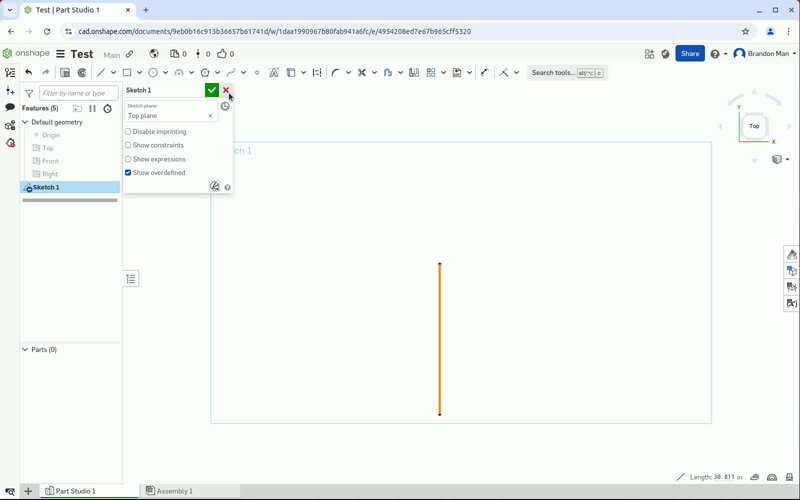
key(shift+h)
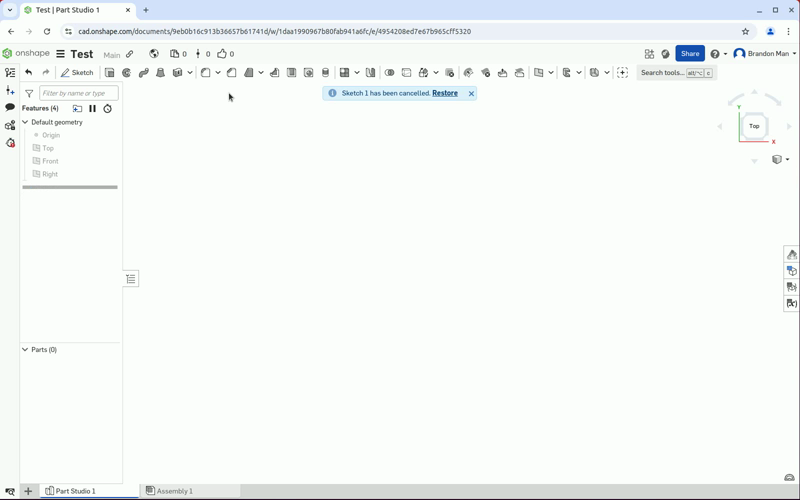
mouse_move(73, 352)
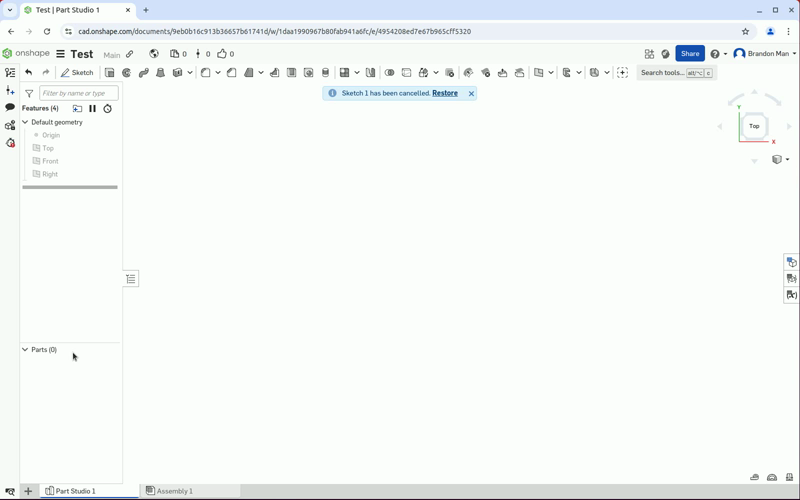
key(y)
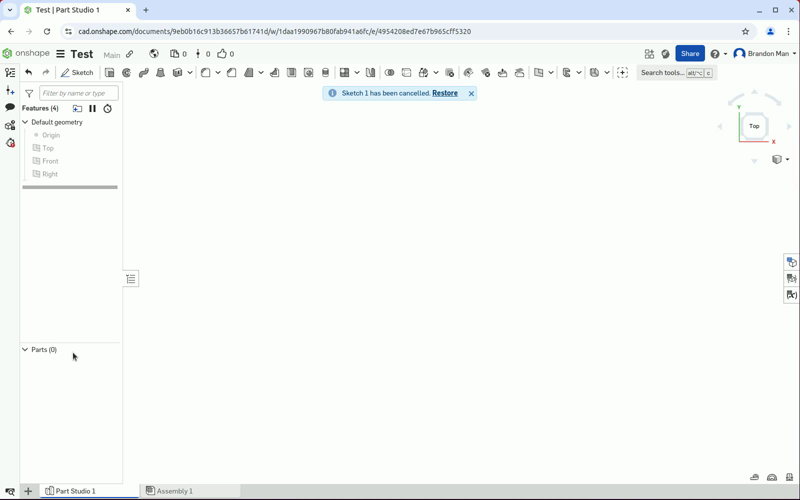
key(shift+p)
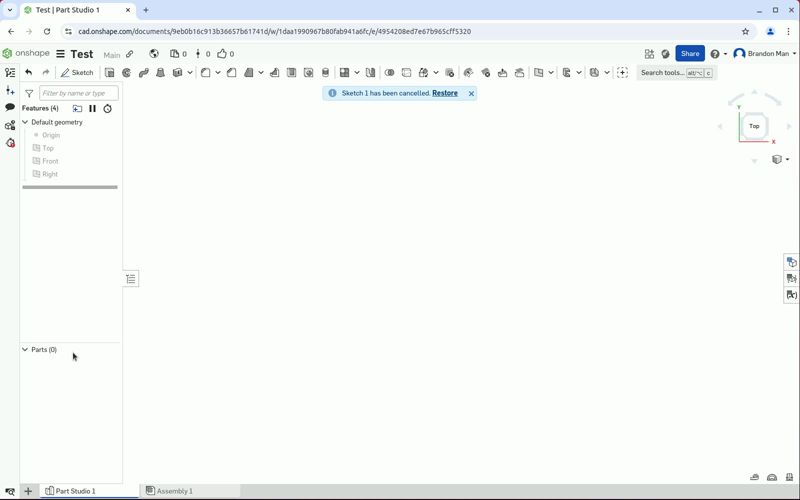
key(space)
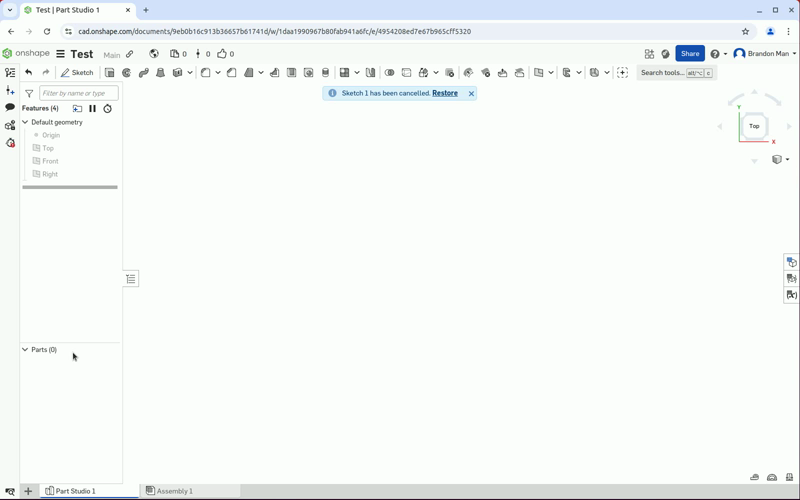
key_down(shift)
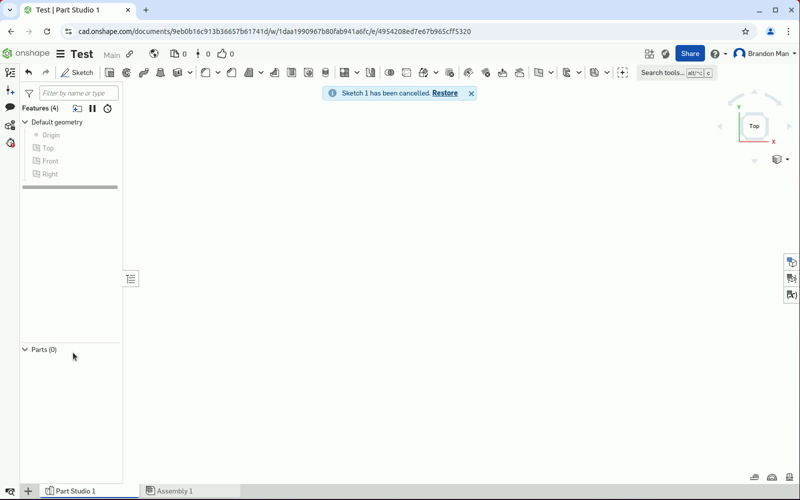
key(up)
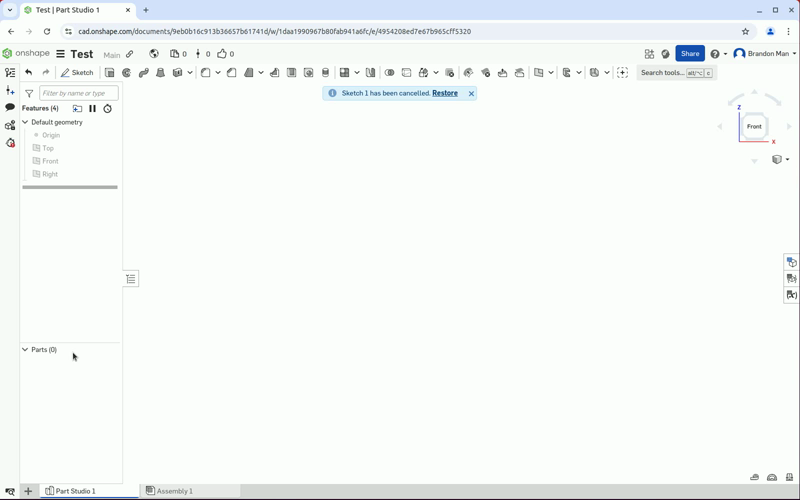
key_up(shift)
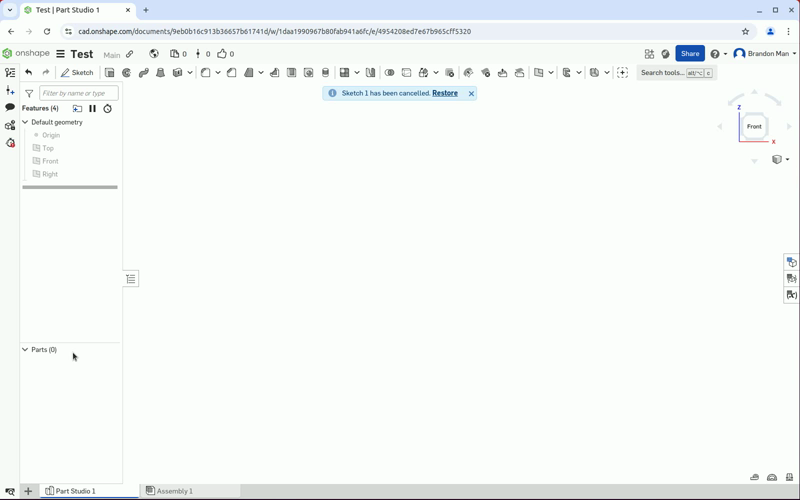
mouse_move(73, 352)
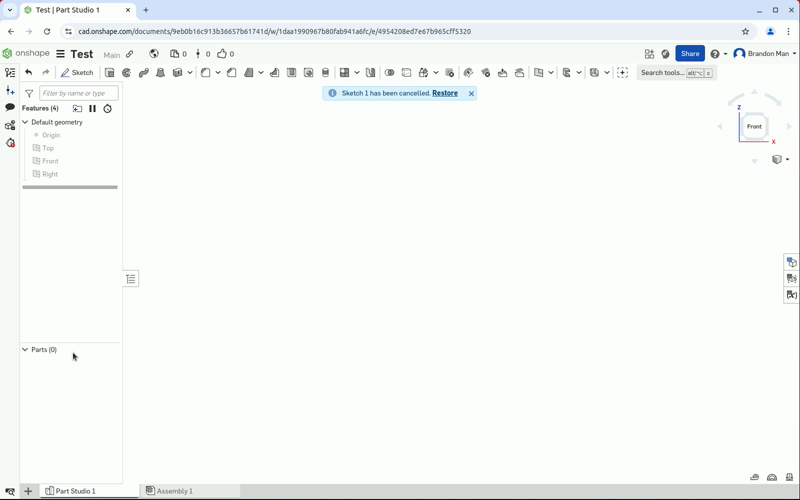
key(shift+y)
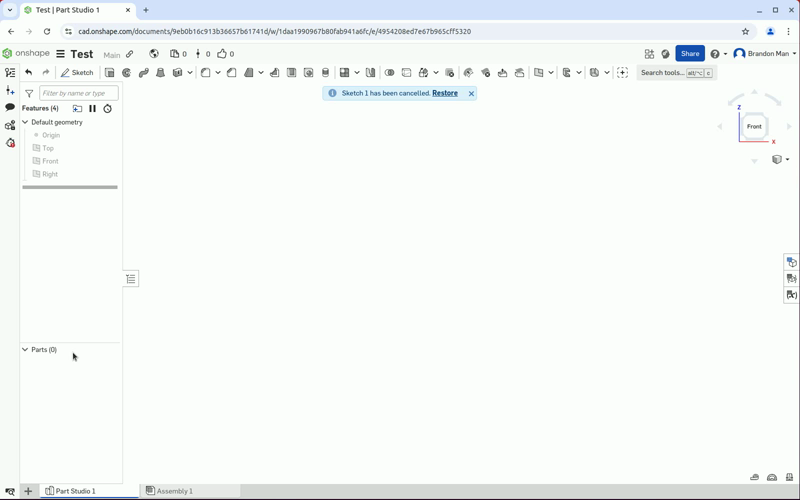
key(shift+s)
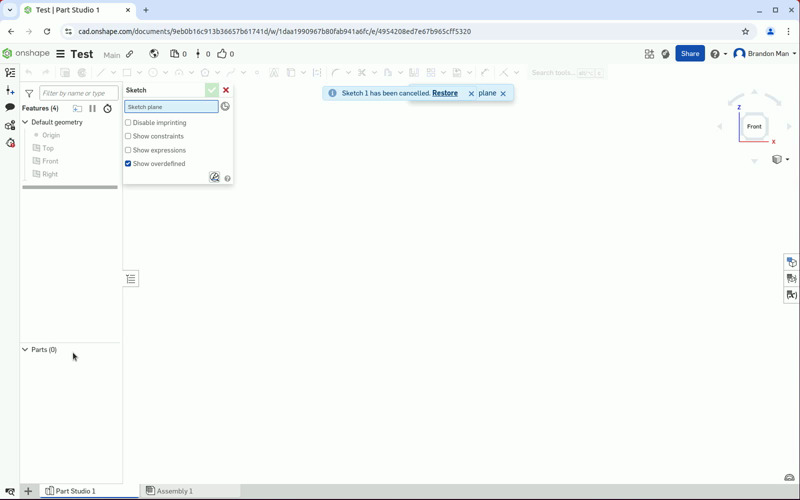
mouse_move(73, 163)
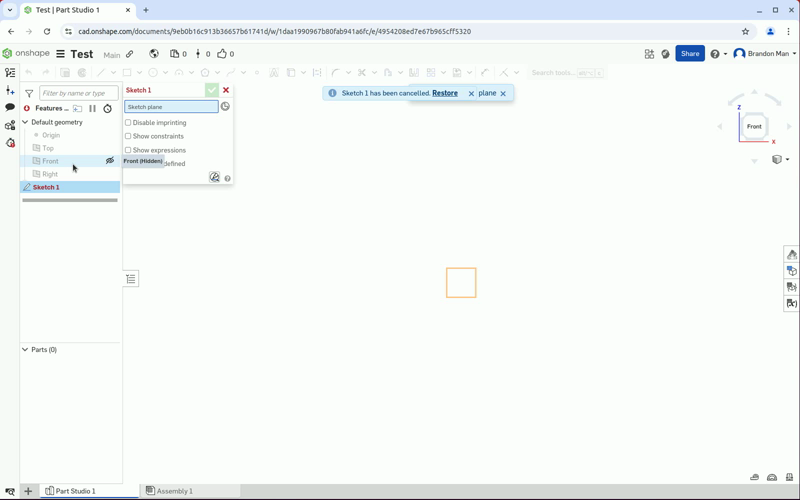
click(73, 163)
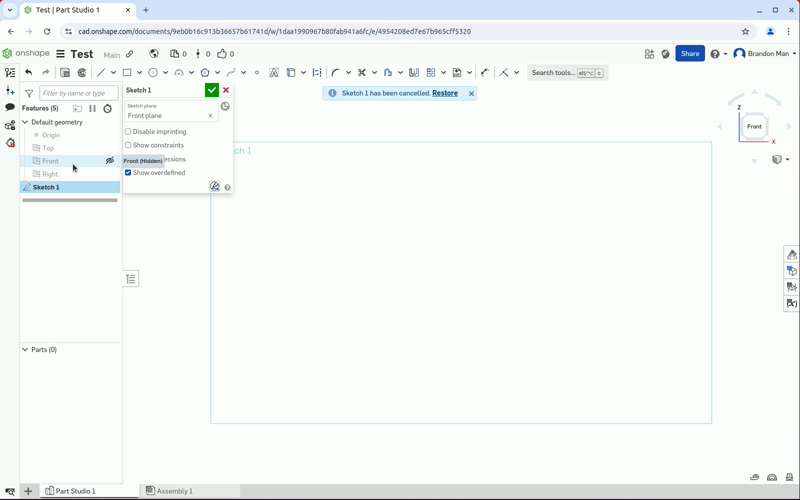
mouse_move(73, 352)
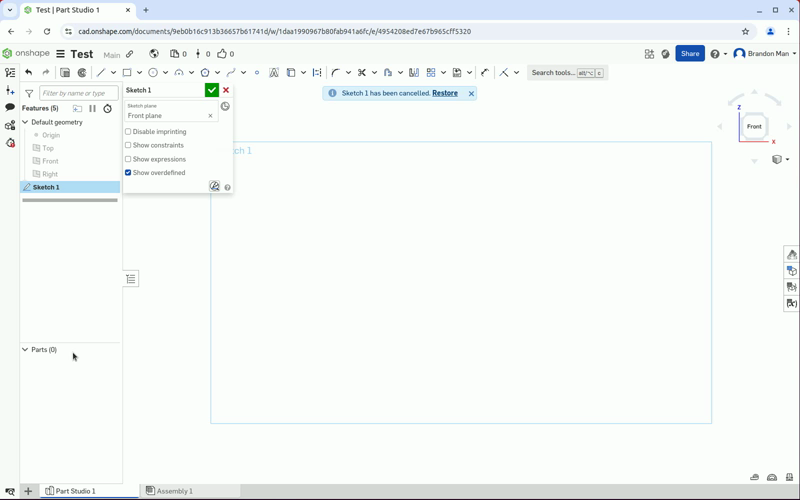
key(y)
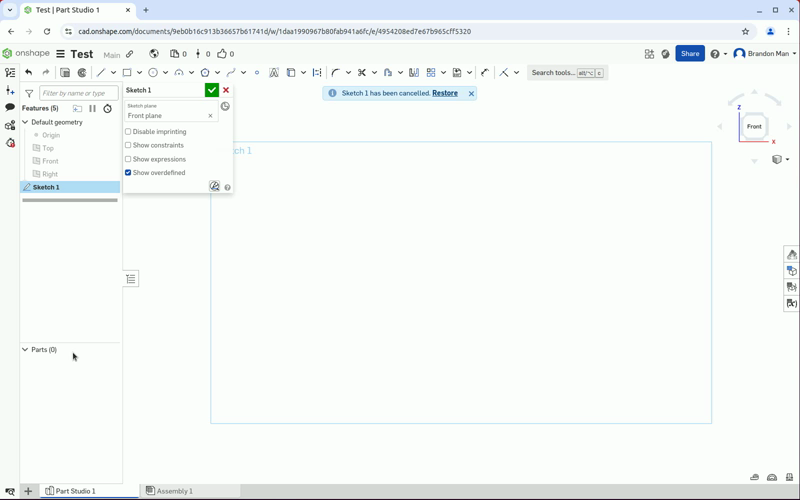
key(l)
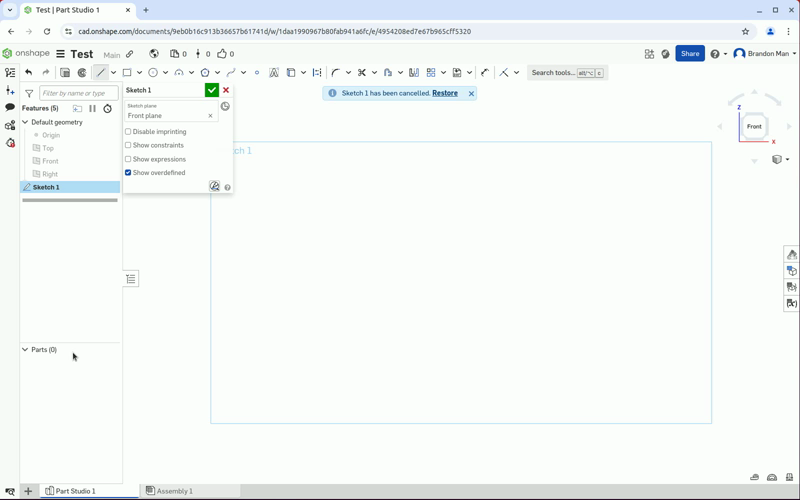
key_down(shift)
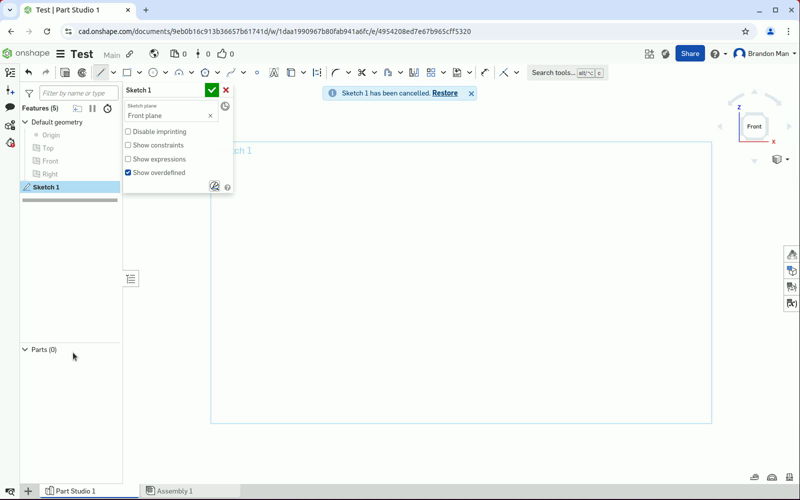
mouse_move(460, 282)
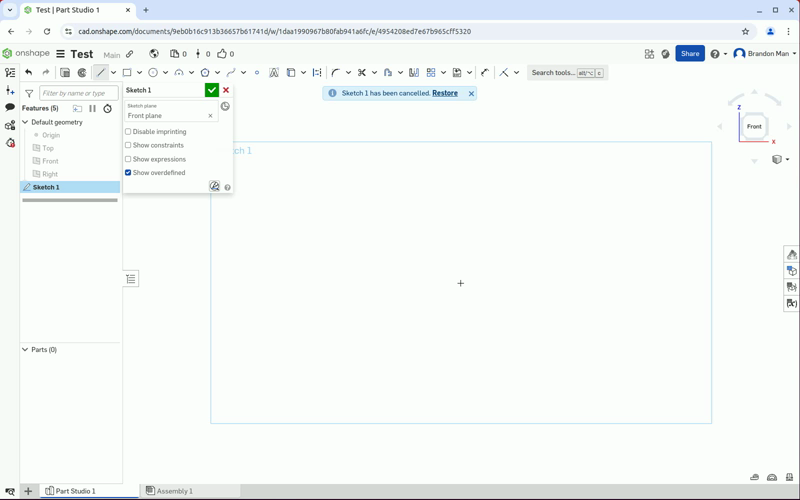
click(460, 282)
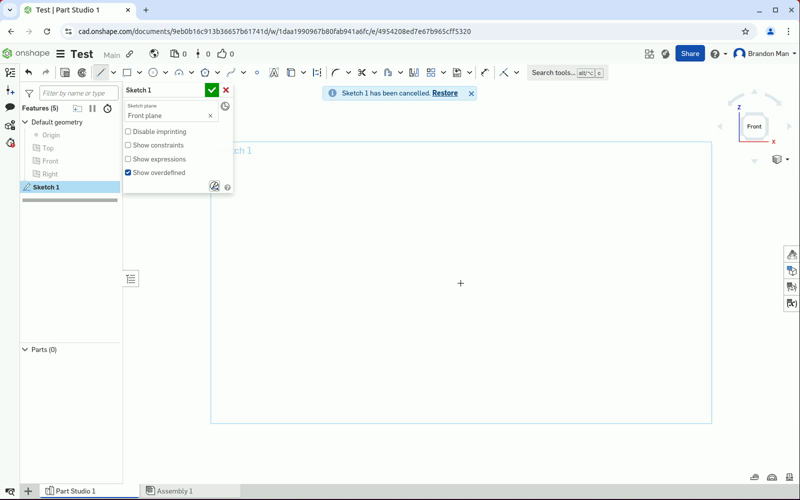
key_up(shift)
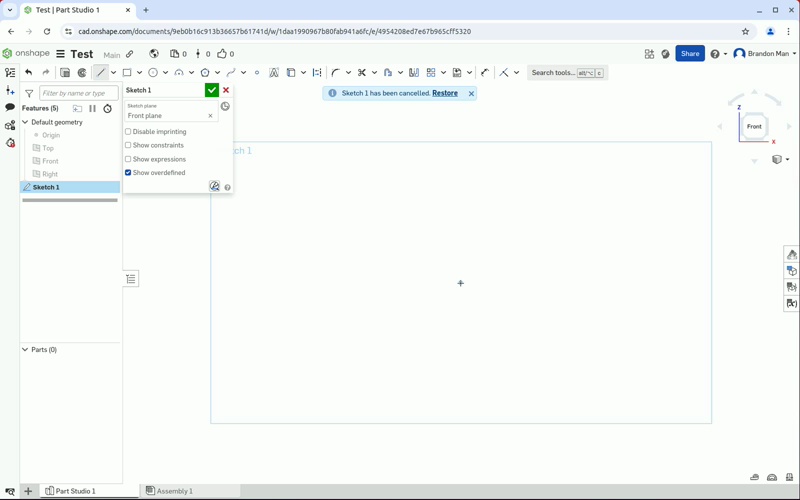
key_down(shift)
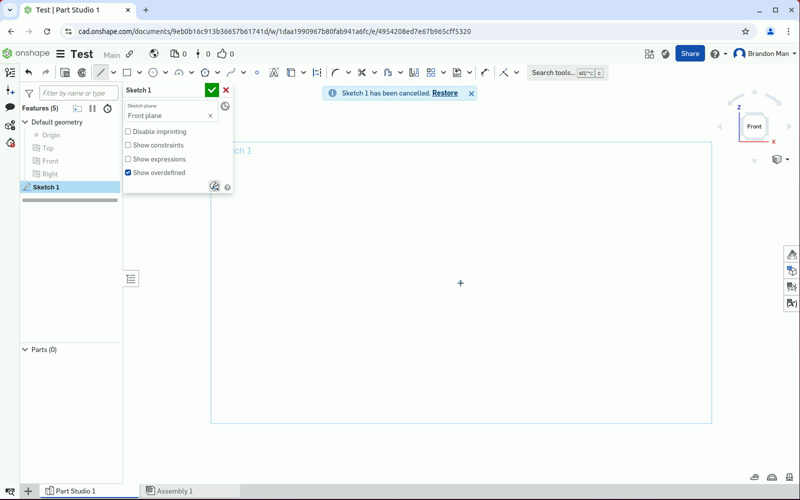
mouse_move(573, 282)
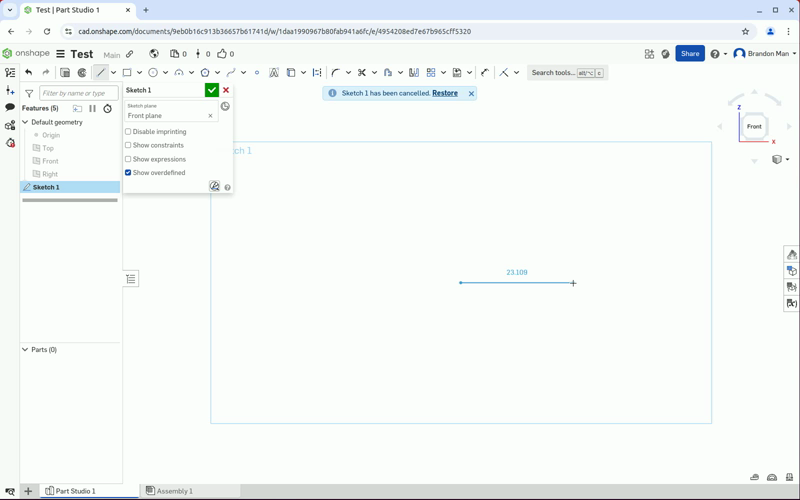
click(573, 282)
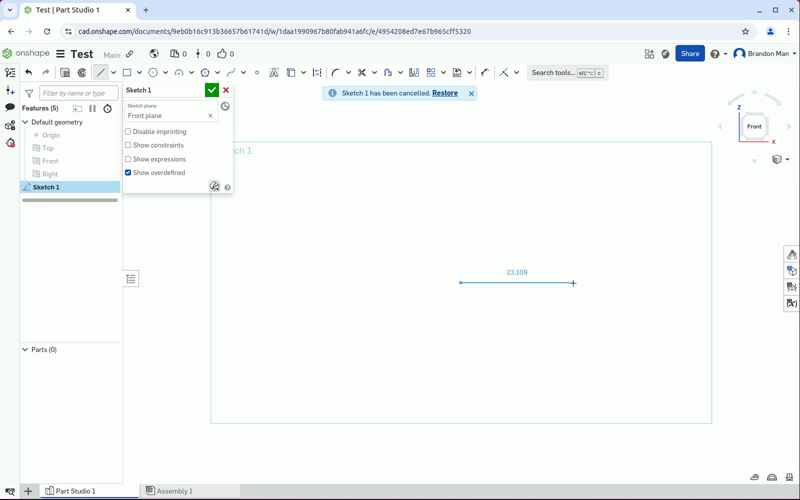
key_up(shift)
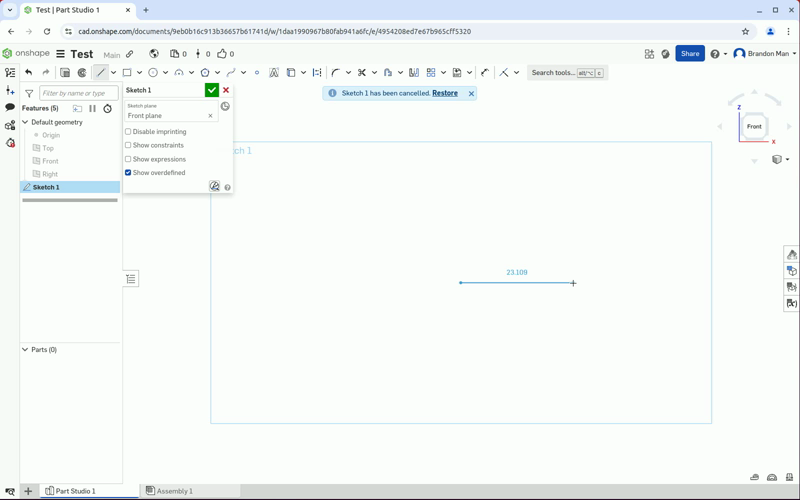
key_down(shift)
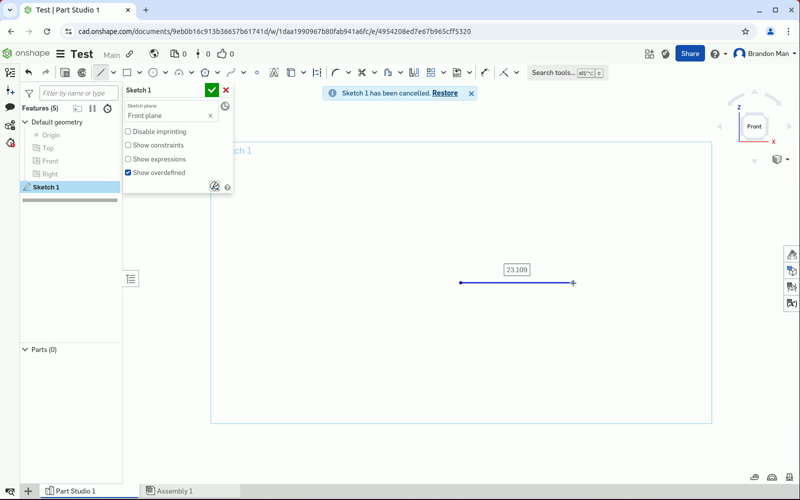
mouse_move(589, 282)
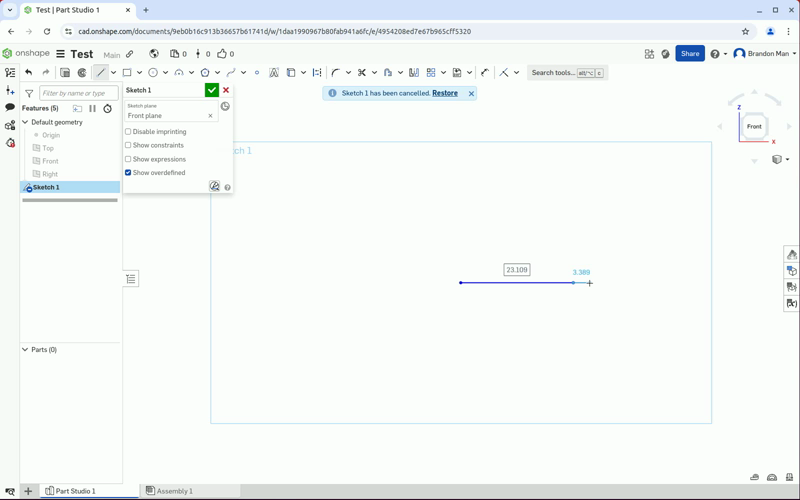
mouse_move(573, 237)
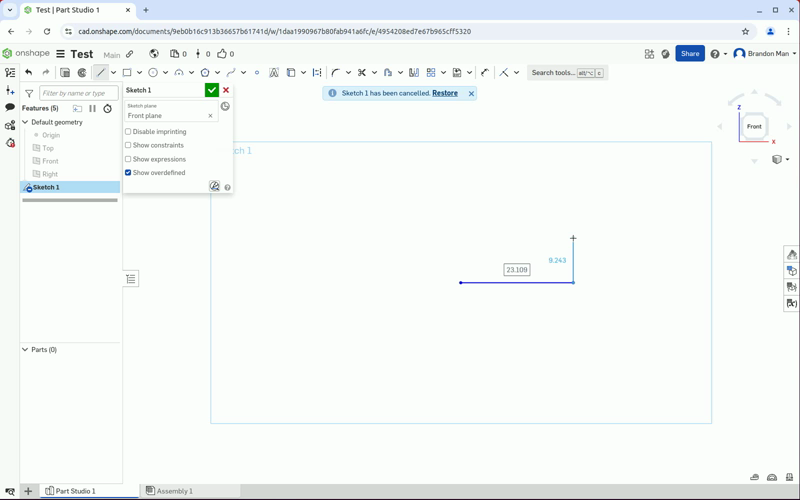
click(573, 237)
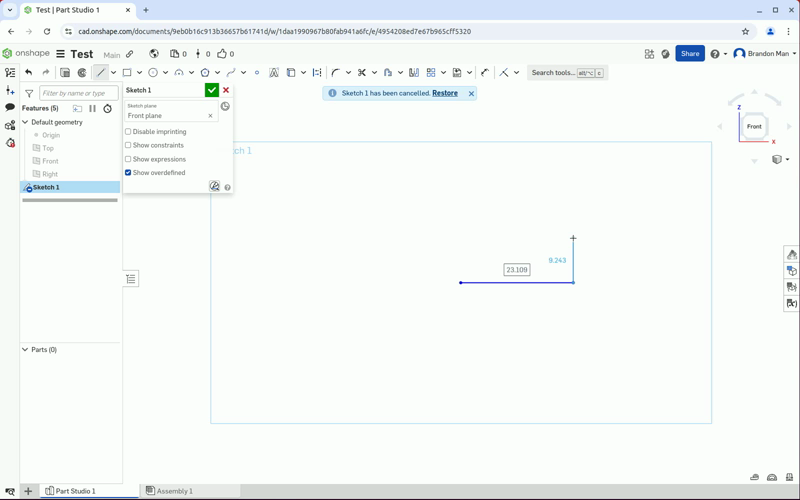
key_up(shift)
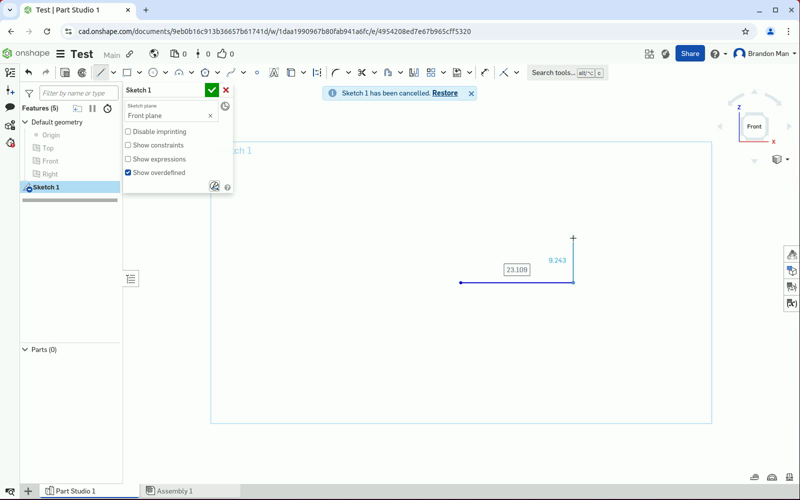
key_down(shift)
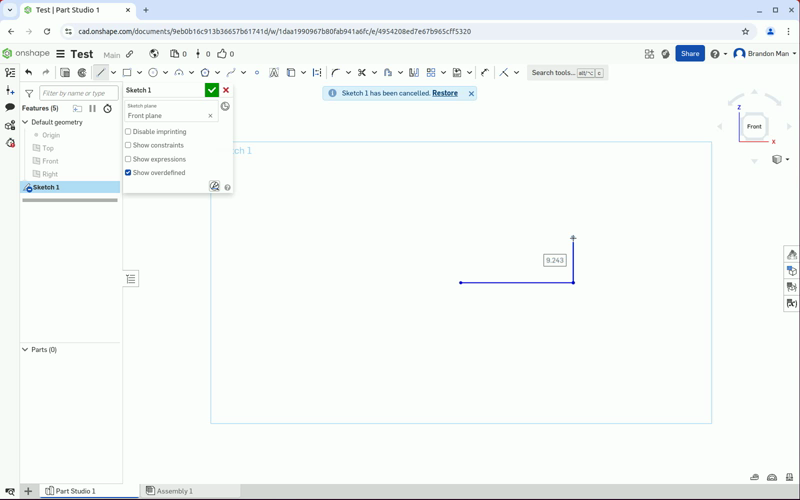
mouse_move(460, 237)
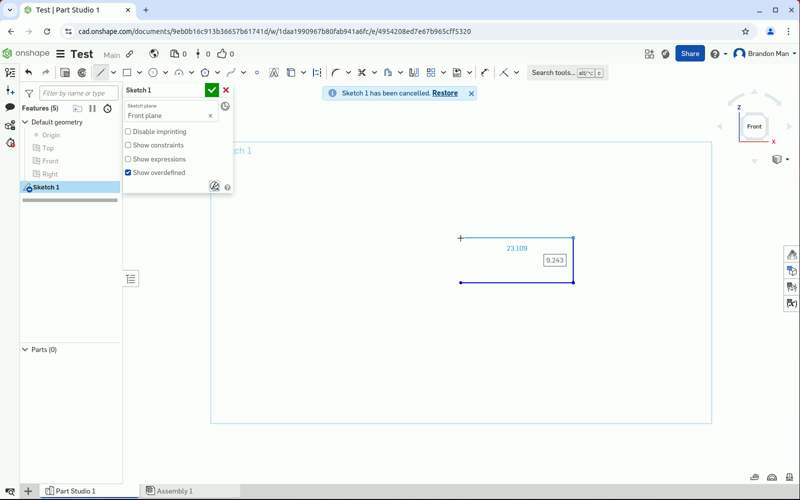
click(460, 237)
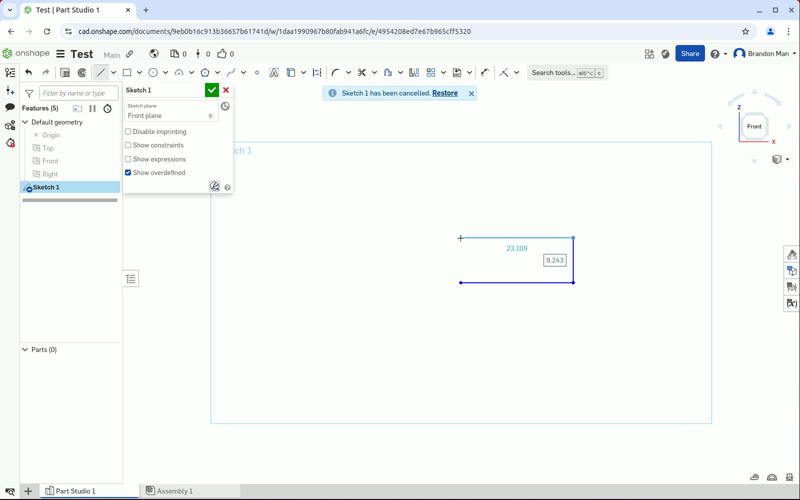
key_up(shift)
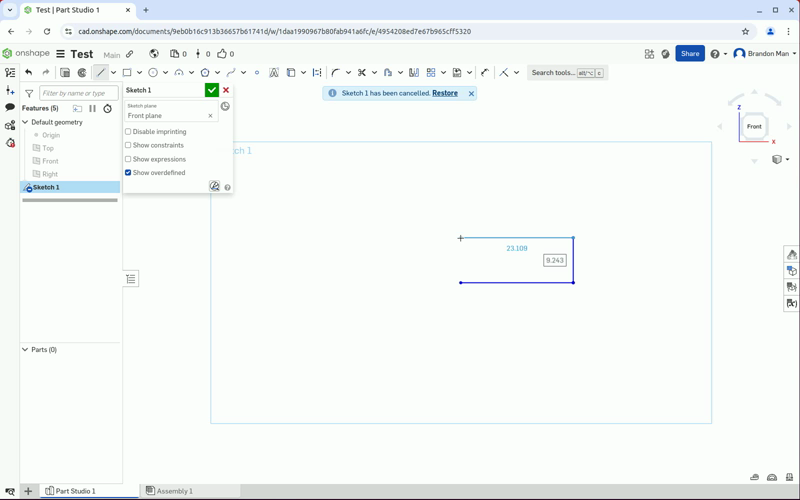
mouse_move(490, 237)
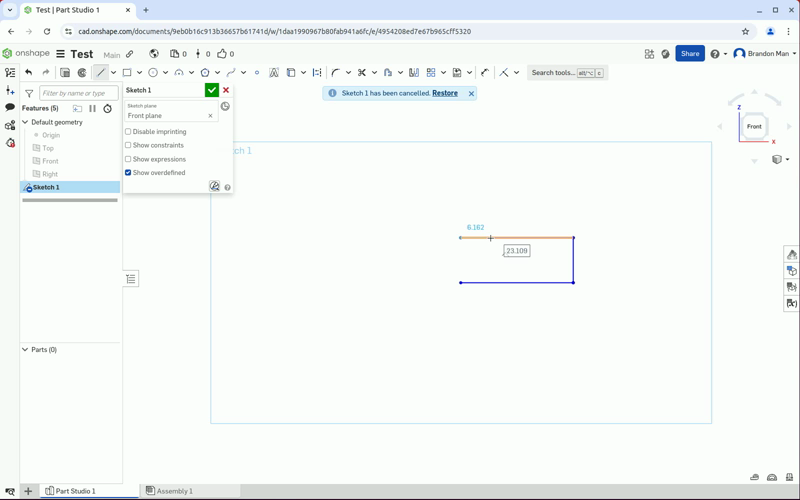
key_down(shift)
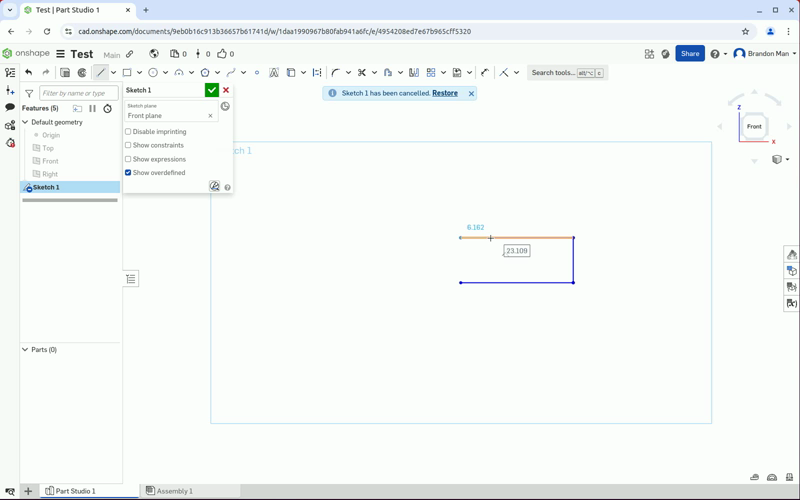
mouse_move(460, 282)
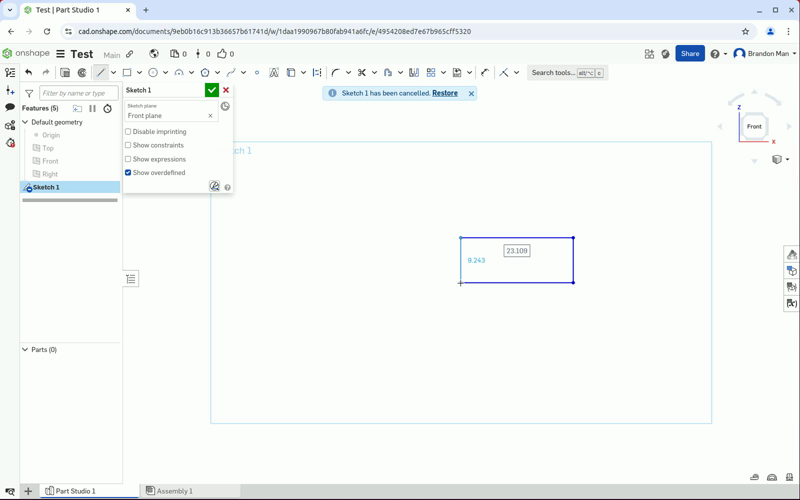
key_up(shift)
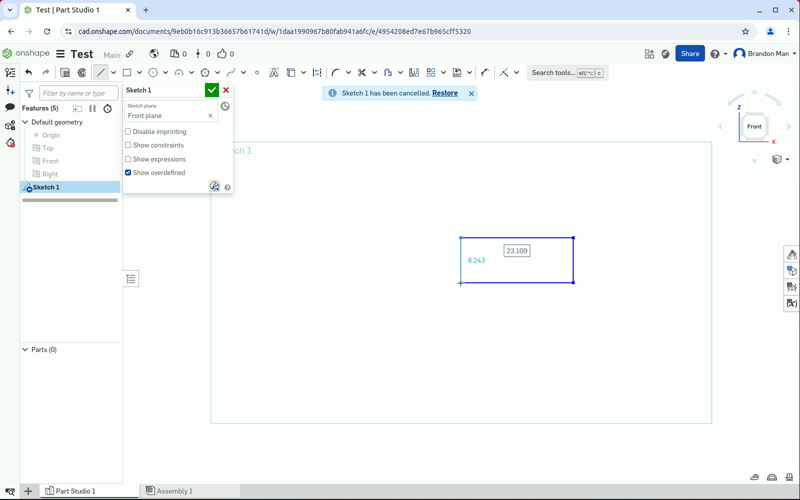
click(460, 282)
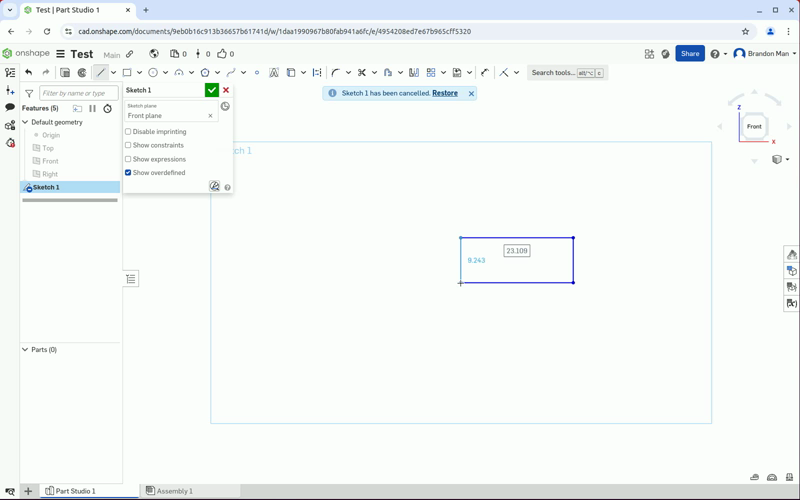
key(esc)
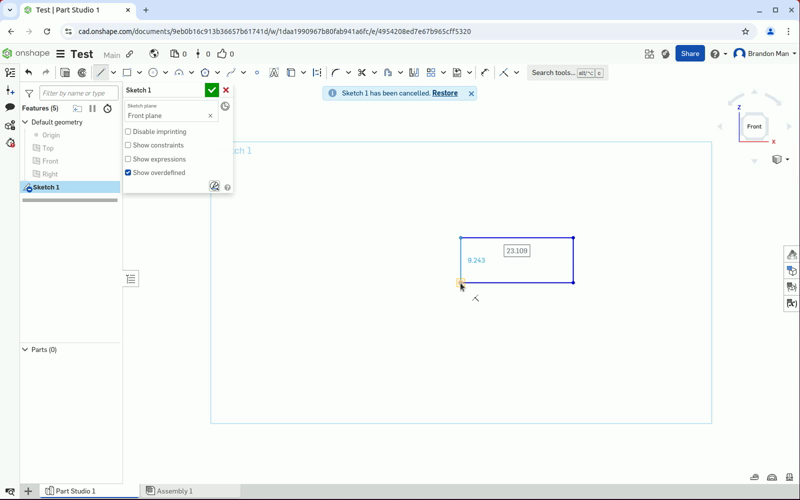
mouse_move(464, 268)
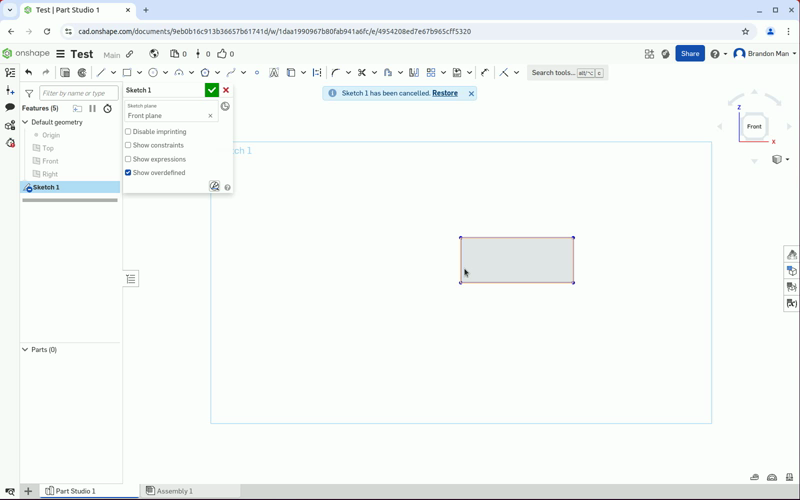
click(464, 268)
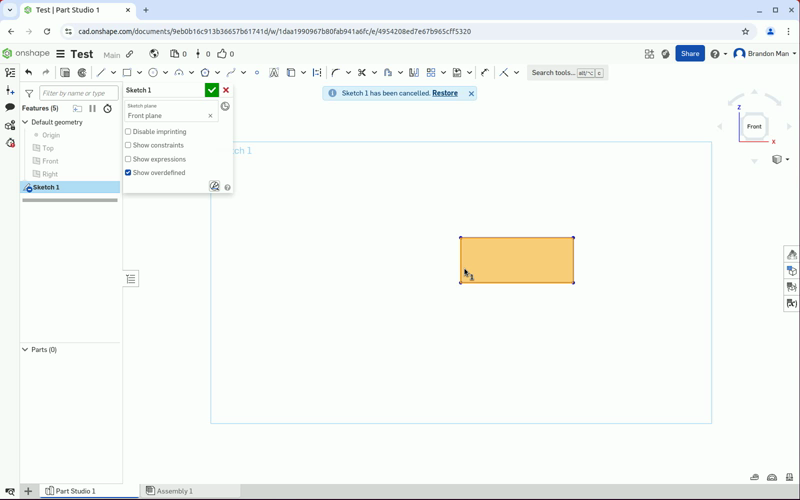
mouse_move(73, 352)
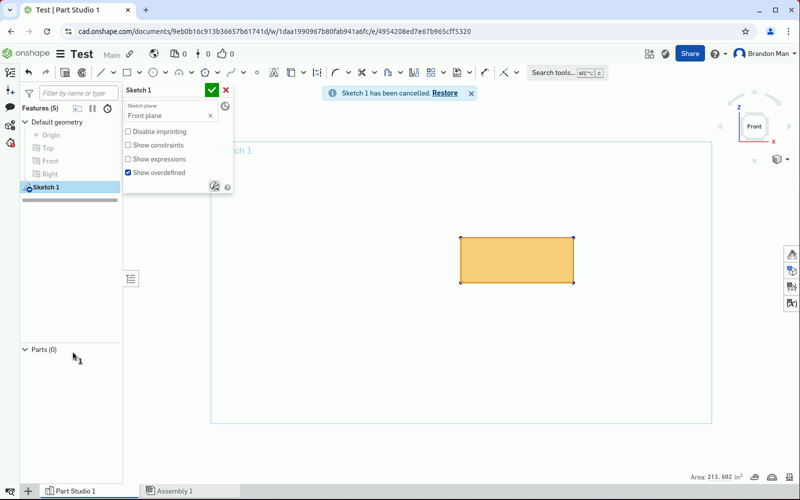
key(shift+y)
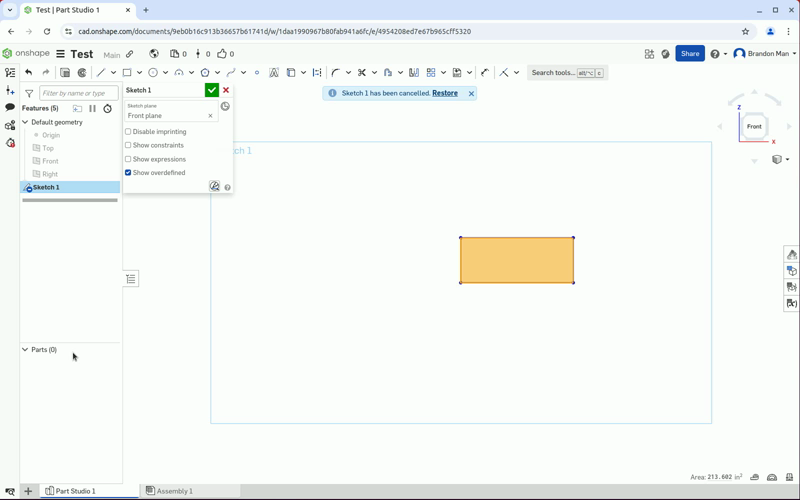
key(shift+e)
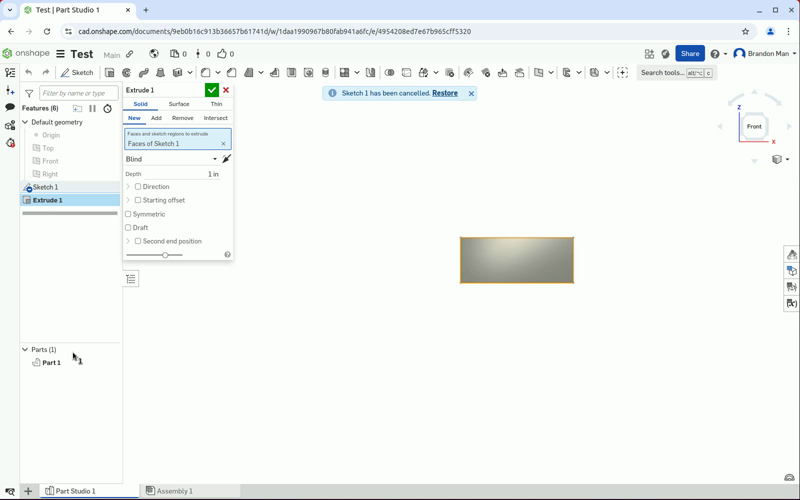
mouse_move(143, 106)
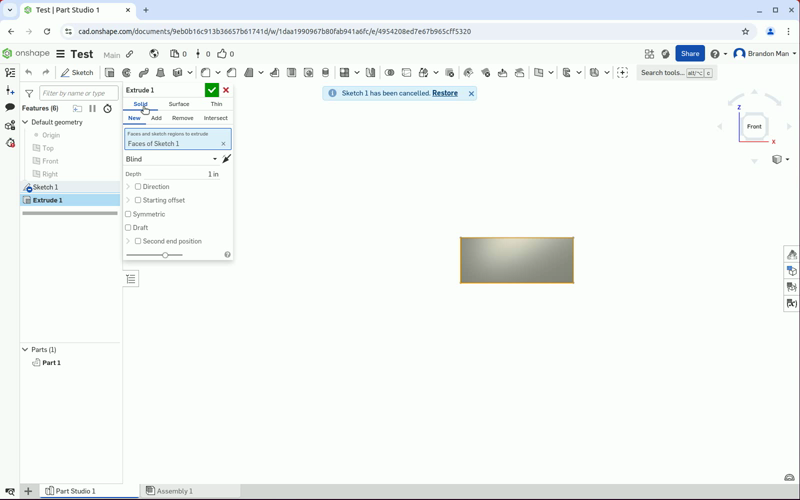
click(143, 106)
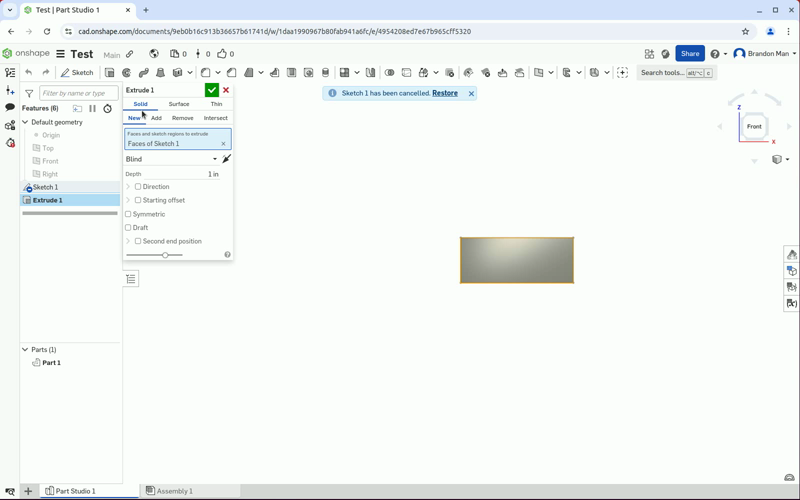
mouse_move(137, 120)
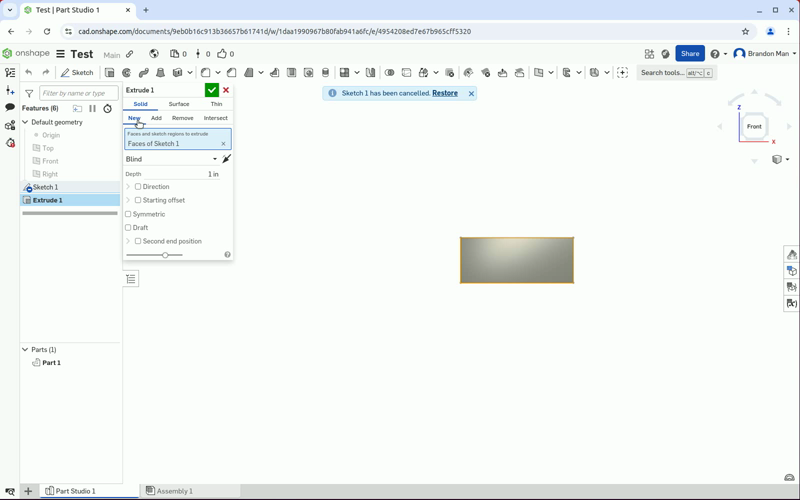
click(137, 120)
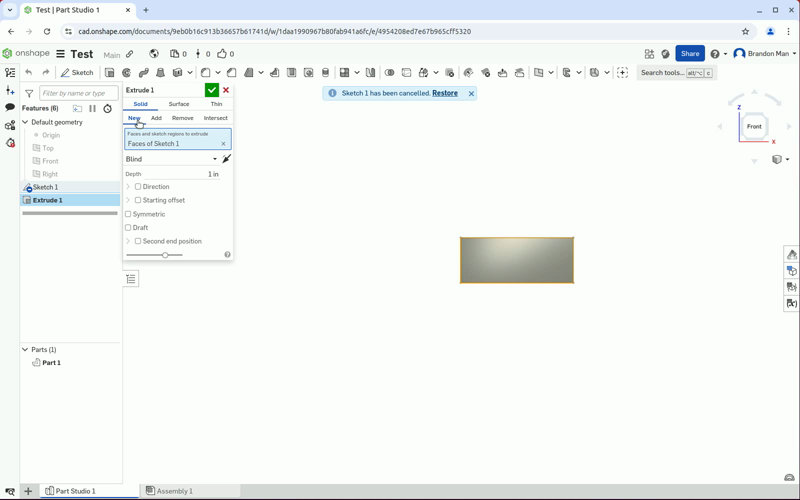
key(tab, 4)
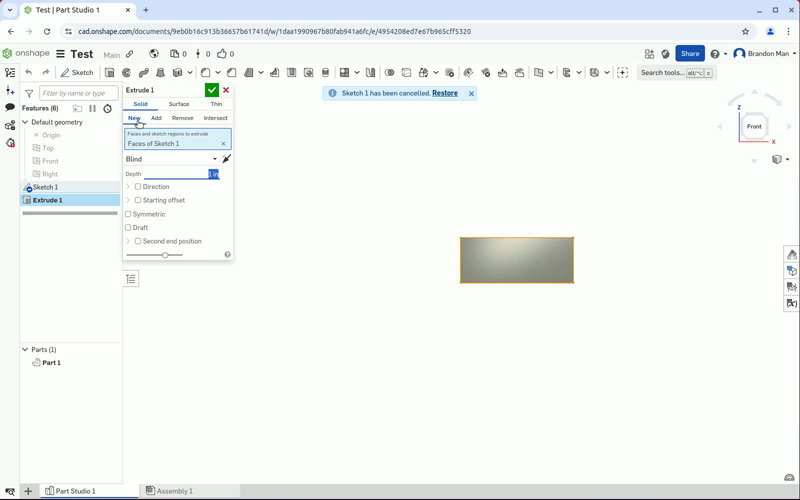
text(2.889)
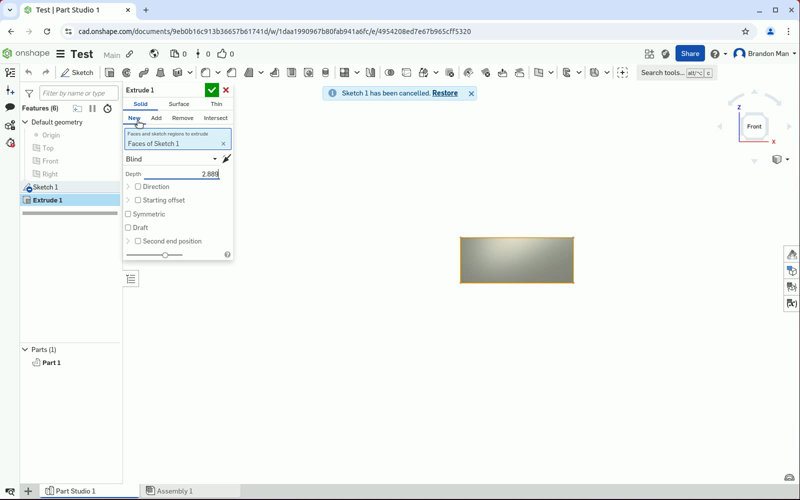
key(enter)
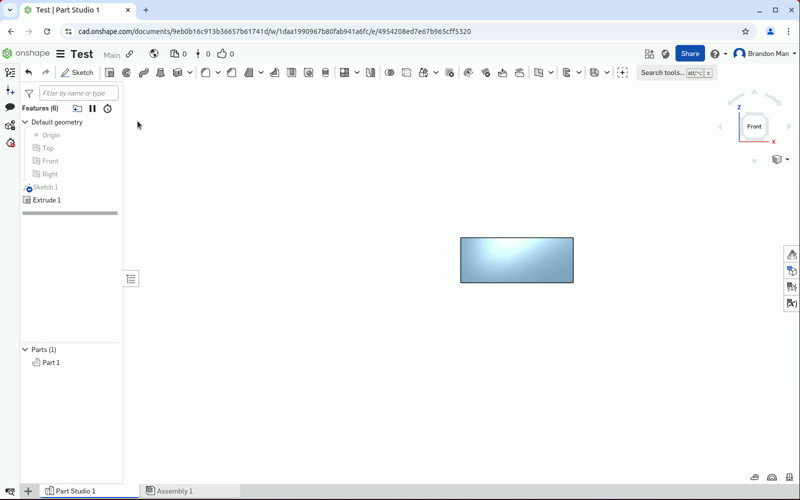
key(shift+h)
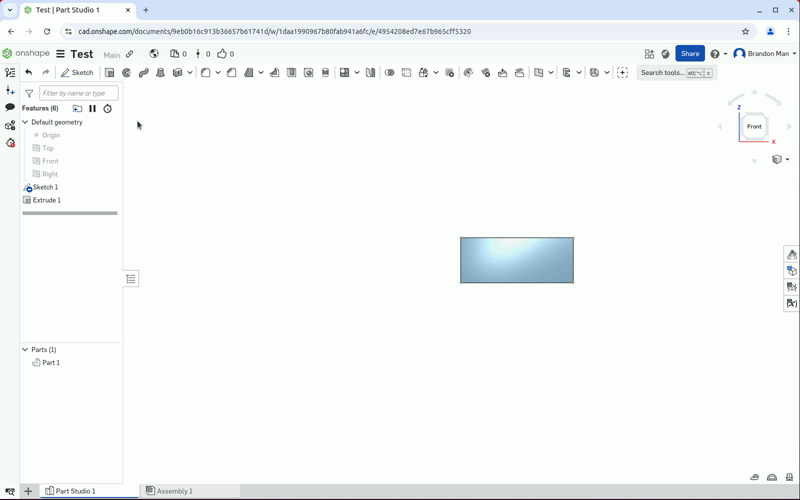
key(shift+h)
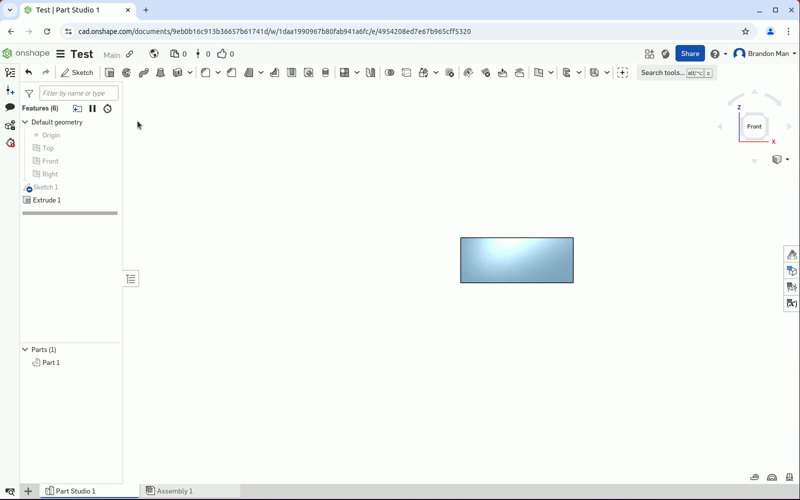
mouse_move(73, 189)
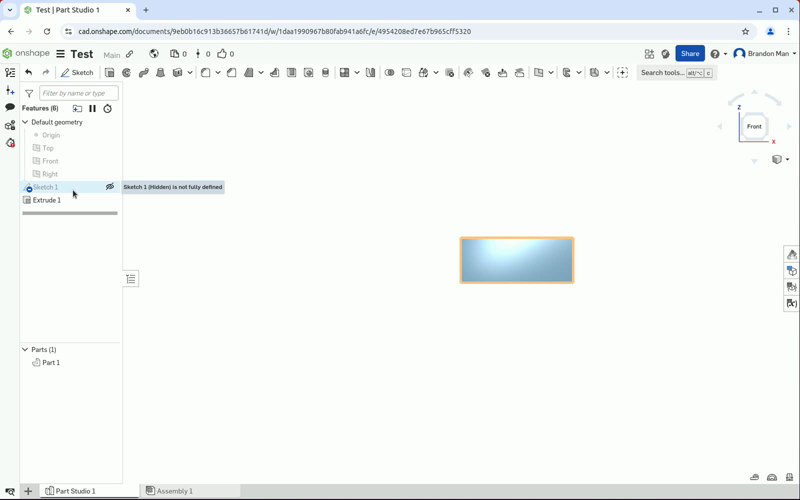
click(73, 189)
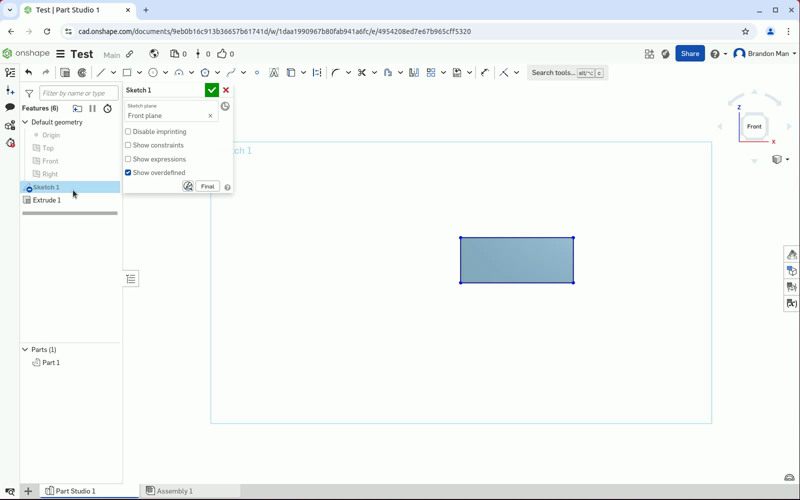
mouse_move(229, 92)
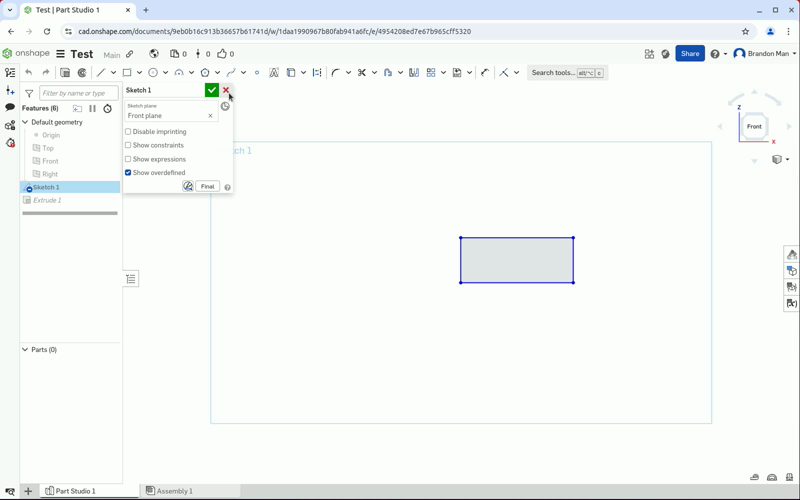
click(229, 92)
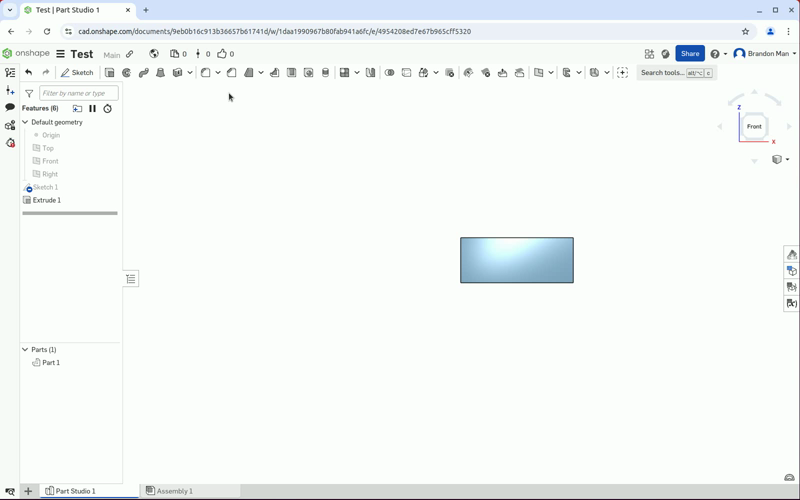
mouse_move(541, 75)
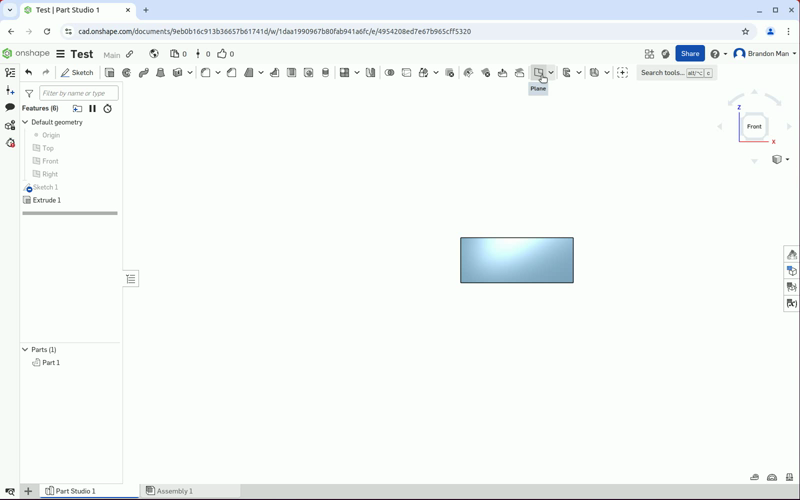
click(541, 75)
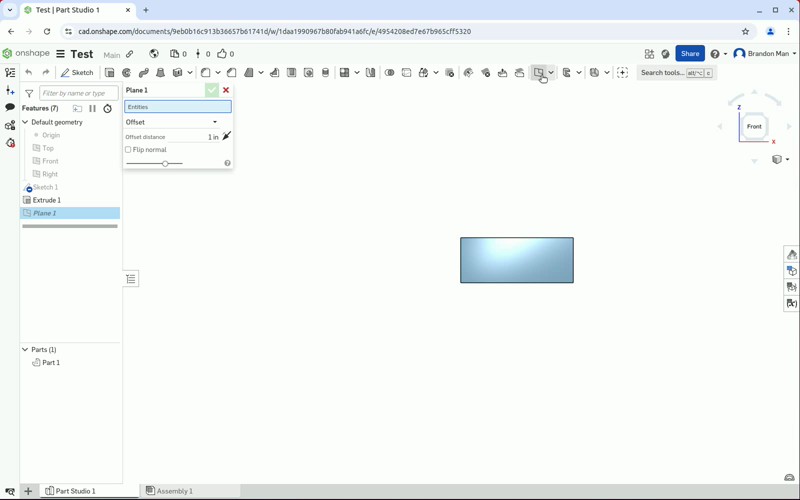
mouse_move(73, 163)
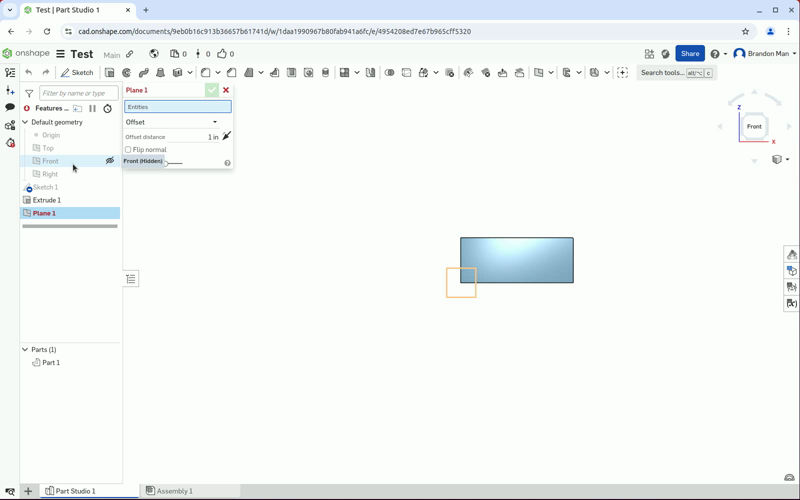
click(73, 163)
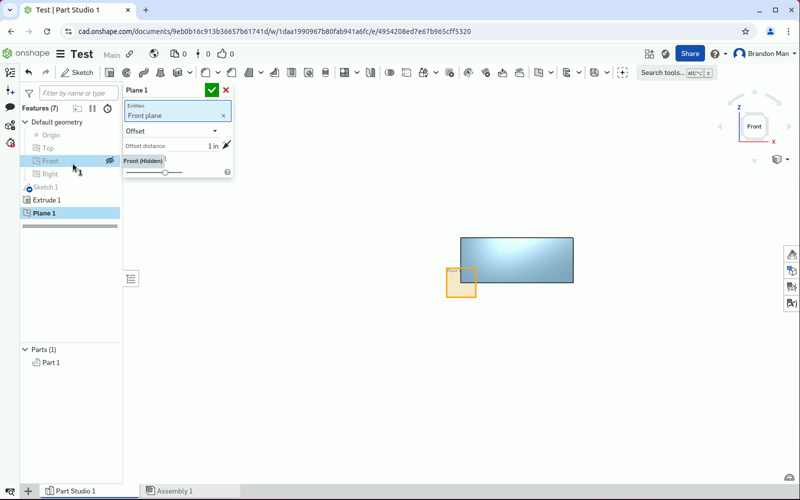
key(tab, 2)
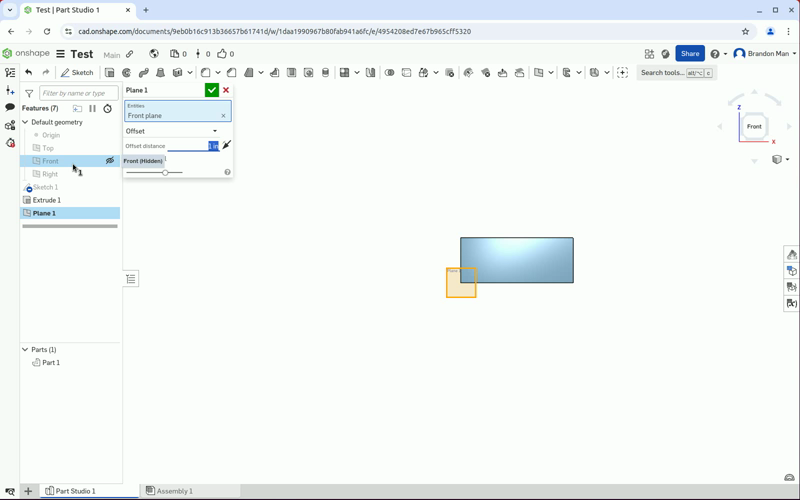
text(2.896)
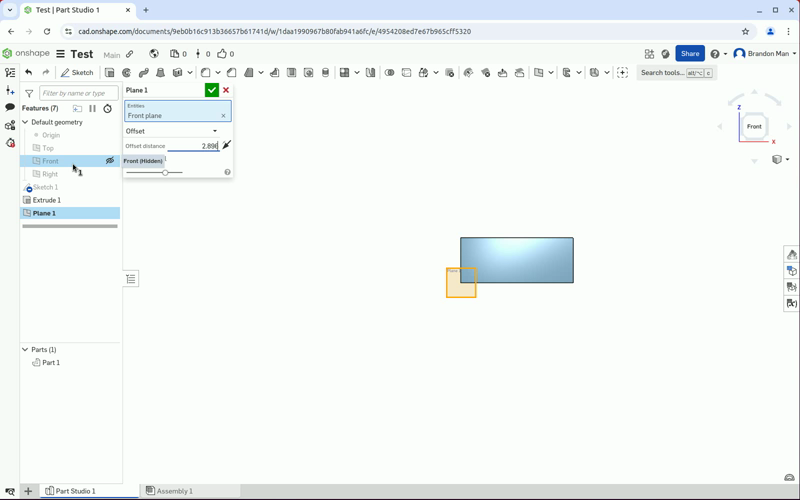
key(enter, 2)
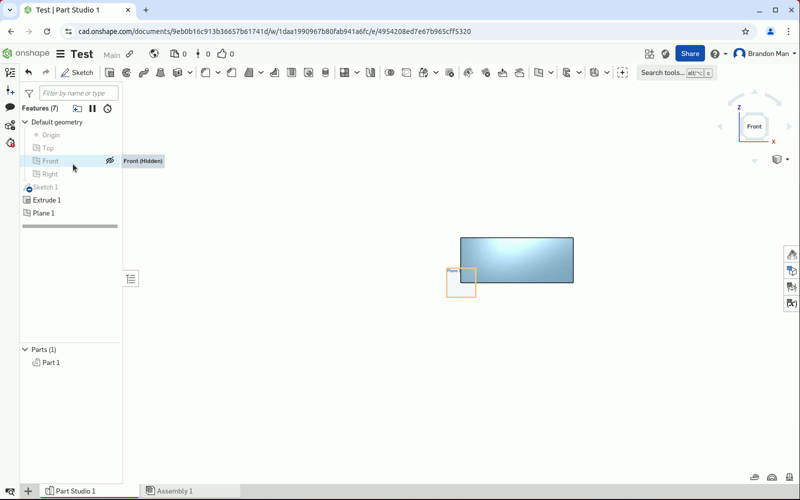
key(shift+s)
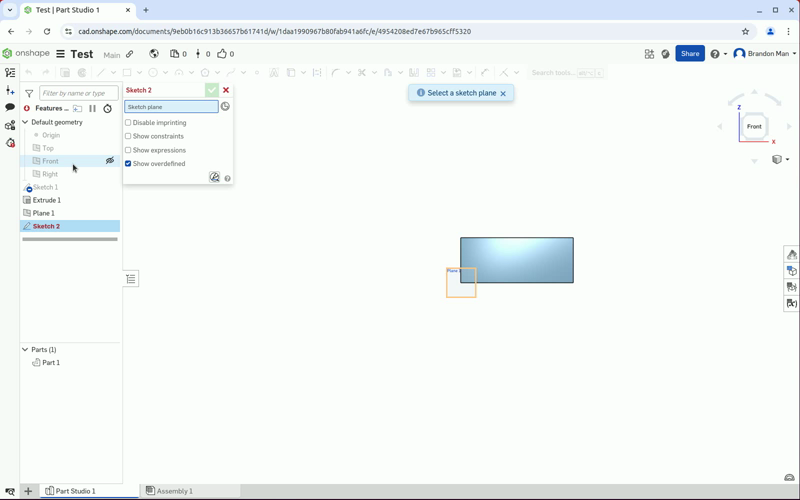
mouse_move(73, 215)
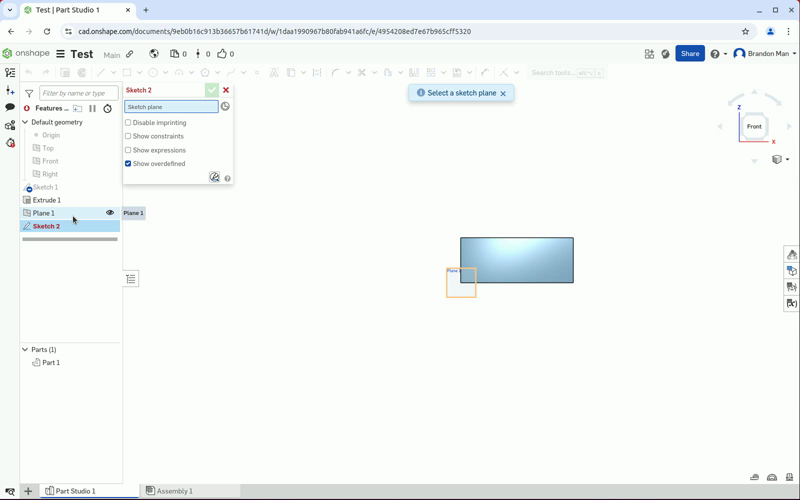
click(73, 215)
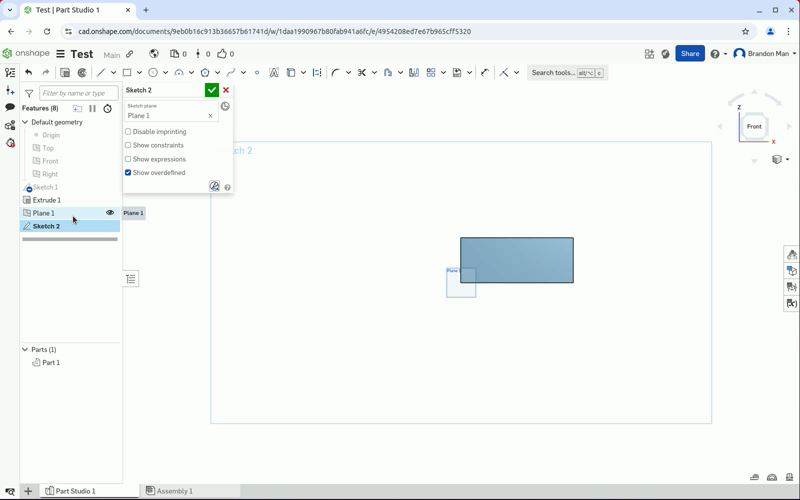
mouse_move(73, 352)
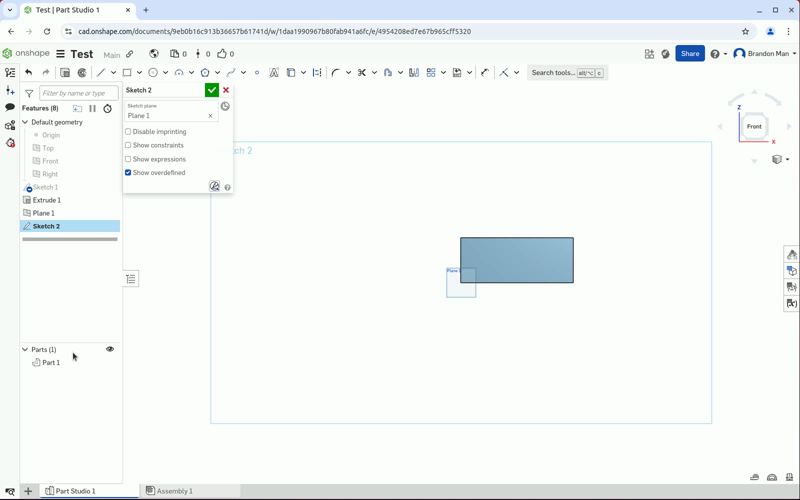
key(y)
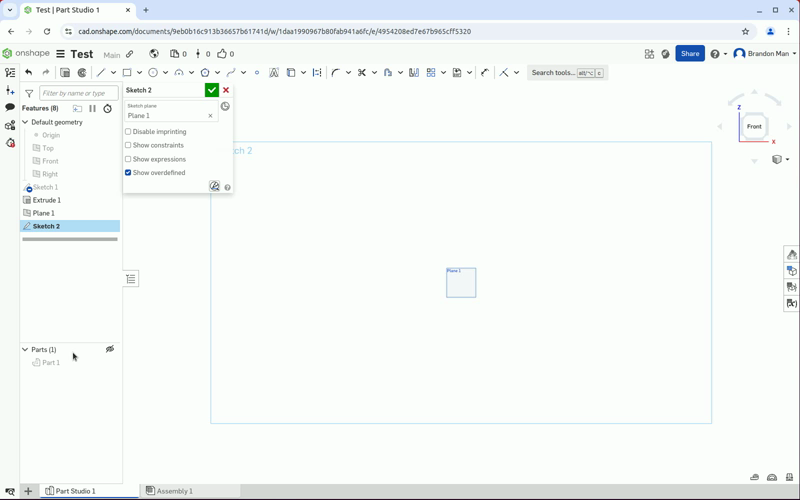
key(l)
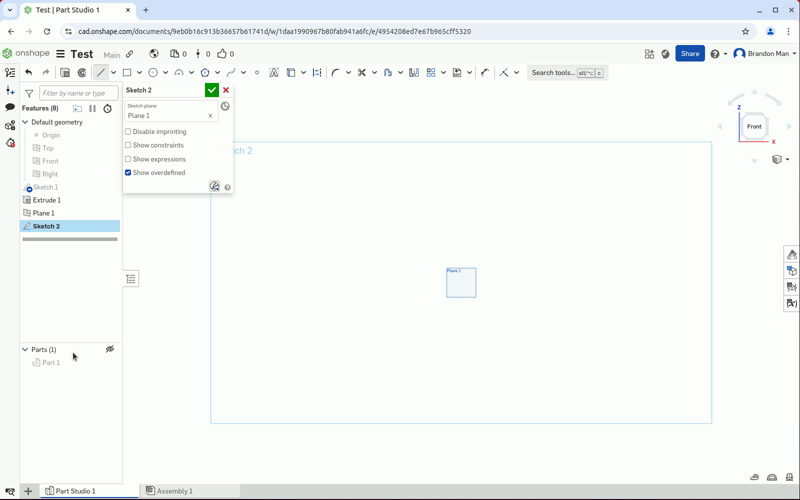
key_down(shift)
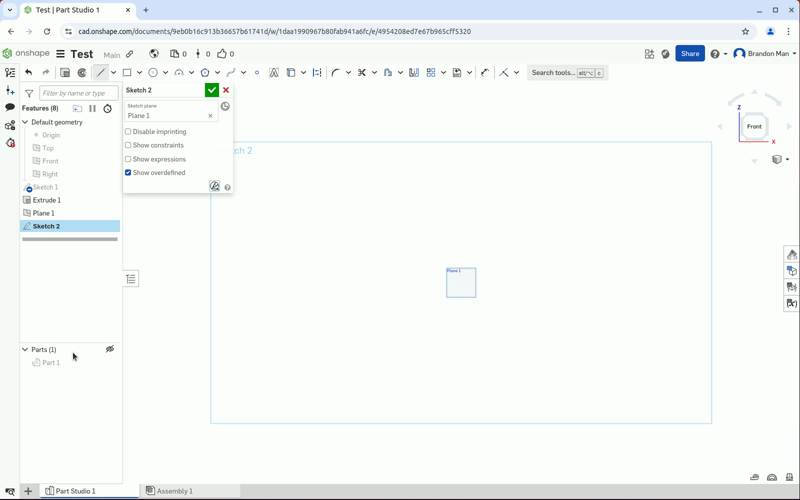
mouse_move(478, 265)
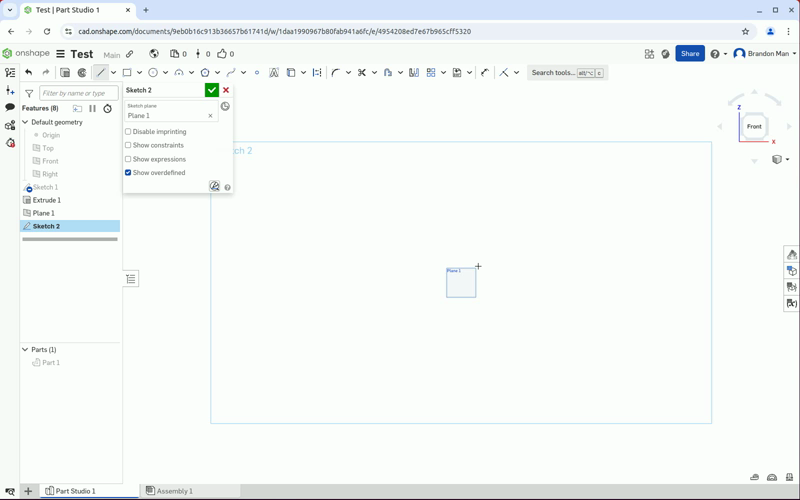
click(478, 265)
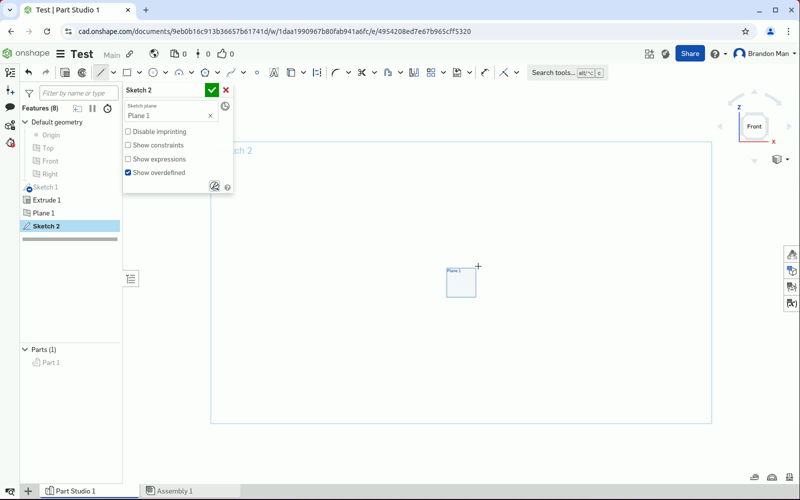
key_up(shift)
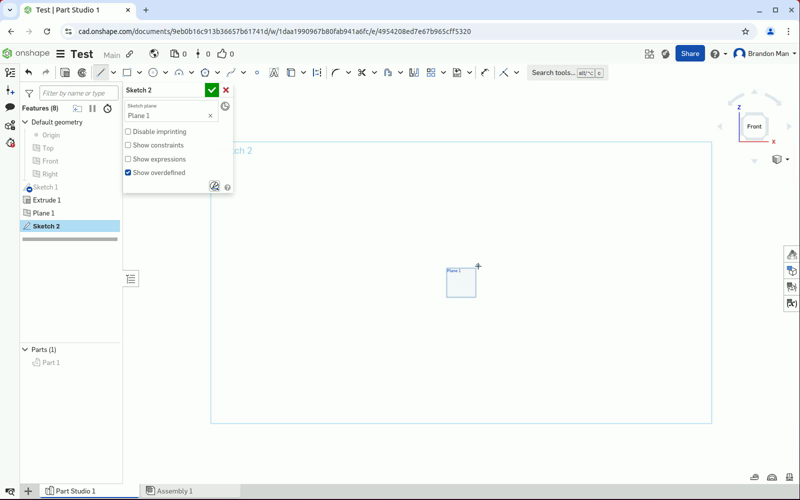
key_down(shift)
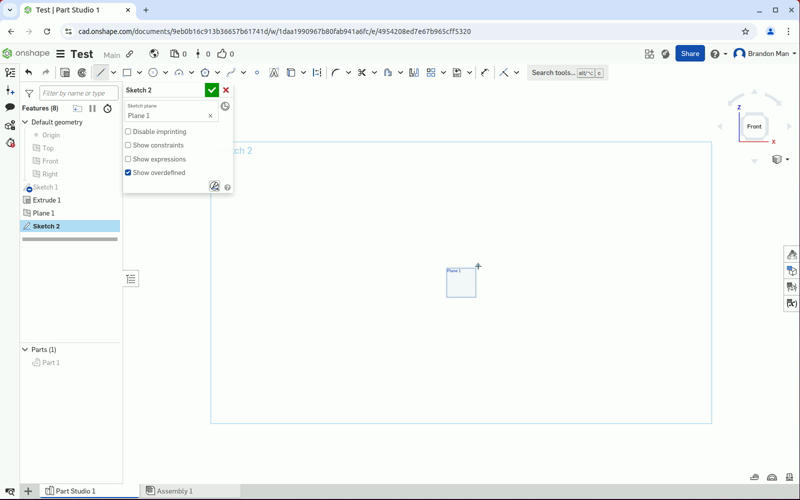
mouse_move(555, 265)
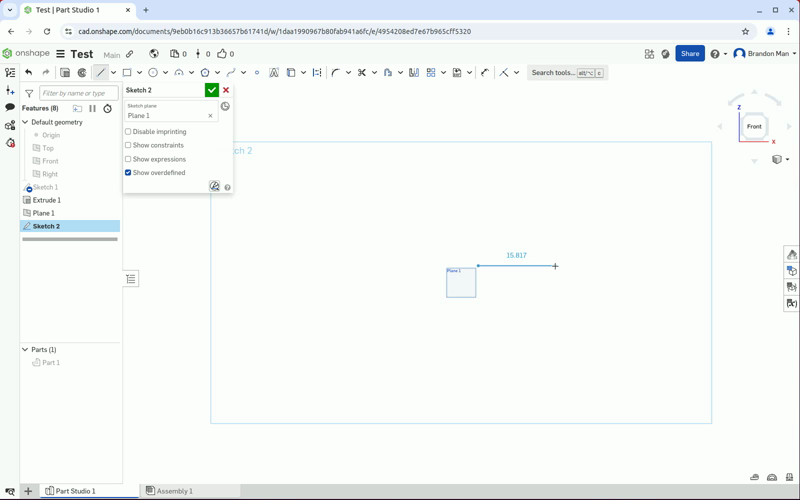
click(555, 265)
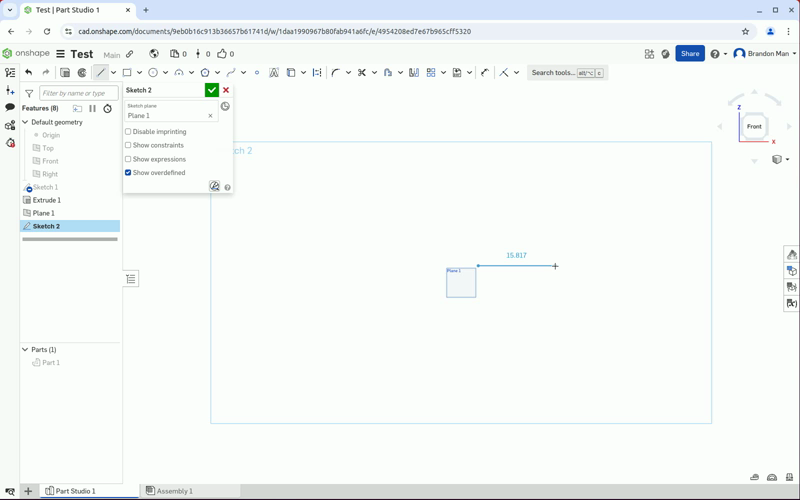
key_up(shift)
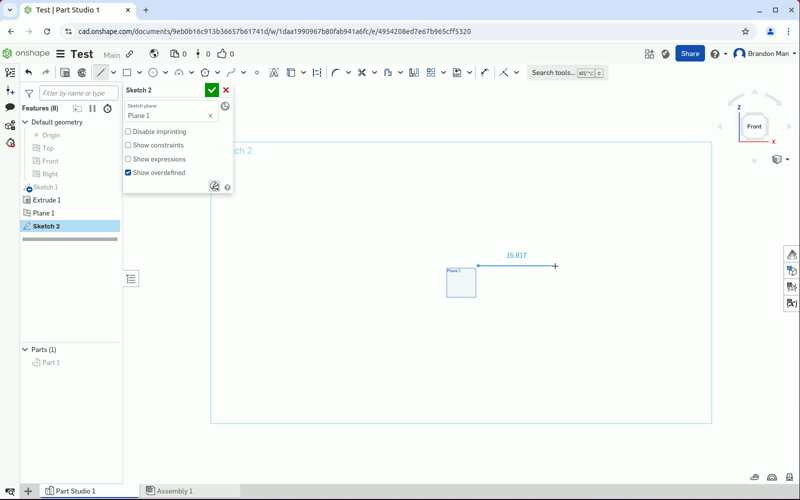
key_down(shift)
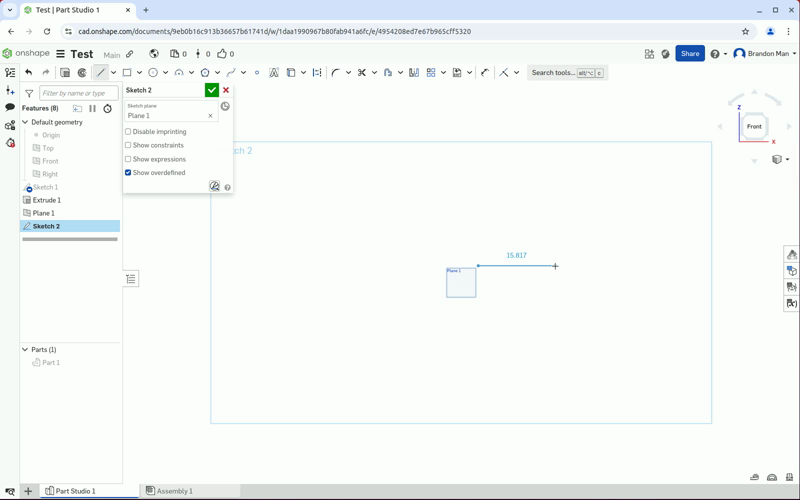
mouse_move(585, 265)
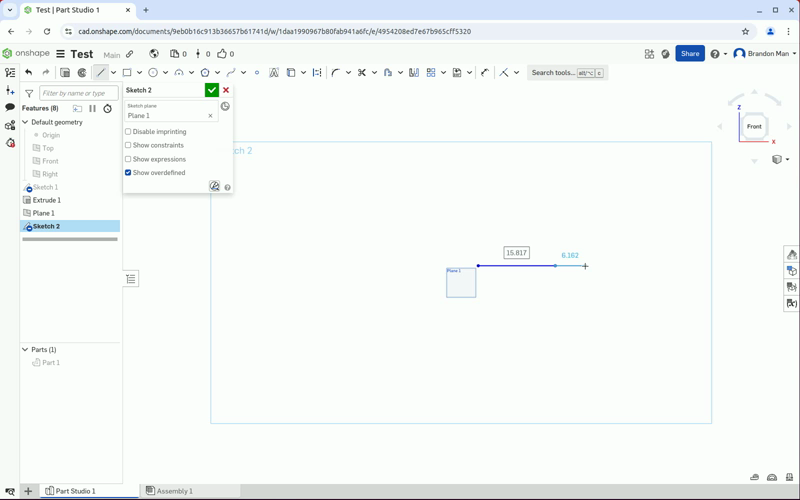
mouse_move(555, 256)
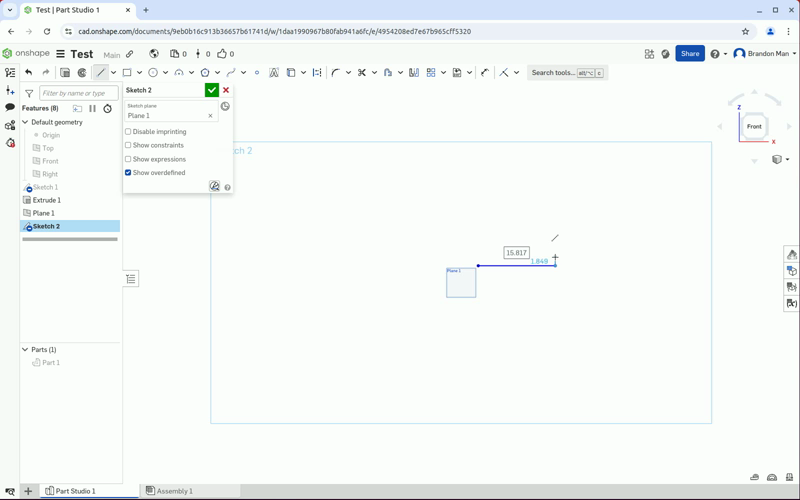
click(555, 256)
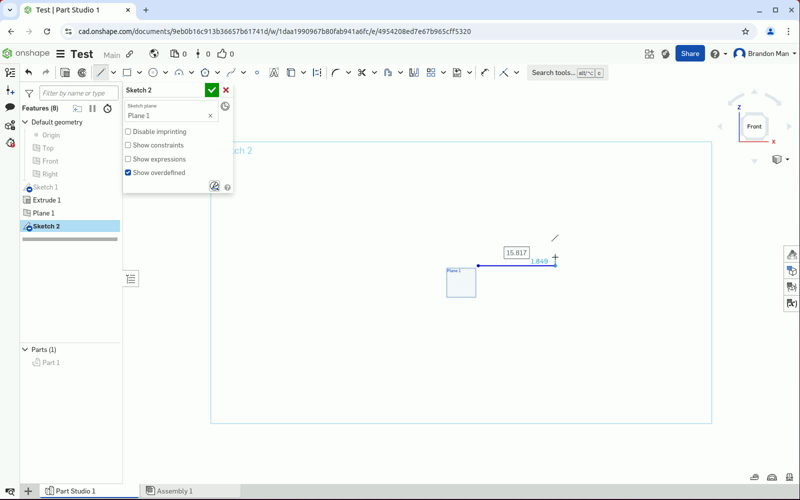
key_up(shift)
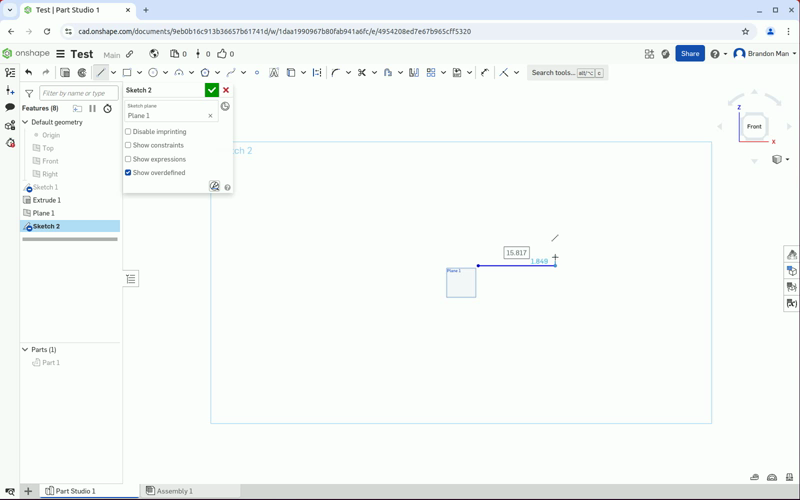
key_down(shift)
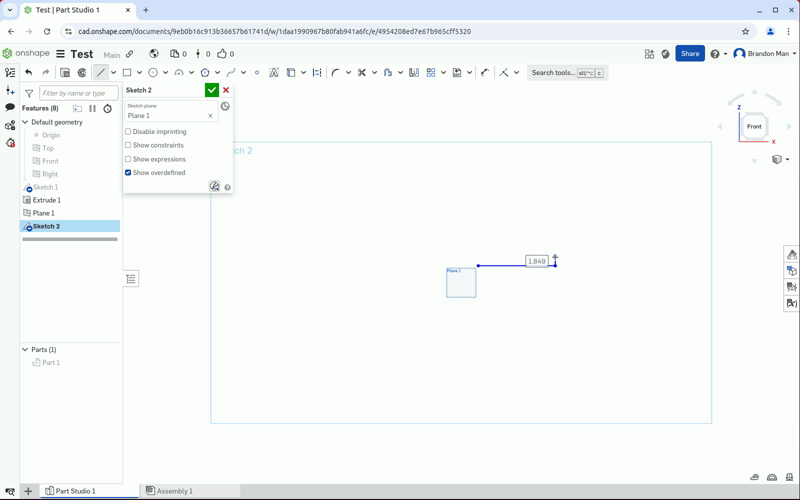
mouse_move(478, 256)
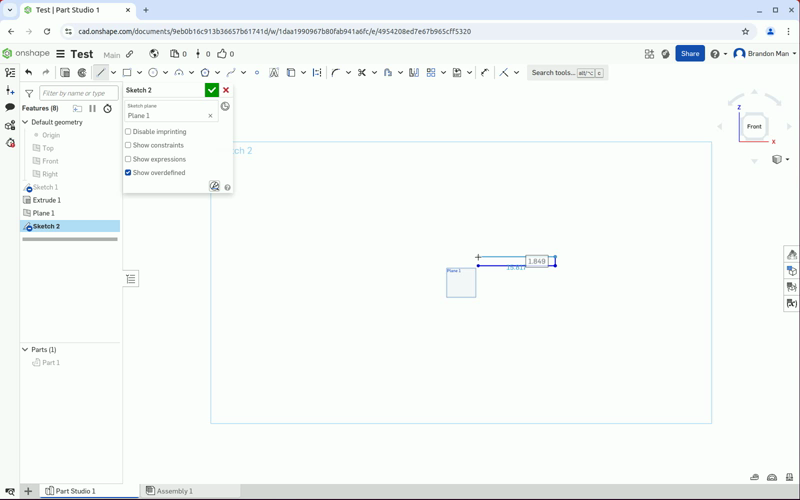
click(478, 256)
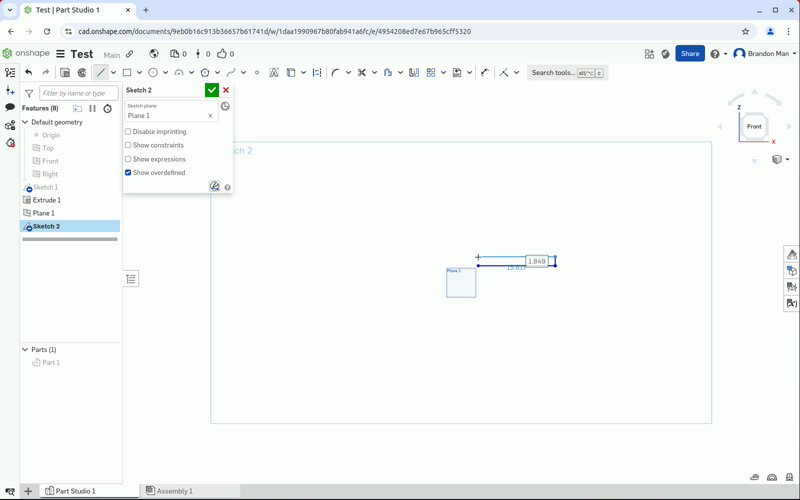
key_up(shift)
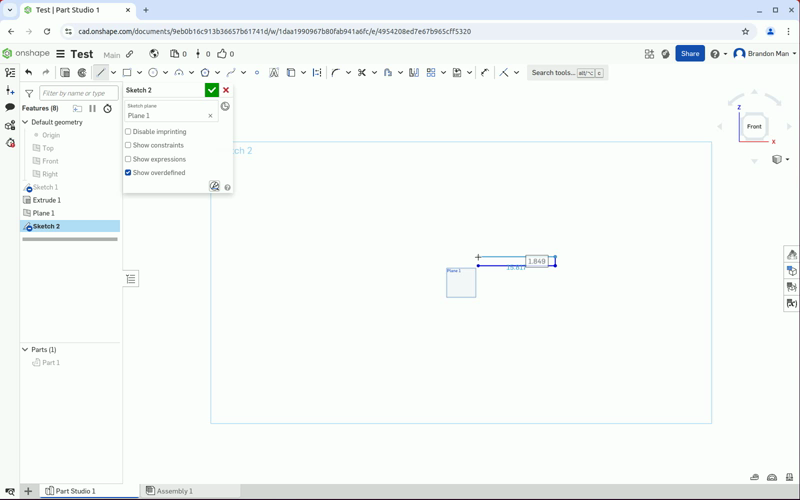
mouse_move(508, 256)
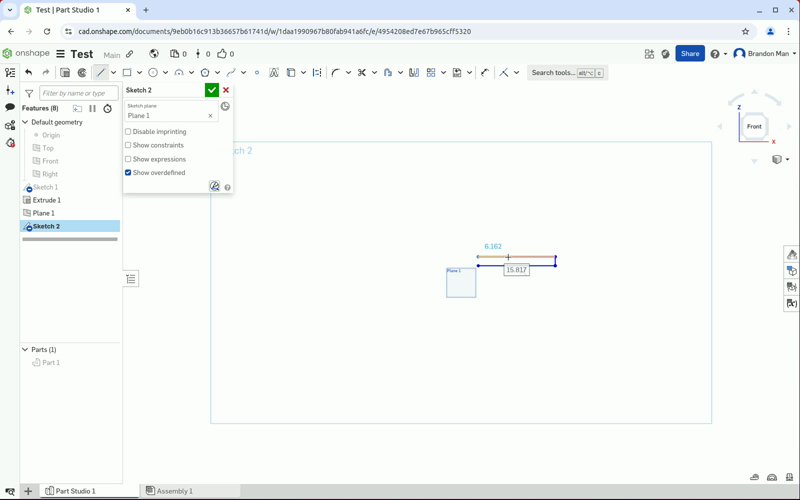
key_down(shift)
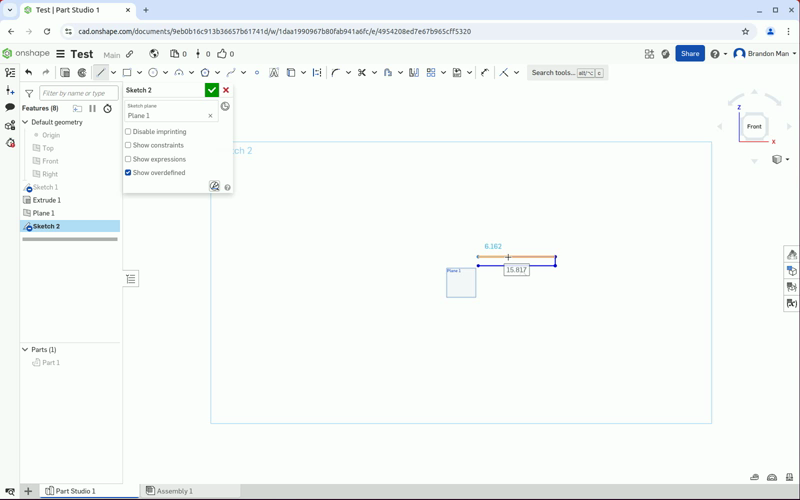
mouse_move(478, 265)
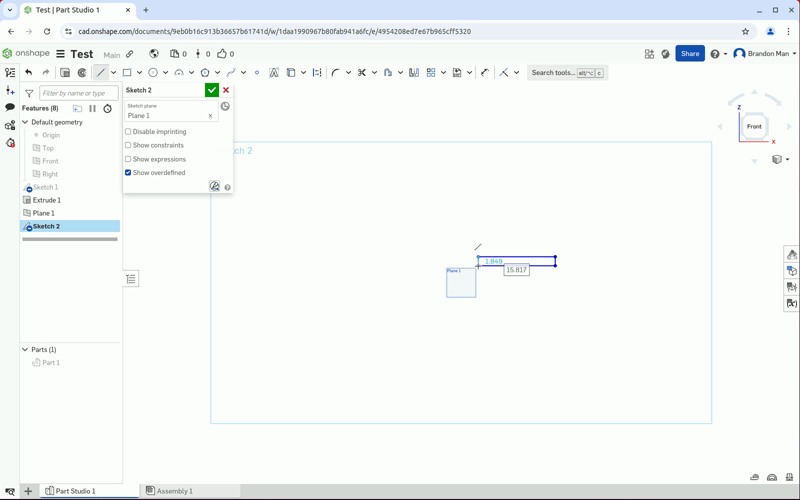
key_up(shift)
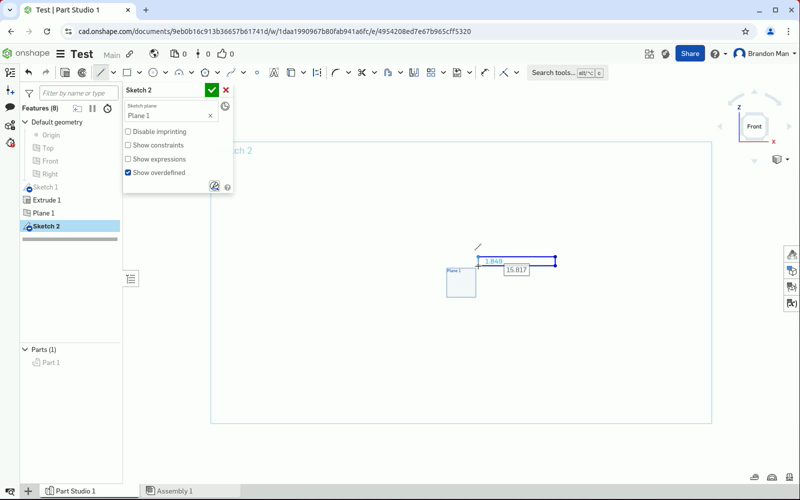
click(478, 265)
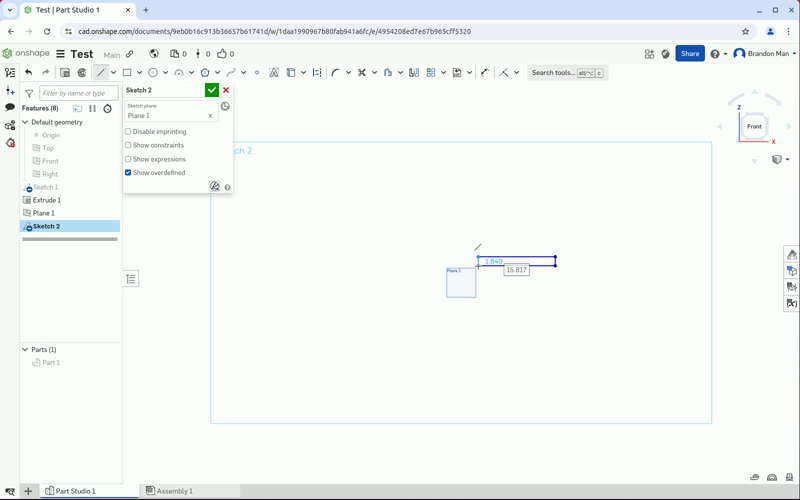
key(esc)
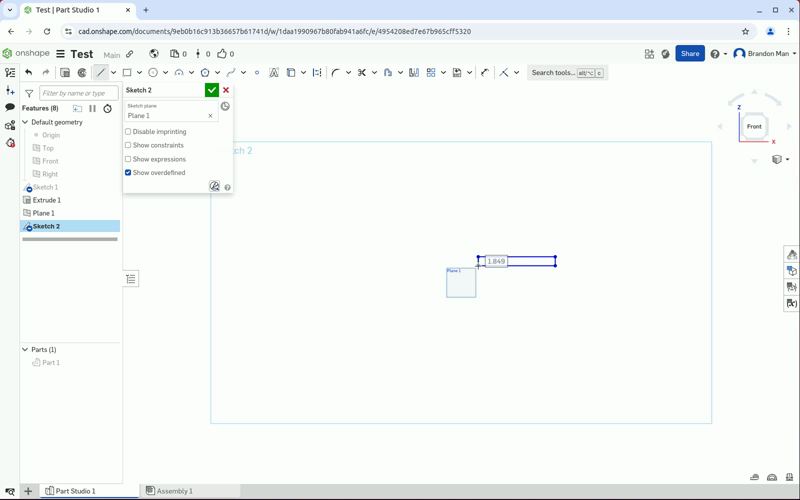
mouse_move(519, 258)
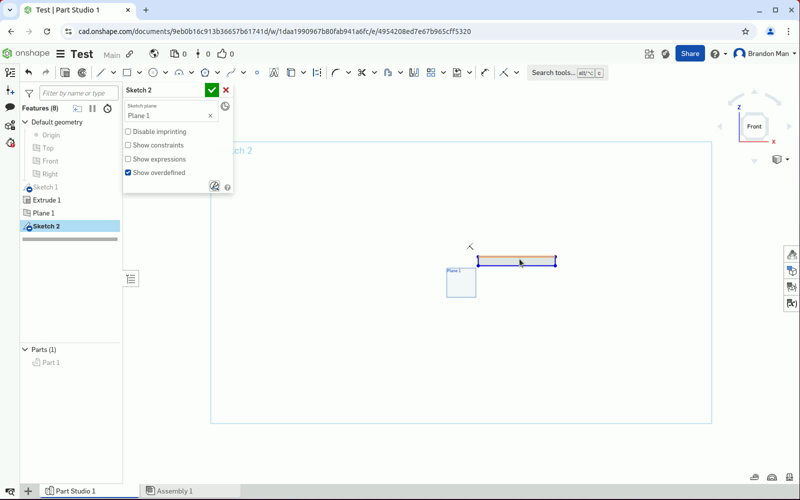
scroll(6)
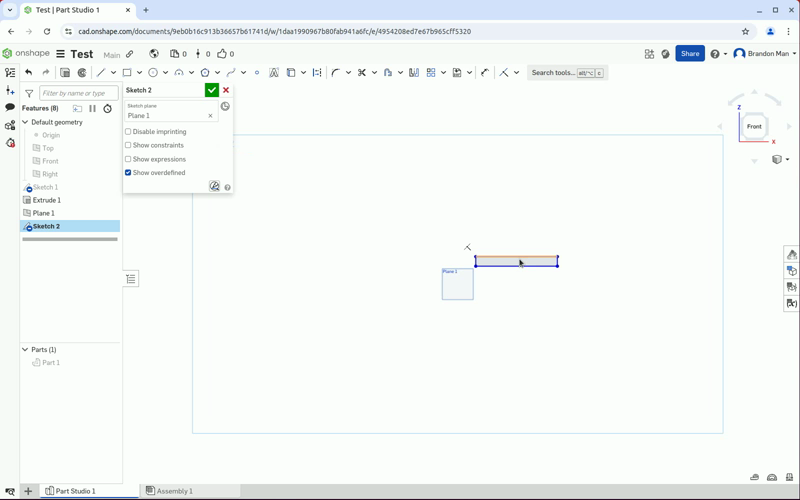
scroll(6)
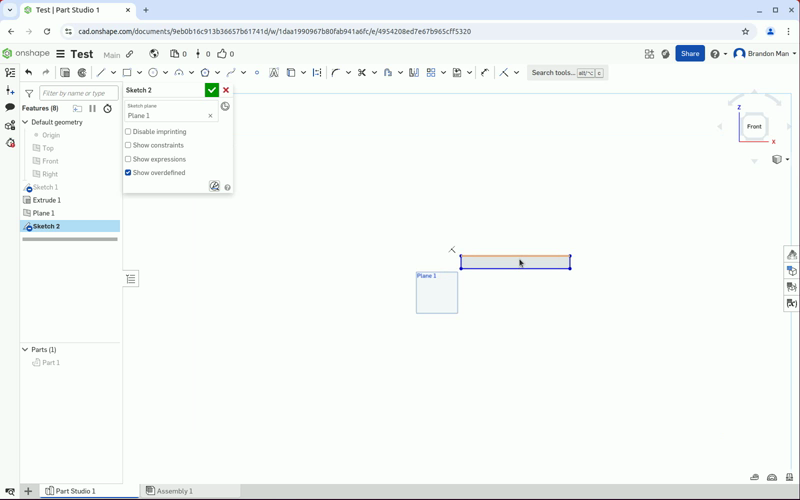
scroll(6)
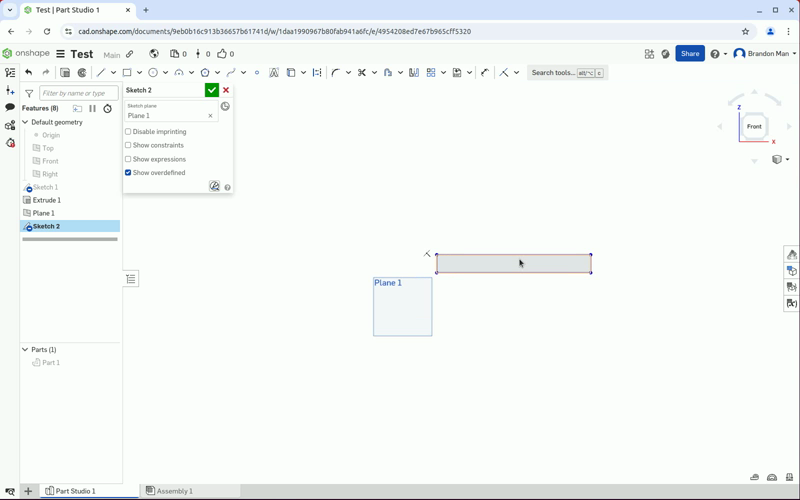
scroll(6)
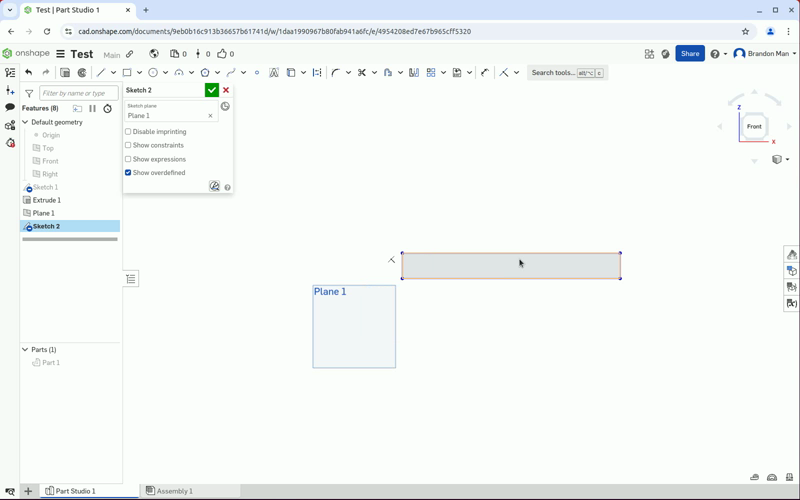
scroll(6)
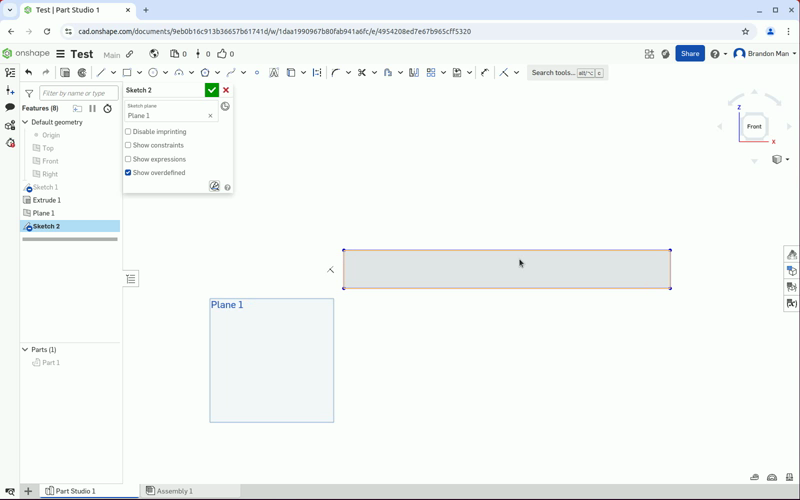
scroll(6)
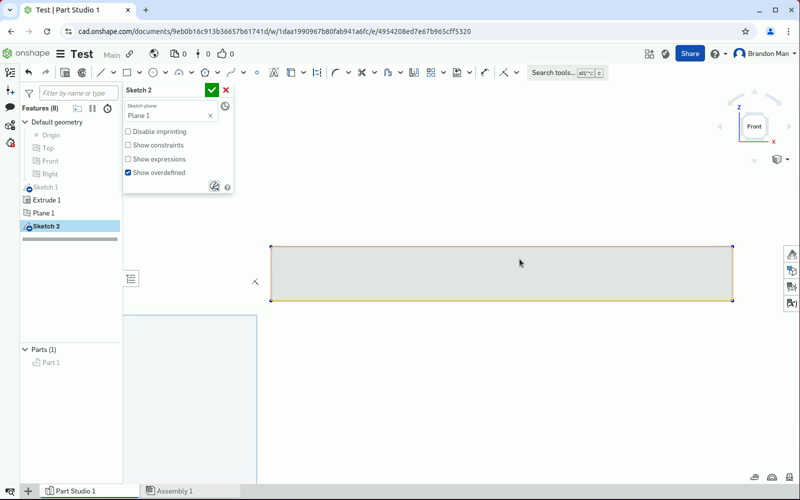
scroll(6)
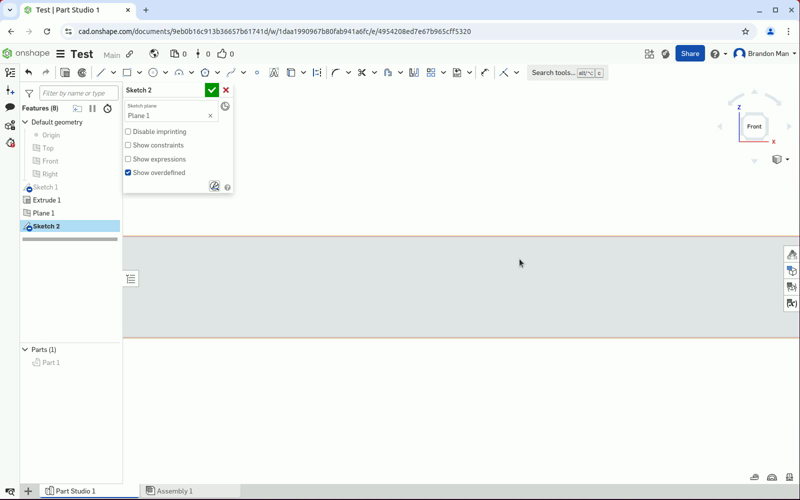
click(519, 258)
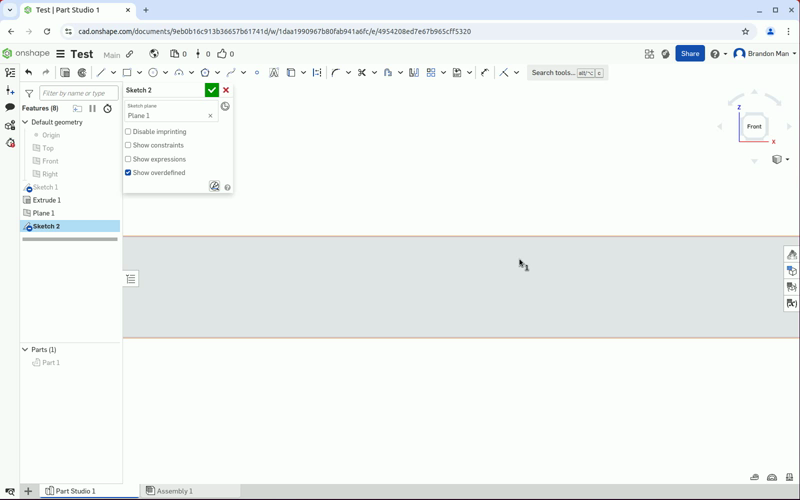
scroll(-6)
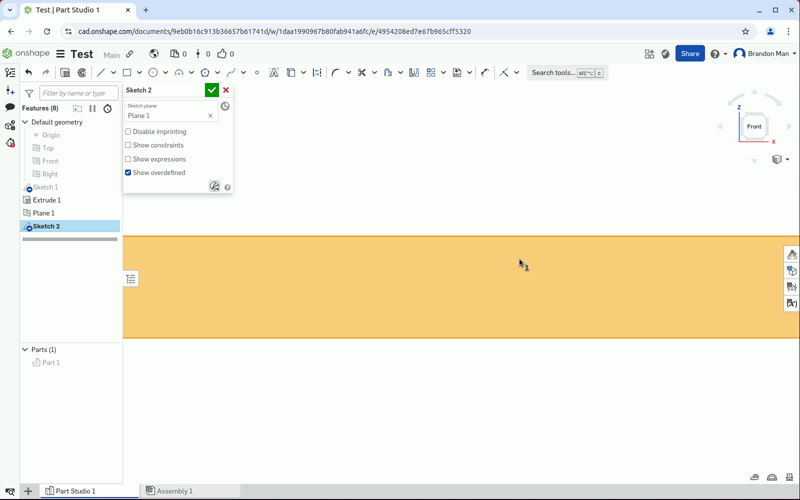
scroll(-6)
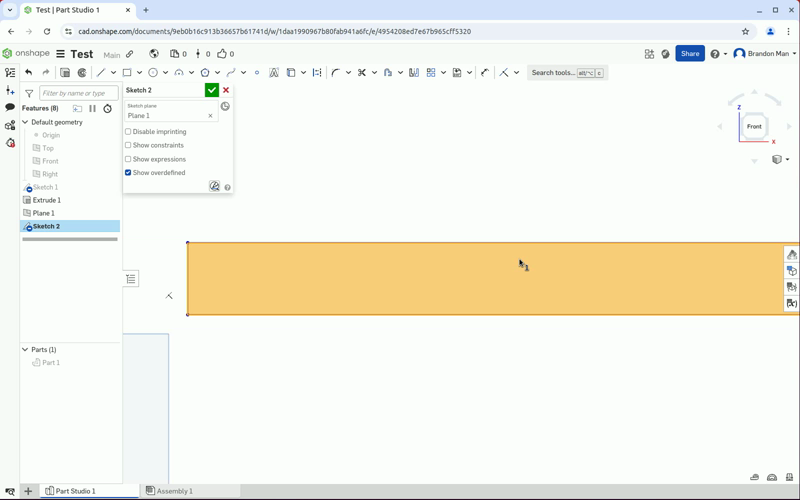
scroll(-6)
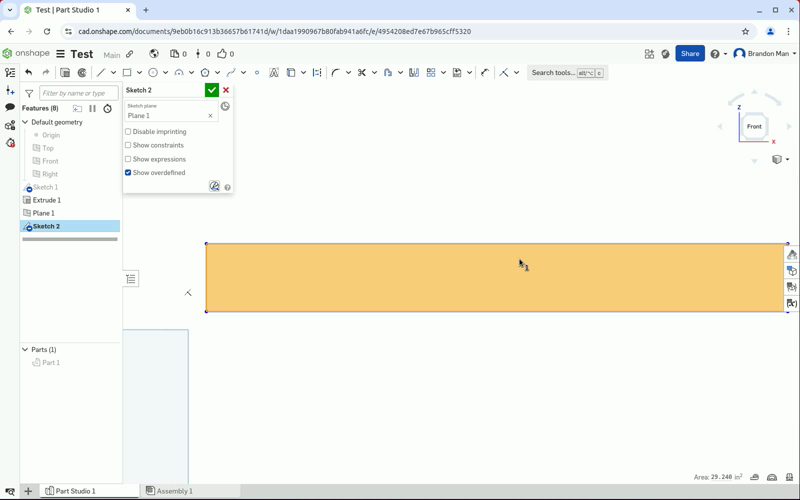
scroll(-6)
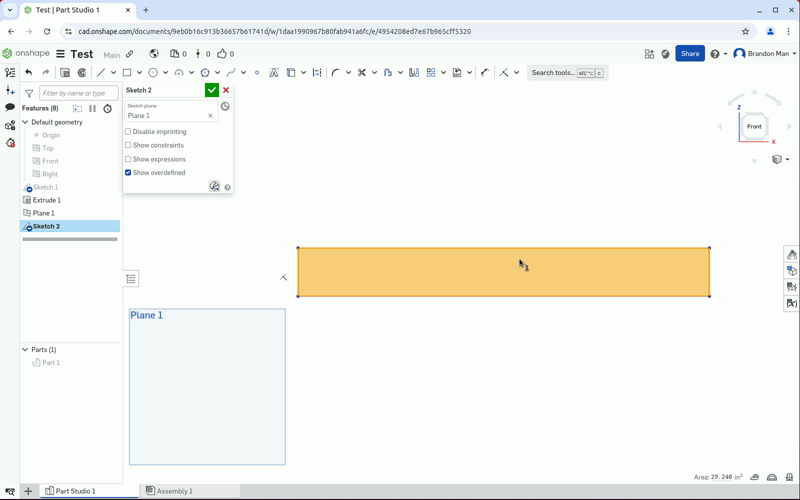
scroll(-6)
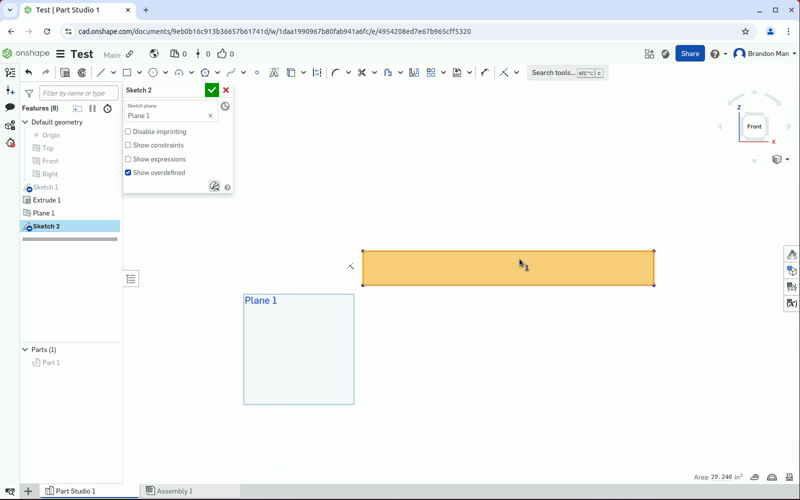
scroll(-6)
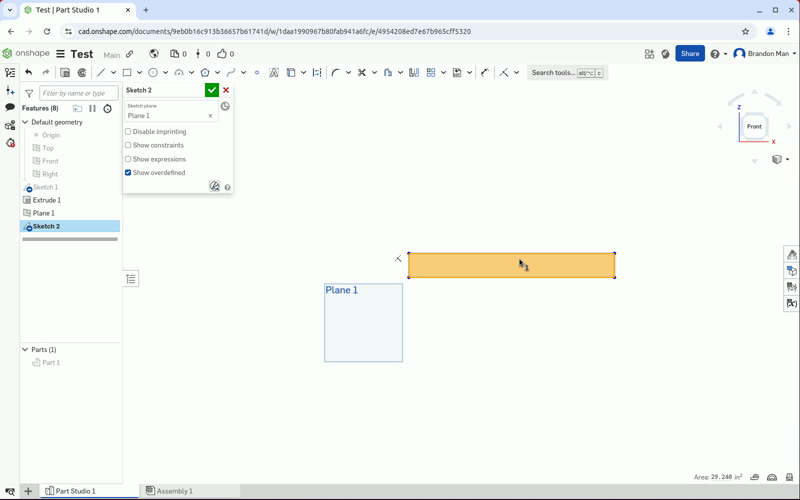
scroll(-6)
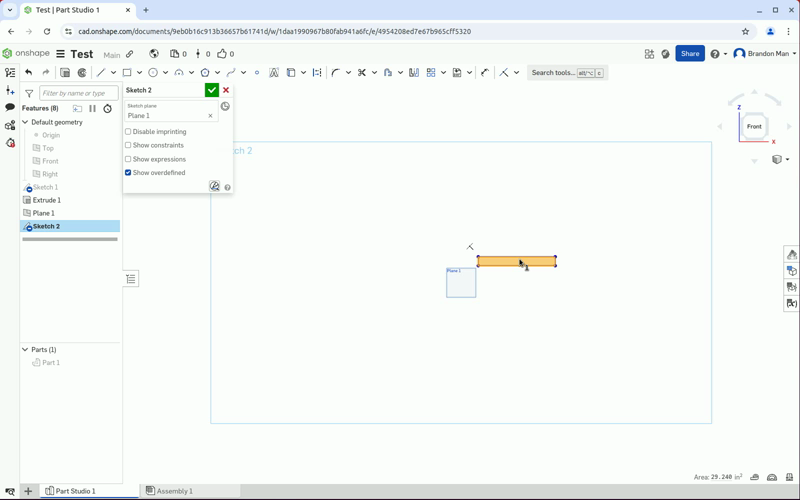
mouse_move(73, 352)
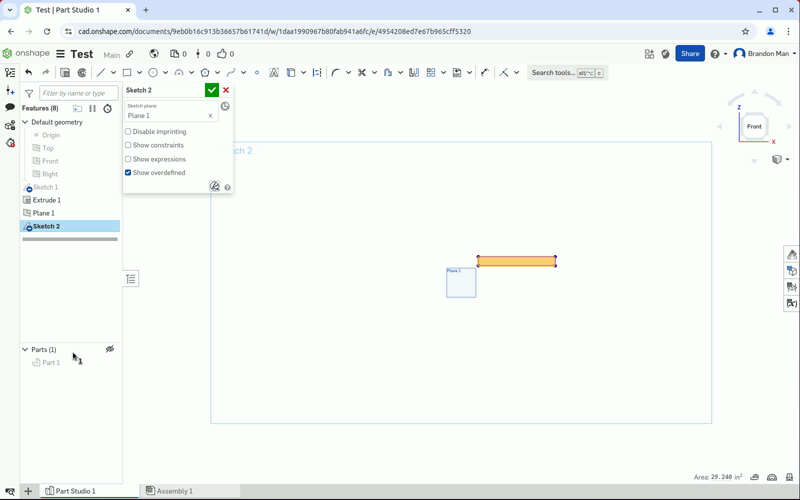
key(shift+y)
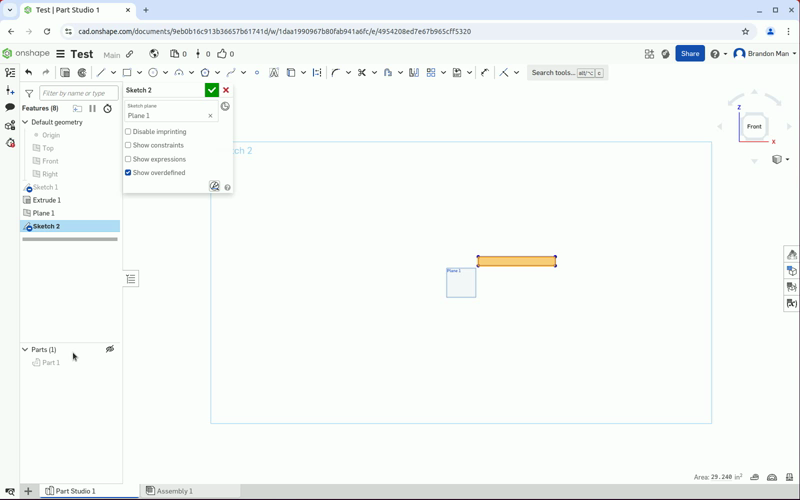
key(shift+e)
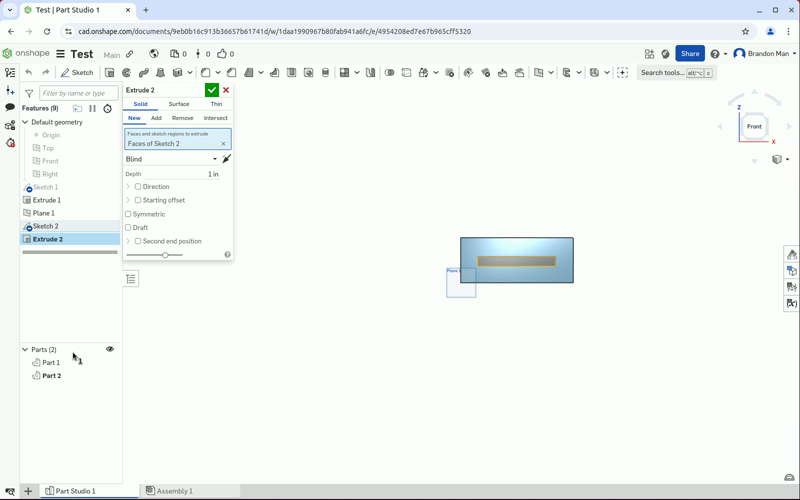
mouse_move(143, 106)
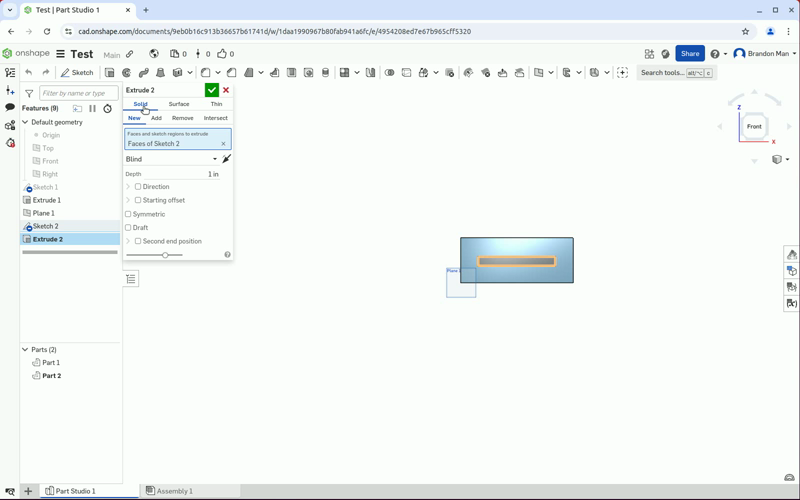
click(143, 106)
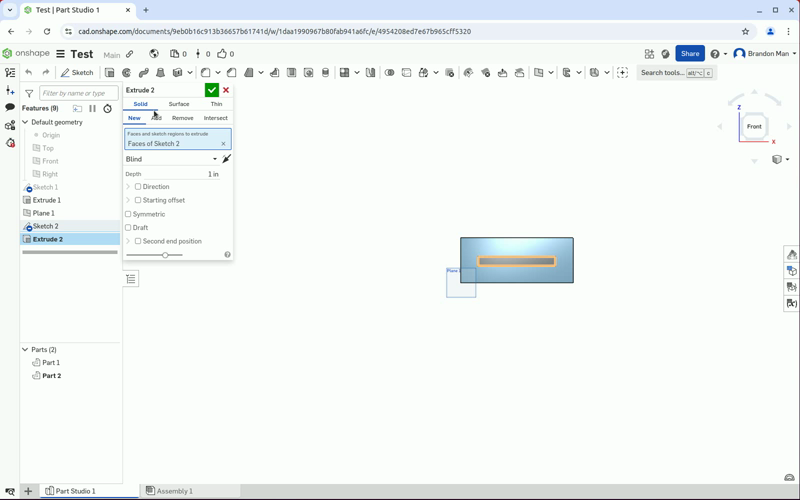
mouse_move(186, 120)
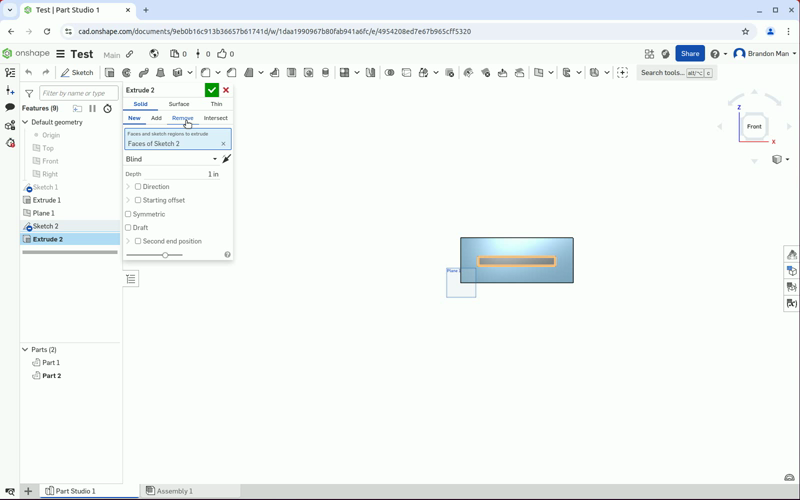
click(186, 120)
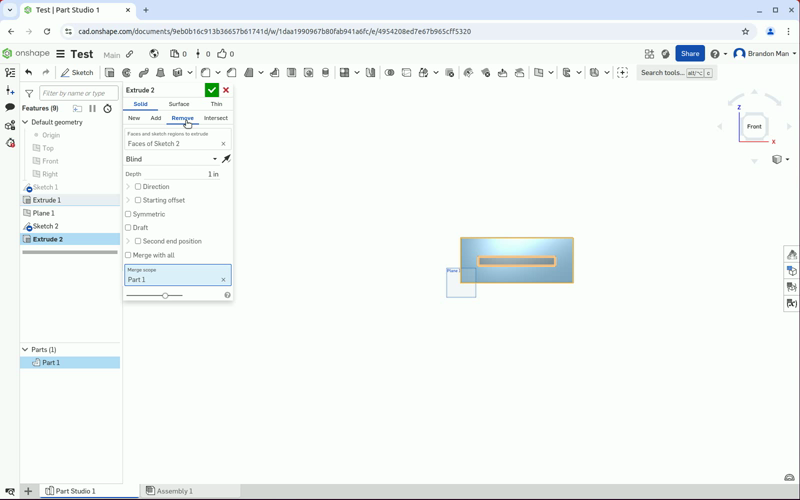
key(tab, 4)
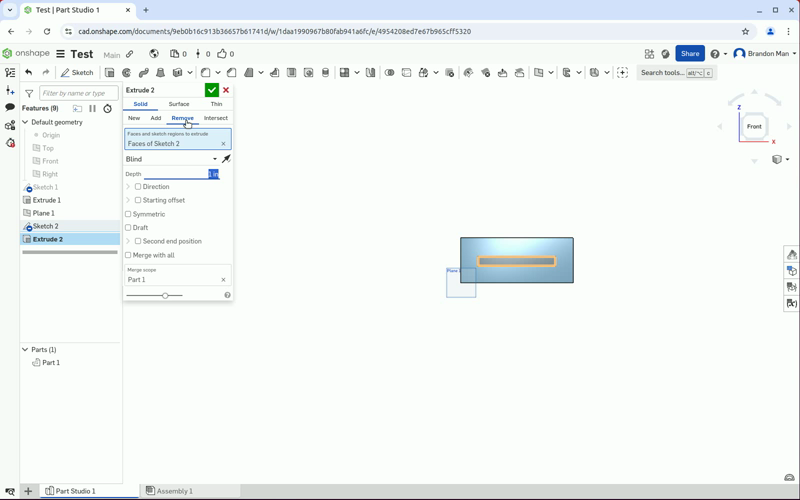
text(1.926)
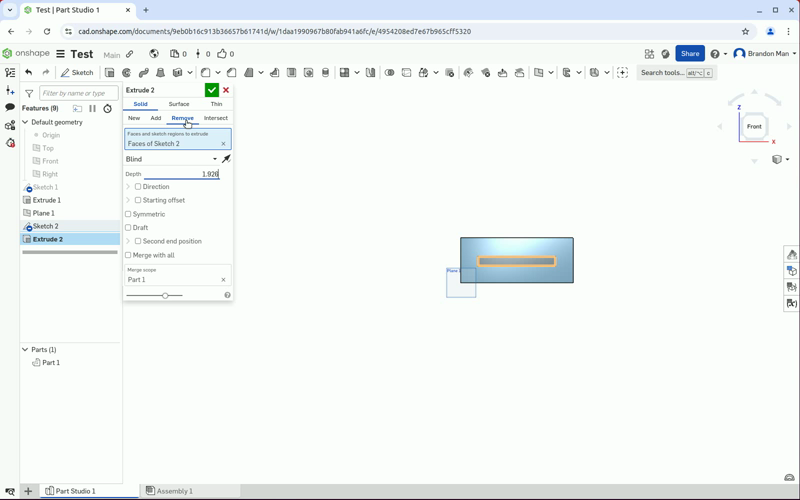
key(tab, 6)
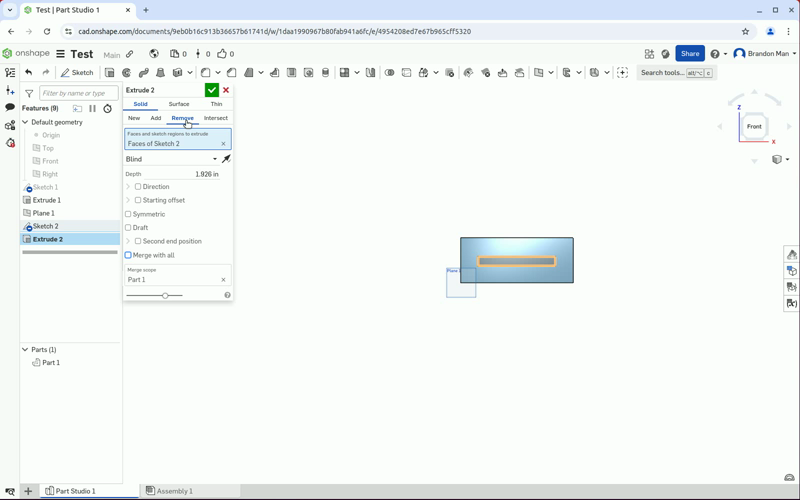
key(space)
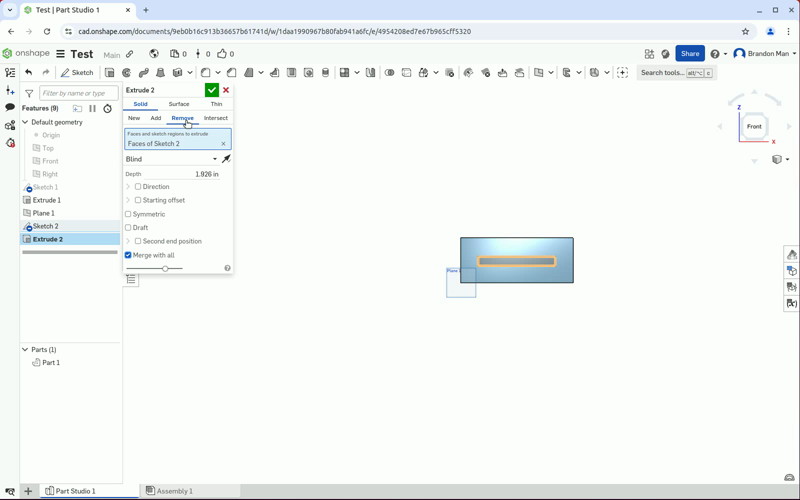
key(enter)
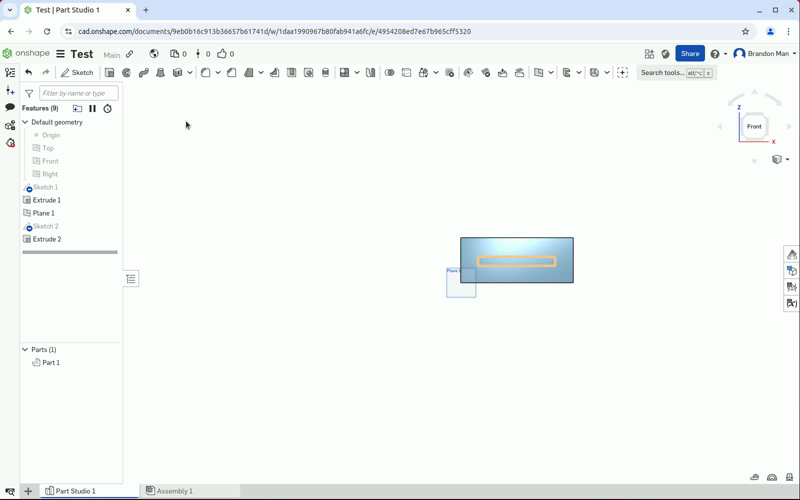
key(shift+h)
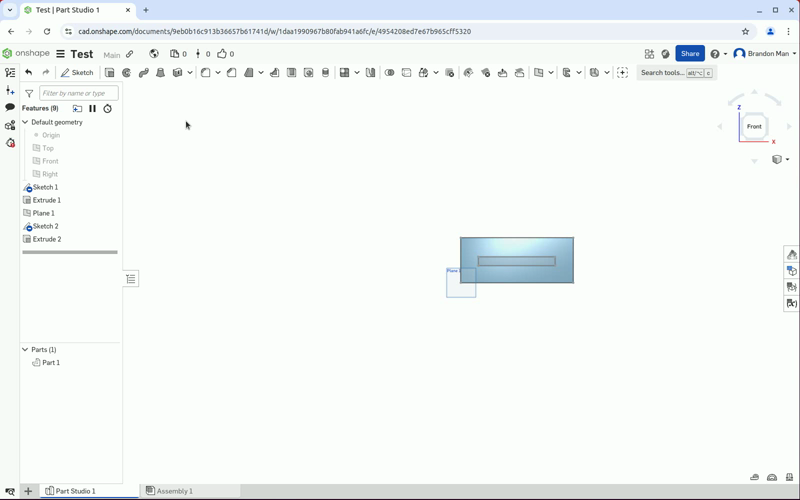
key(shift+h)
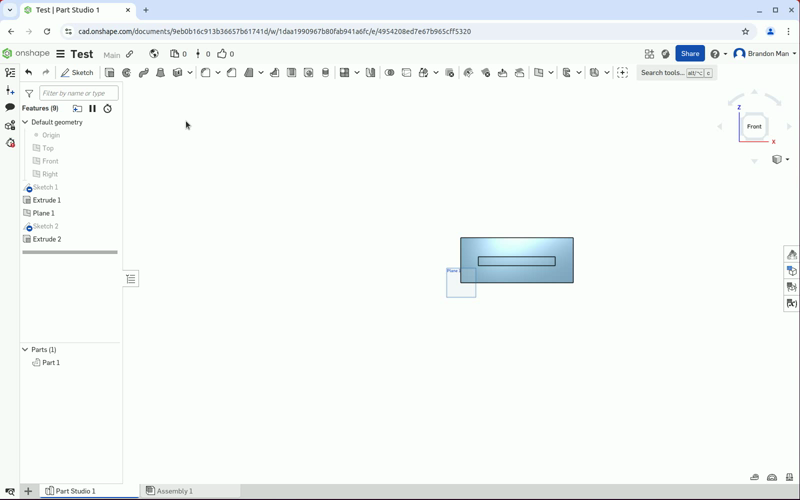
mouse_move(73, 189)
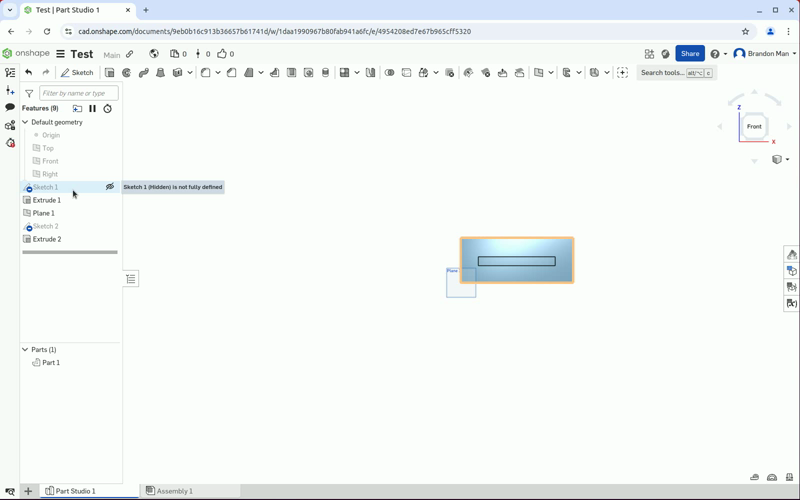
click(73, 189)
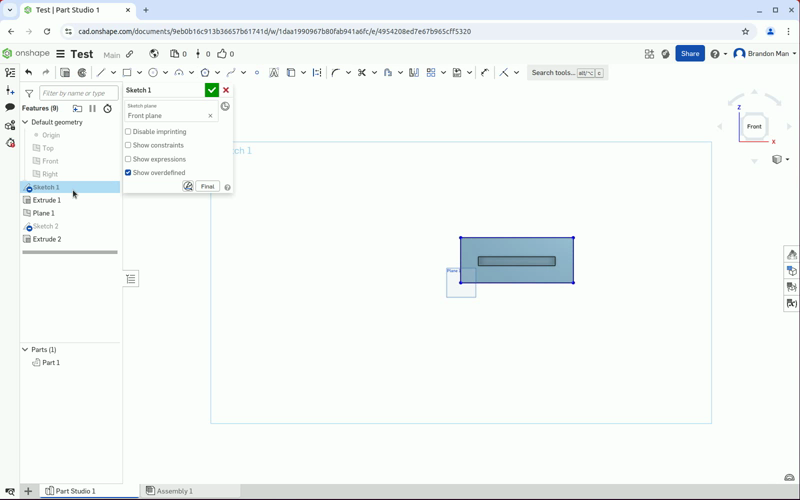
mouse_move(229, 92)
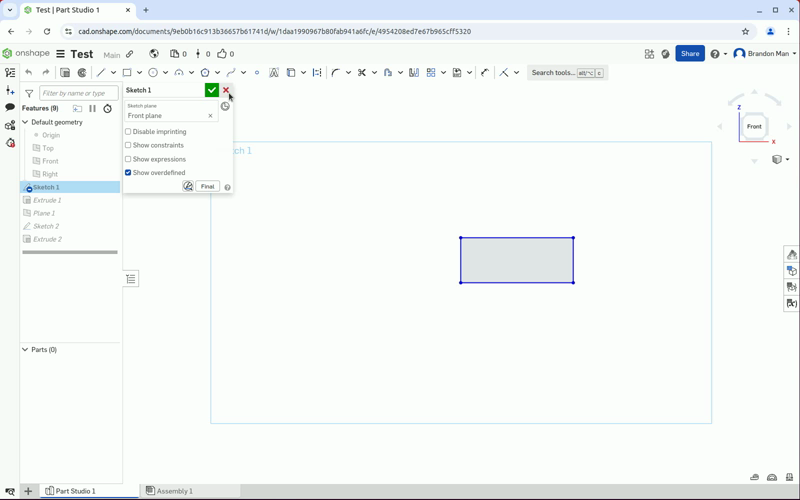
click(229, 92)
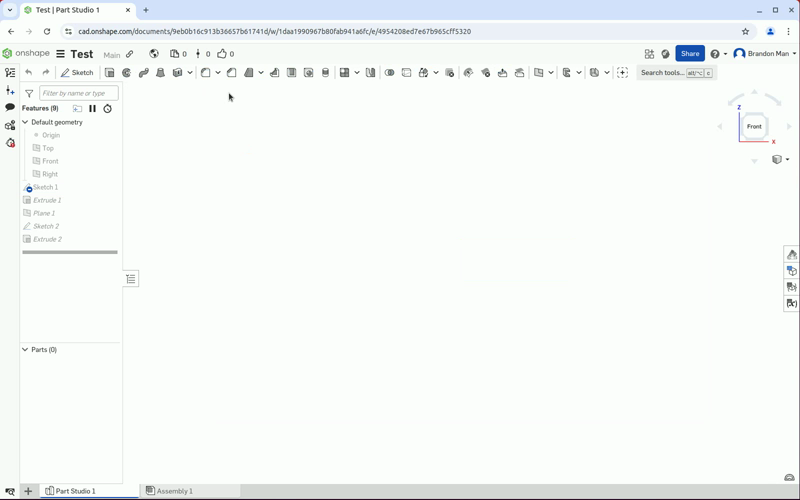
key(shift+s)
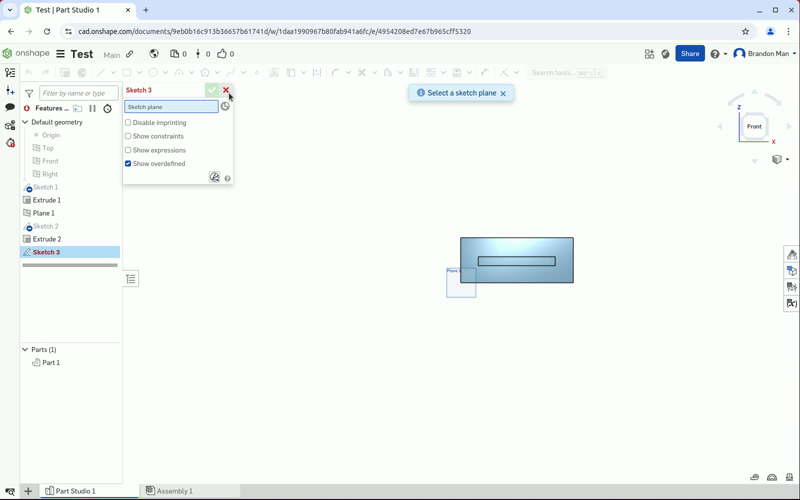
mouse_move(73, 215)
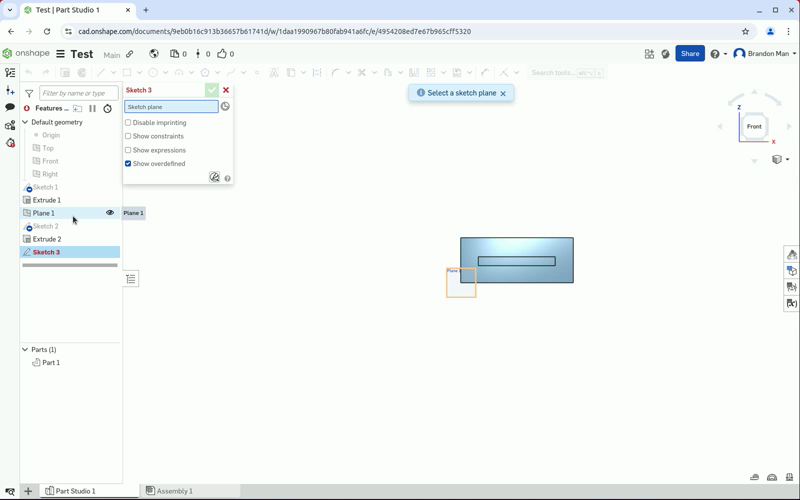
click(73, 215)
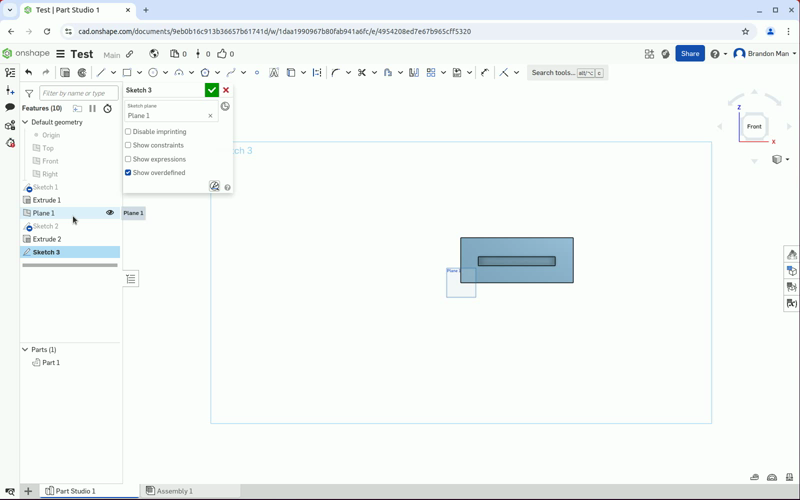
mouse_move(73, 352)
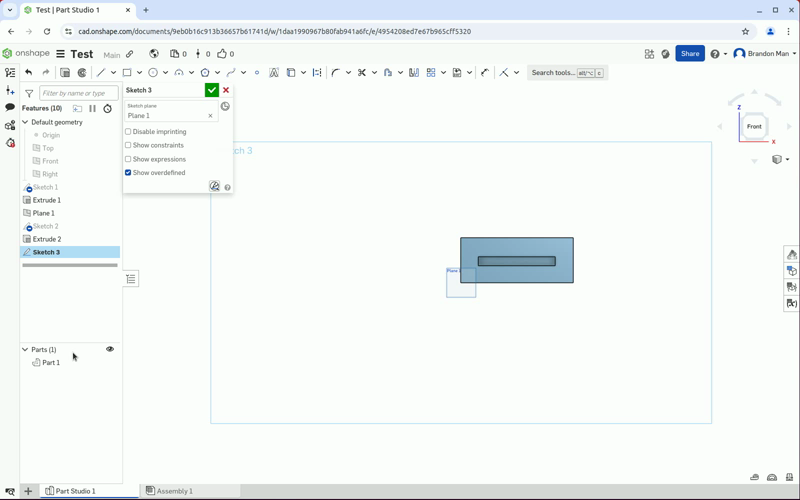
key(y)
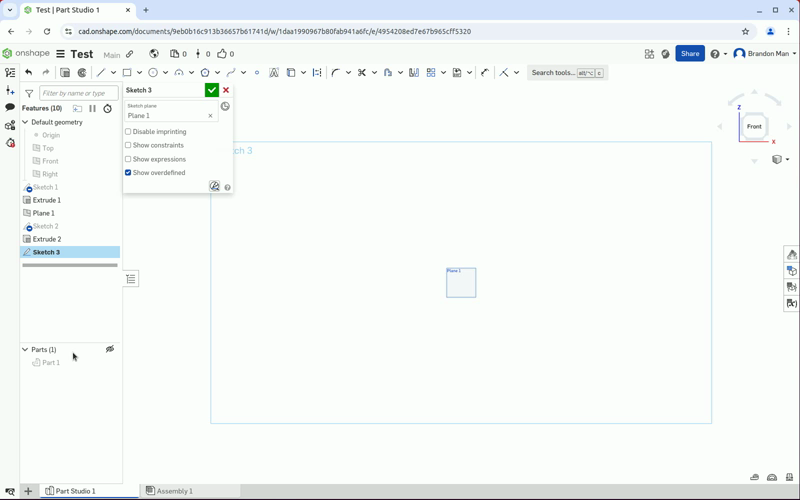
key(l)
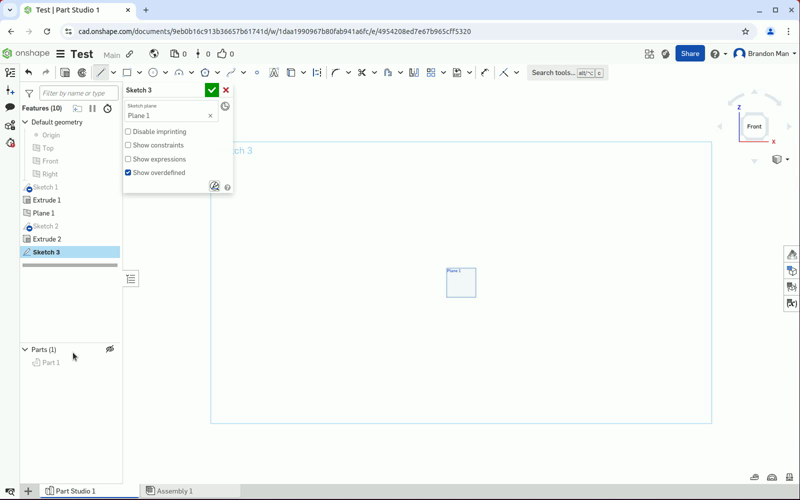
key_down(shift)
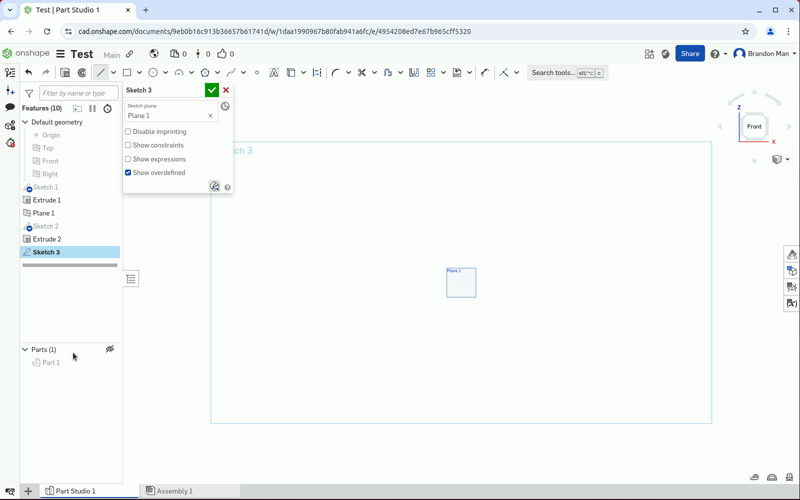
mouse_move(483, 265)
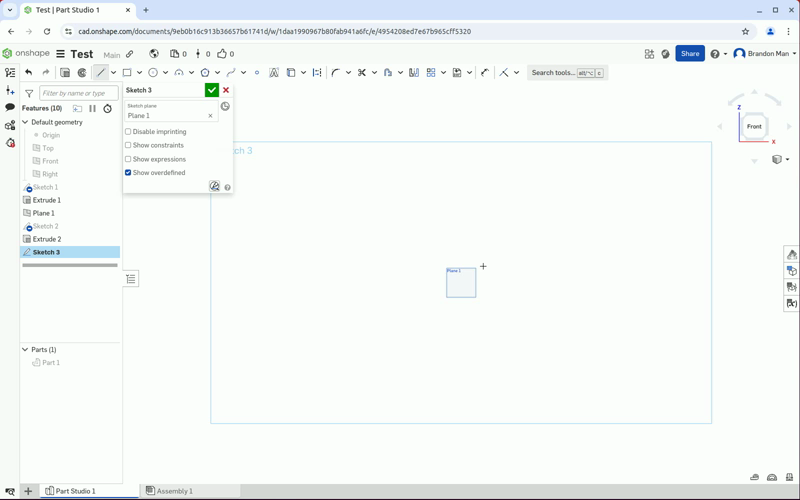
click(483, 265)
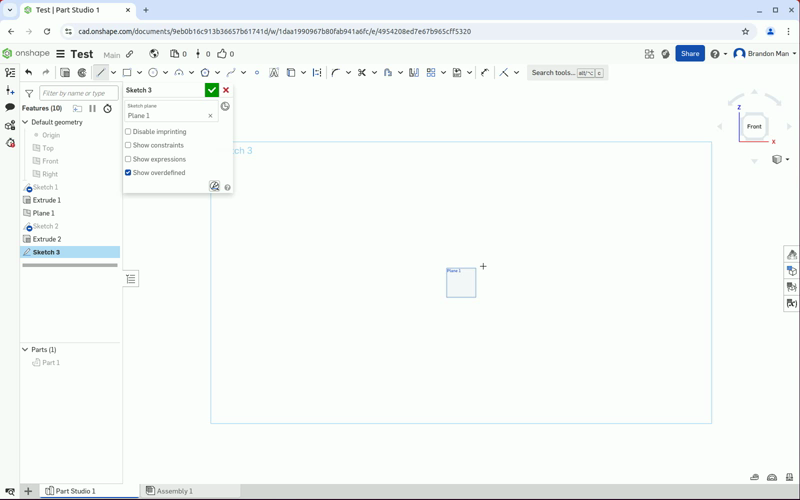
key_up(shift)
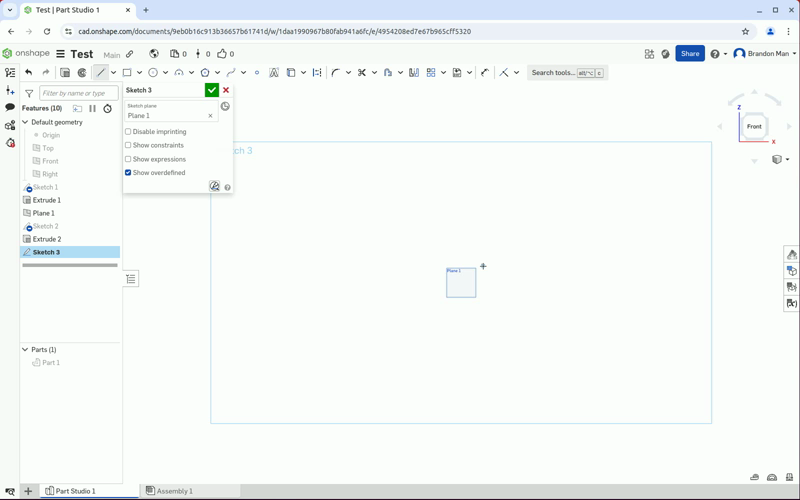
key_down(shift)
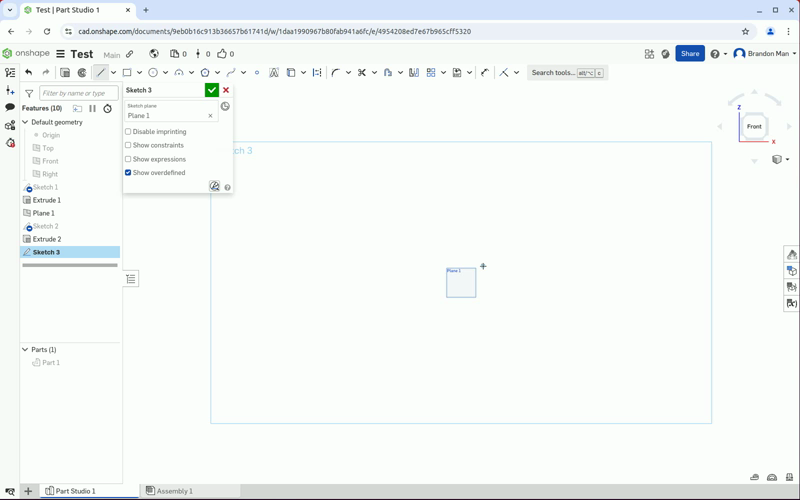
mouse_move(551, 265)
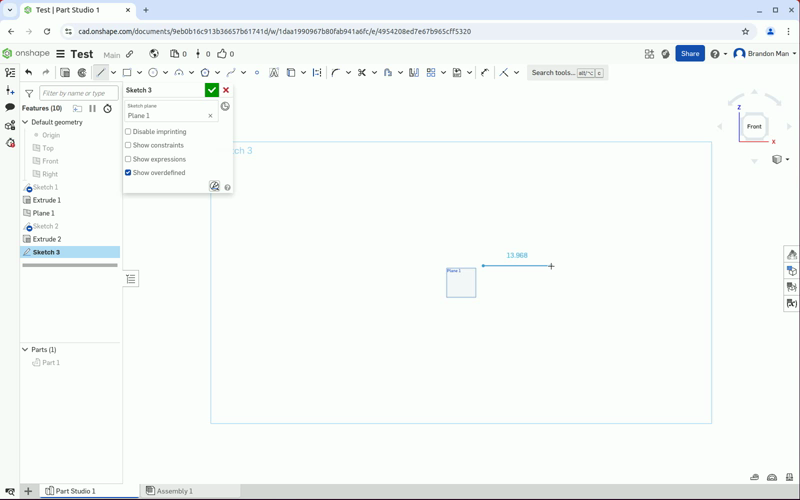
click(551, 265)
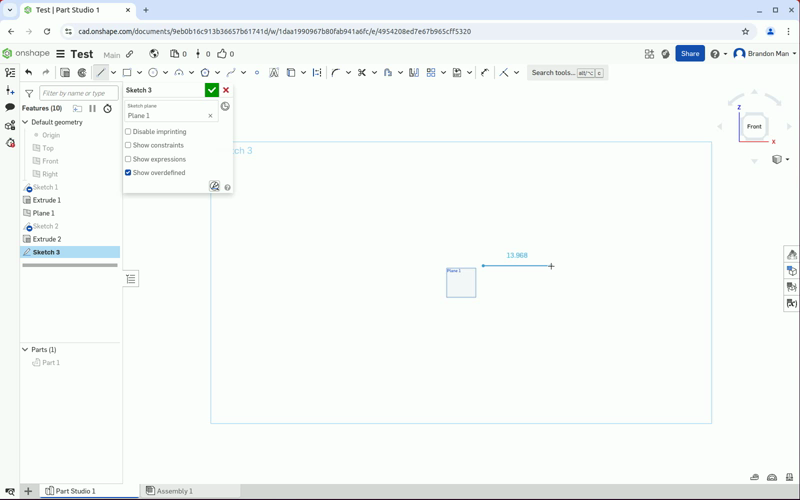
key_up(shift)
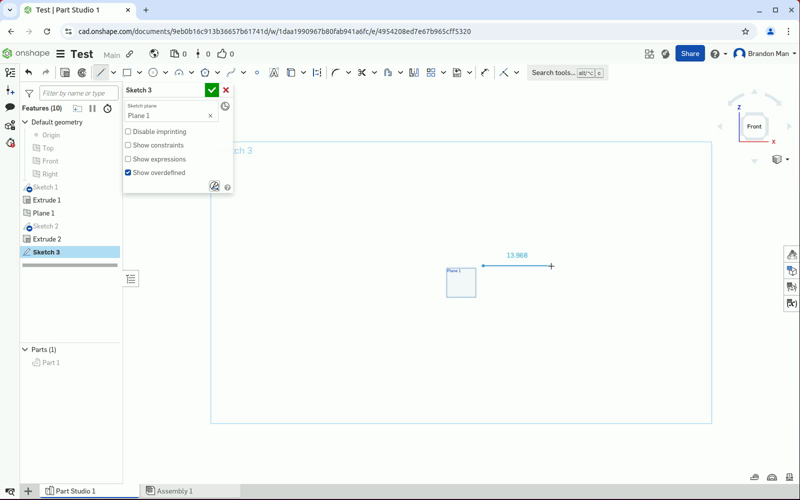
key_down(shift)
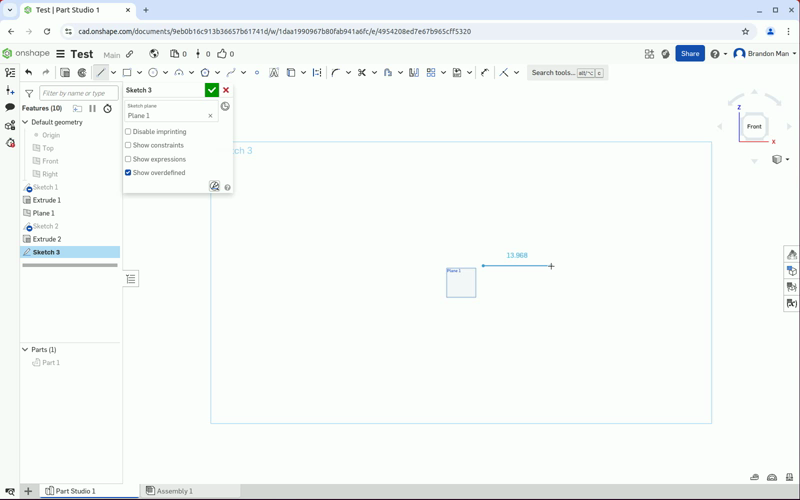
mouse_move(581, 265)
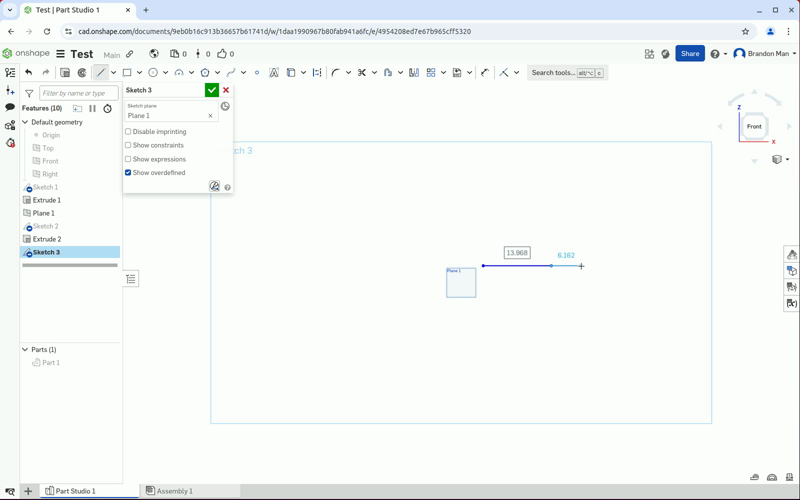
mouse_move(551, 255)
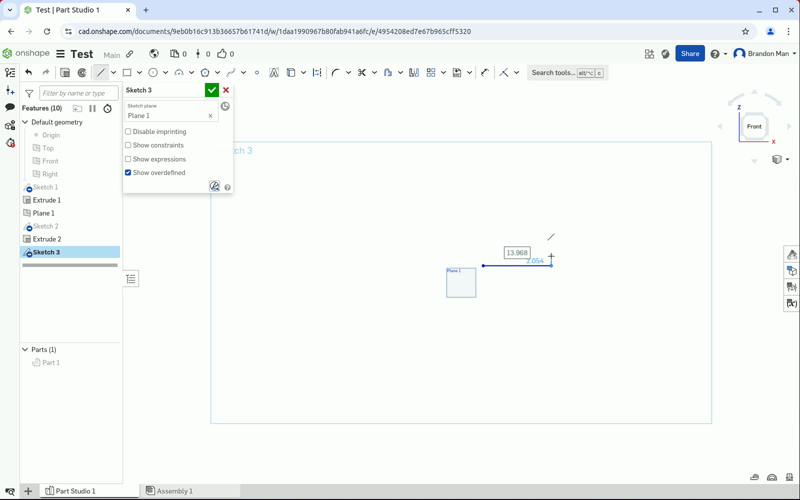
click(551, 255)
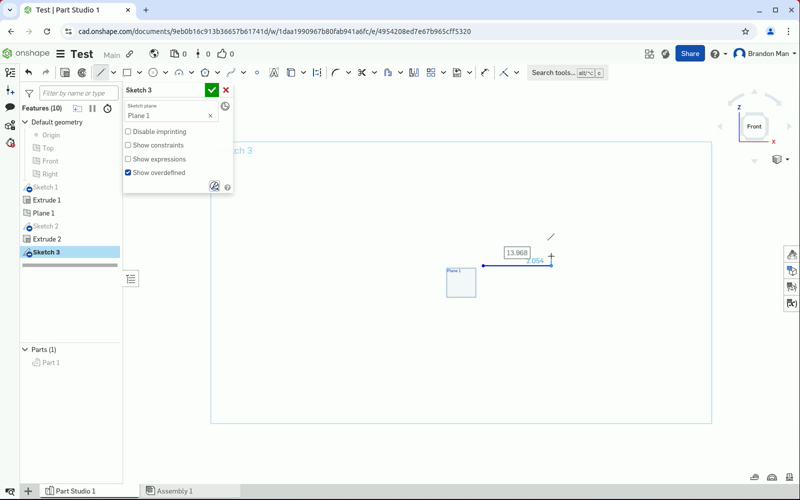
key_up(shift)
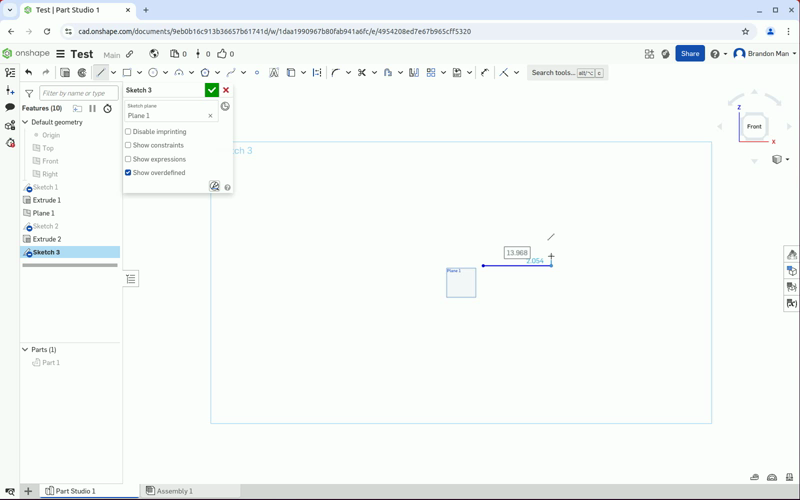
key_down(shift)
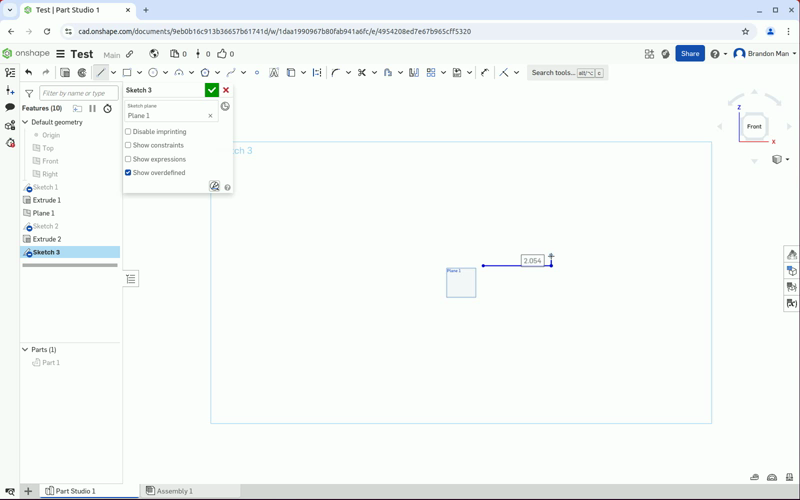
mouse_move(483, 255)
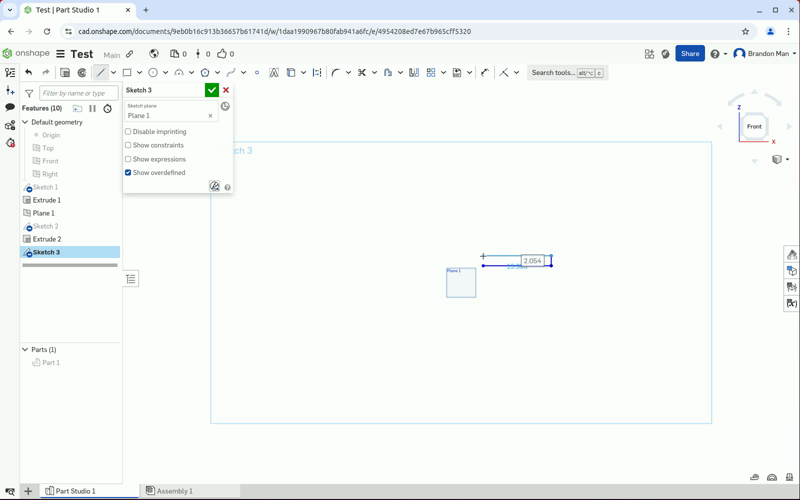
click(483, 255)
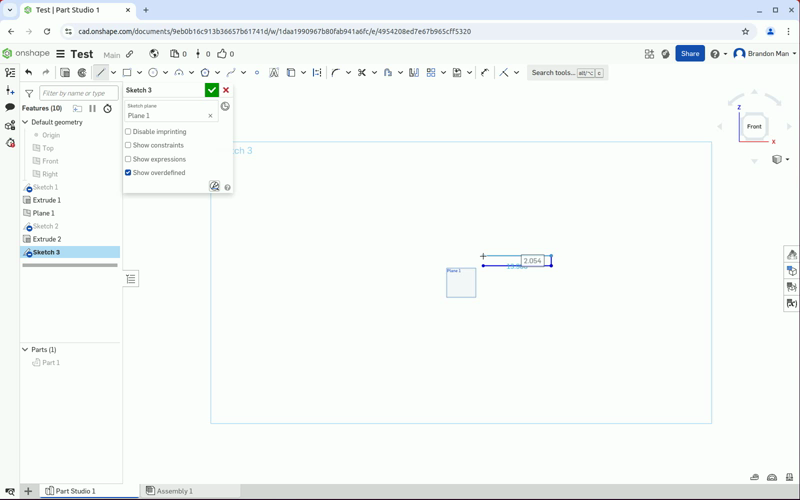
key_up(shift)
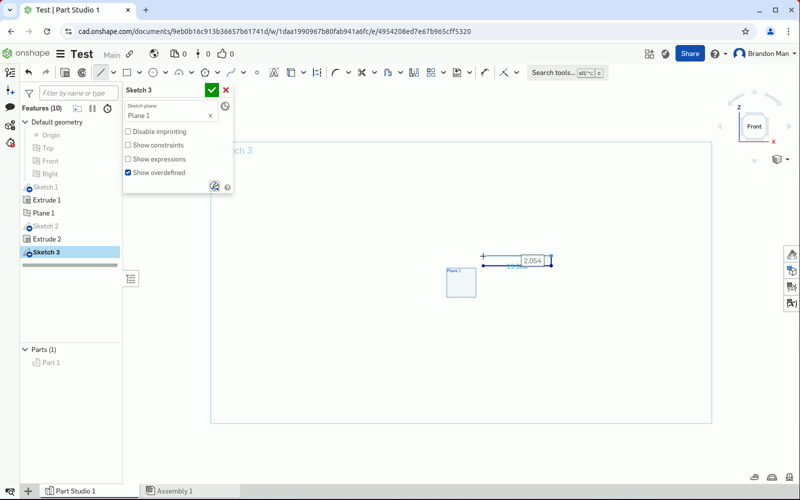
mouse_move(513, 255)
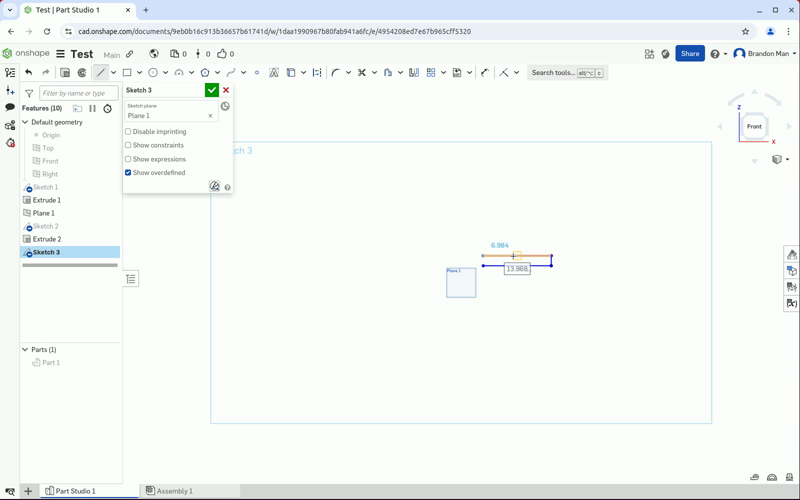
key_down(shift)
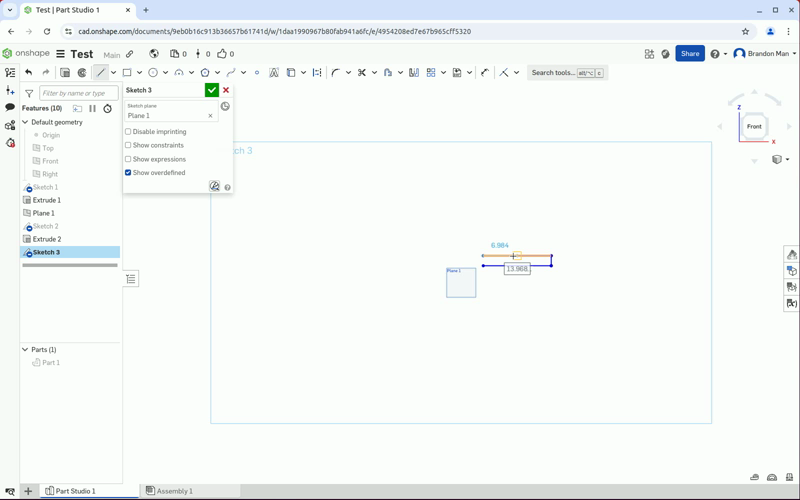
mouse_move(483, 265)
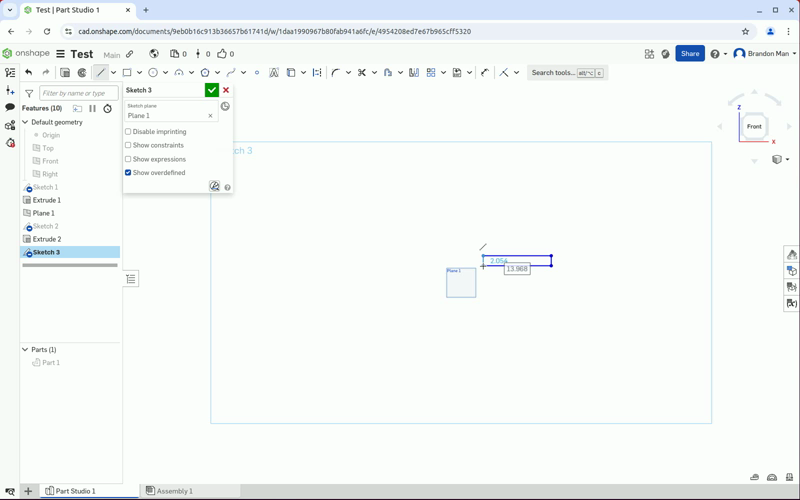
key_up(shift)
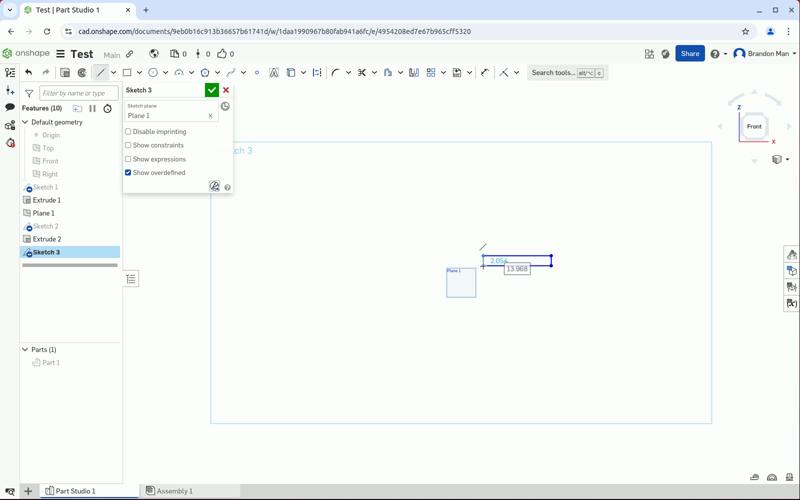
click(483, 265)
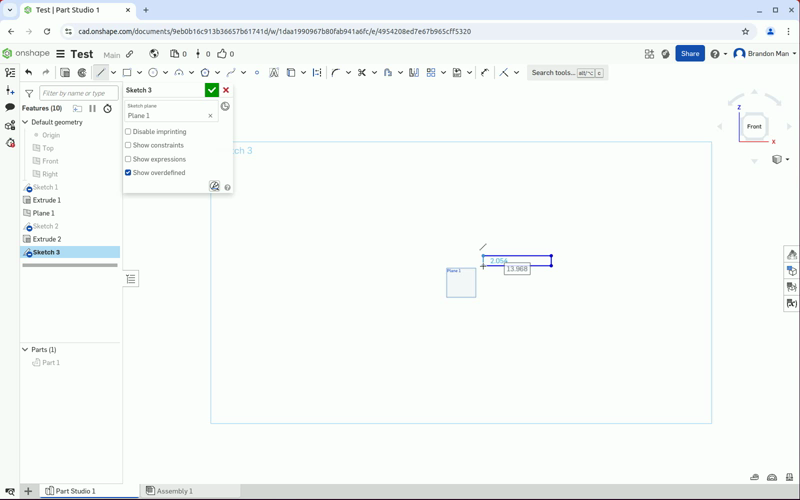
key(esc)
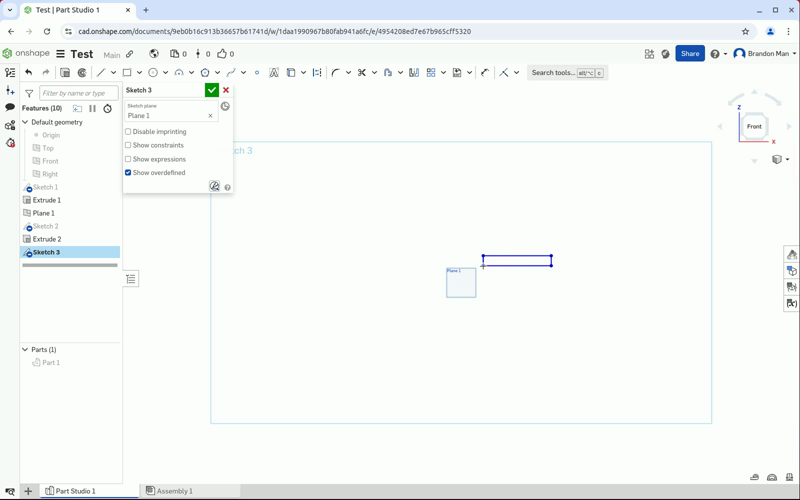
mouse_move(503, 264)
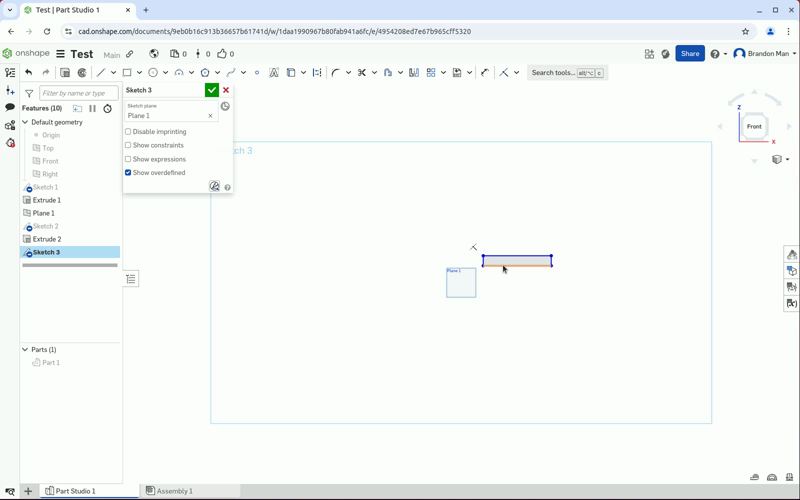
scroll(6)
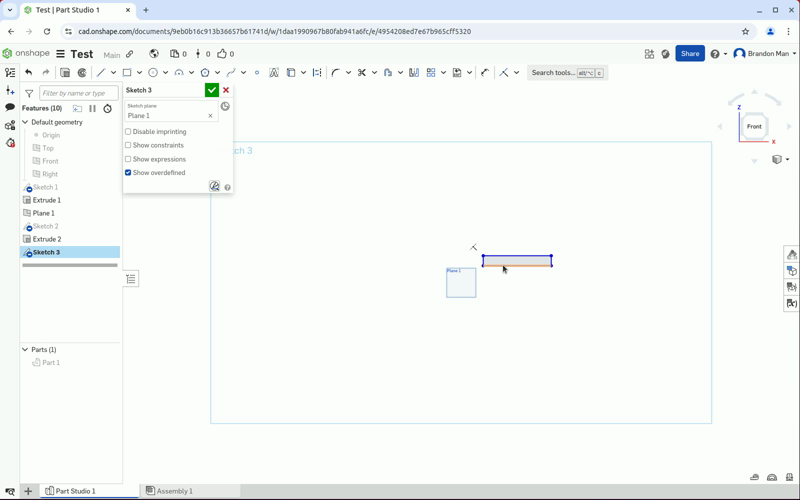
scroll(6)
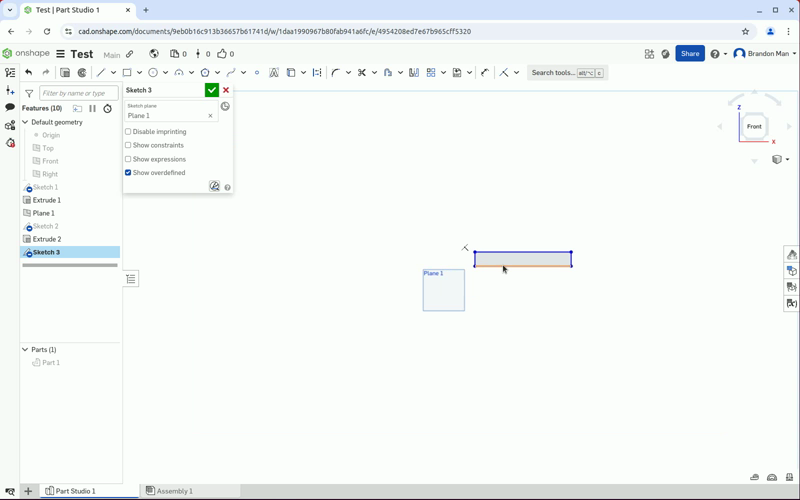
scroll(6)
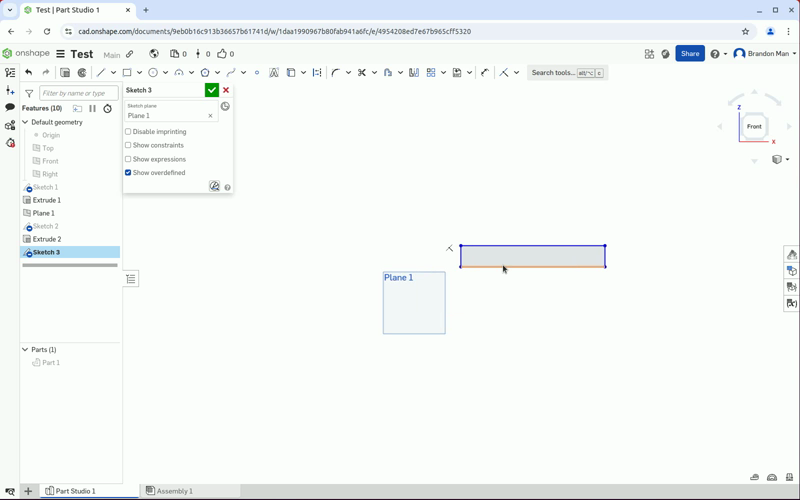
scroll(6)
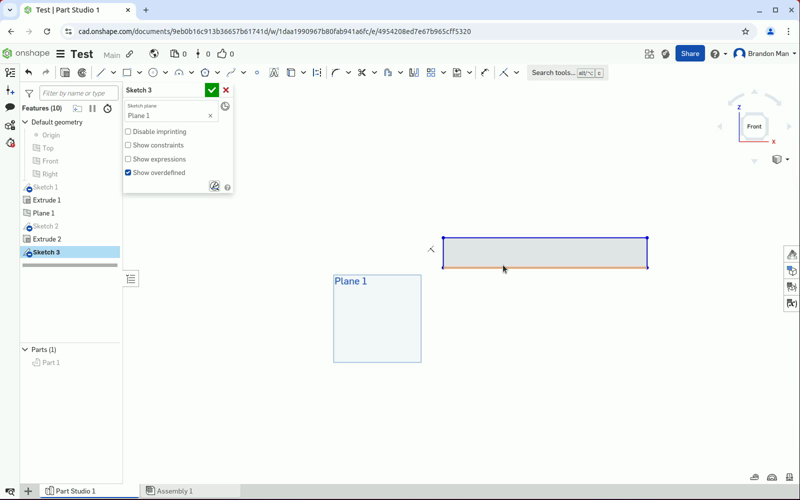
scroll(6)
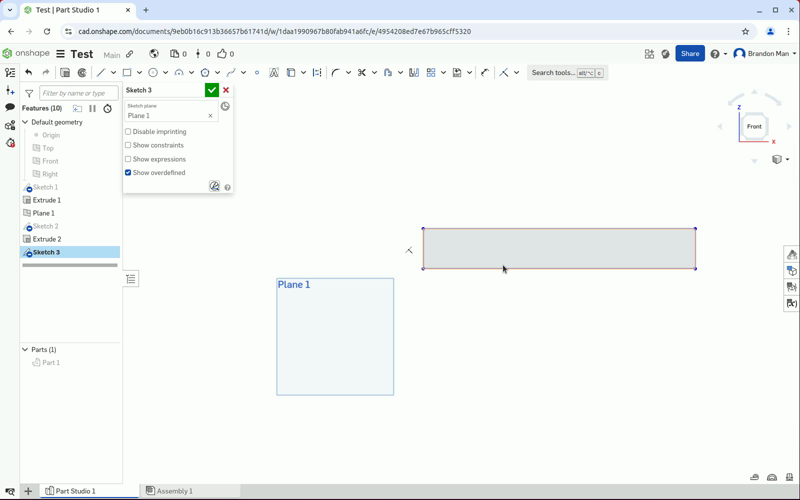
scroll(6)
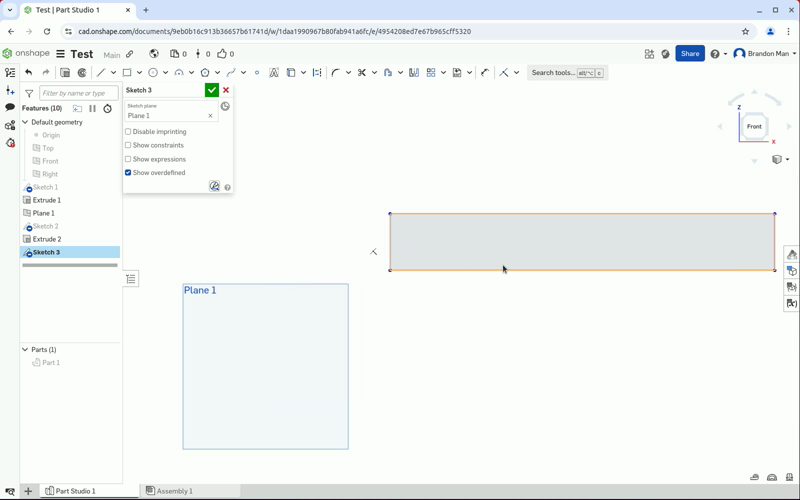
scroll(6)
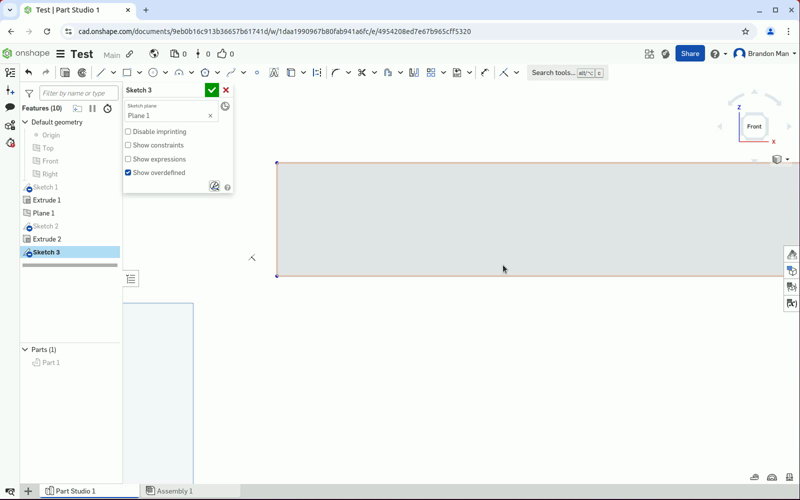
click(503, 264)
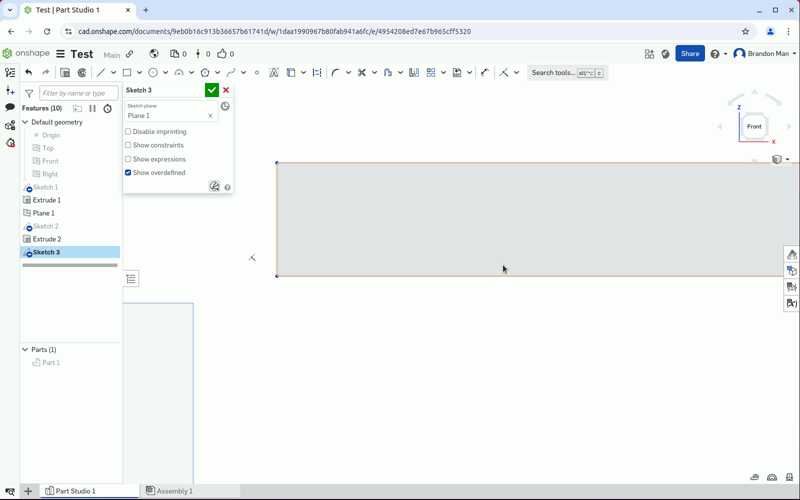
scroll(-6)
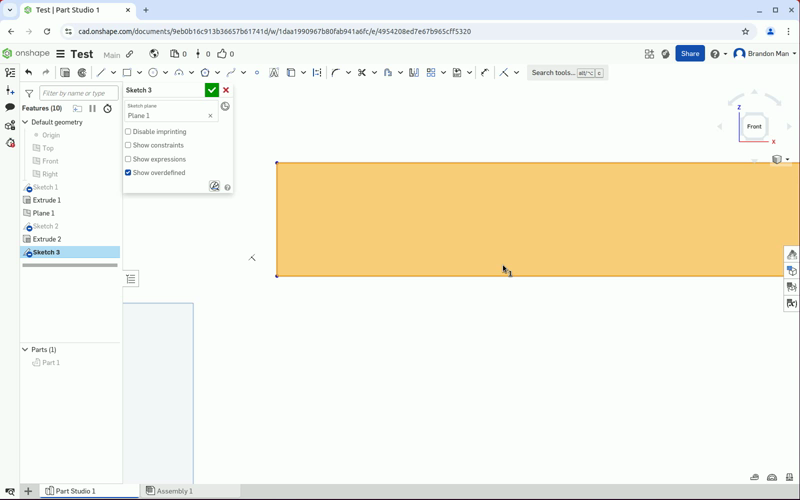
scroll(-6)
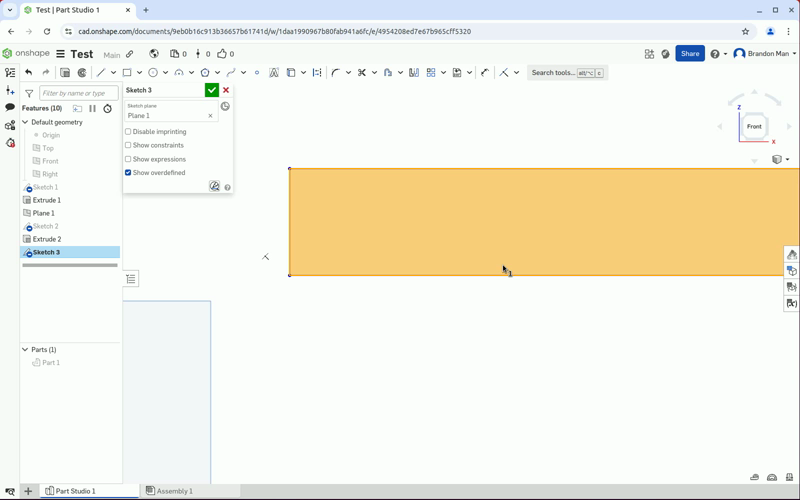
scroll(-6)
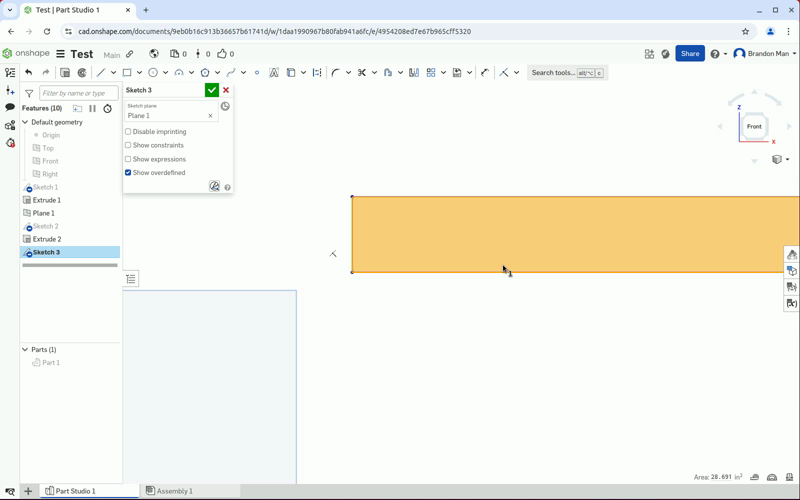
scroll(-6)
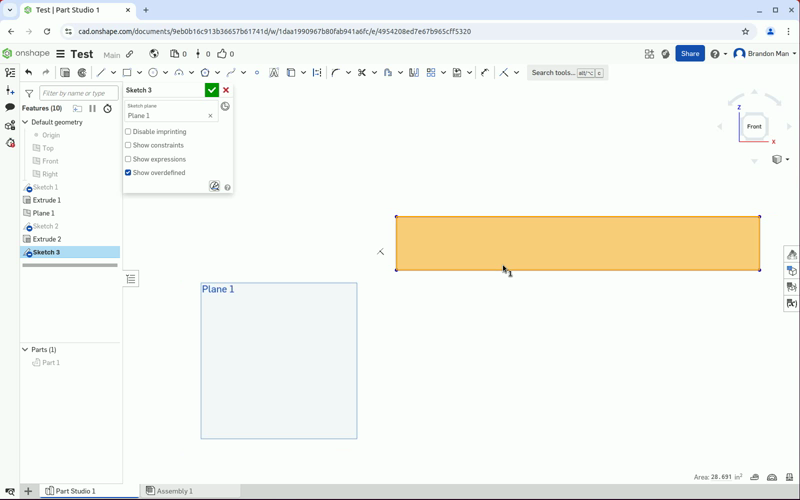
scroll(-6)
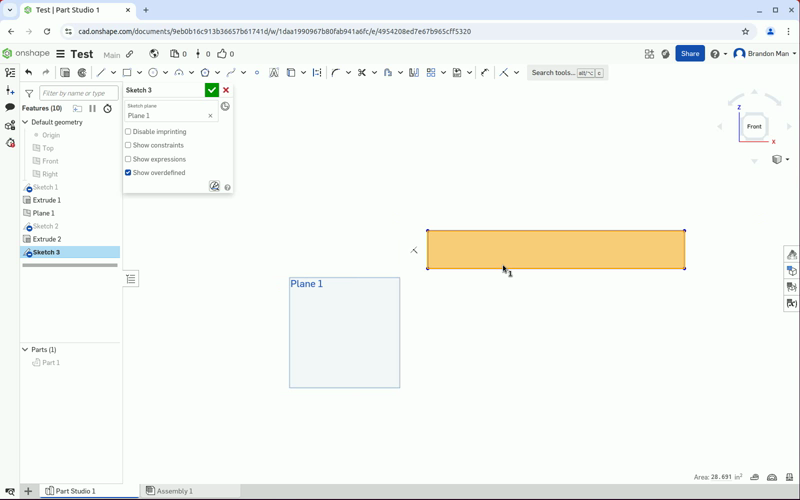
scroll(-6)
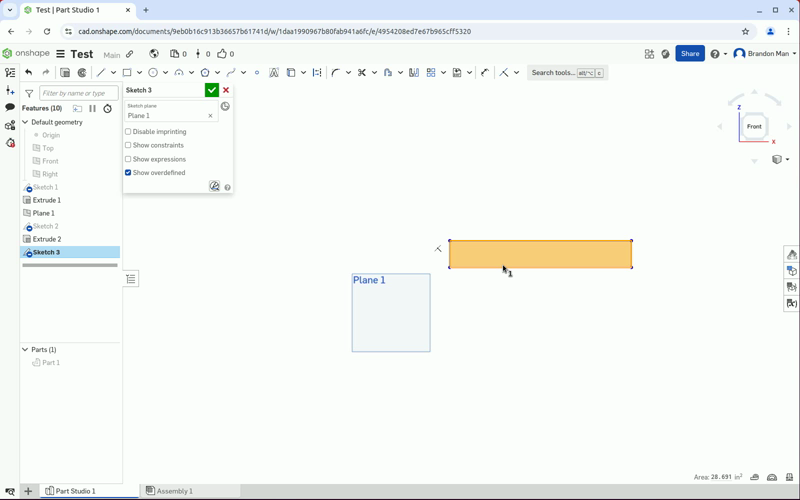
scroll(-6)
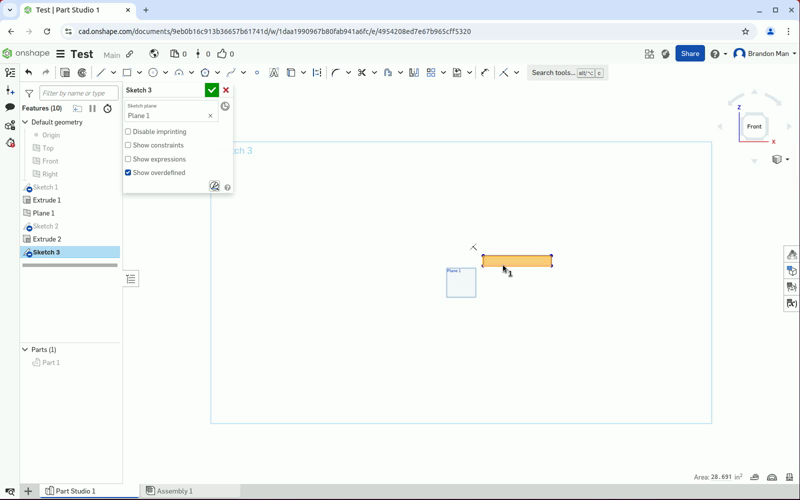
mouse_move(73, 352)
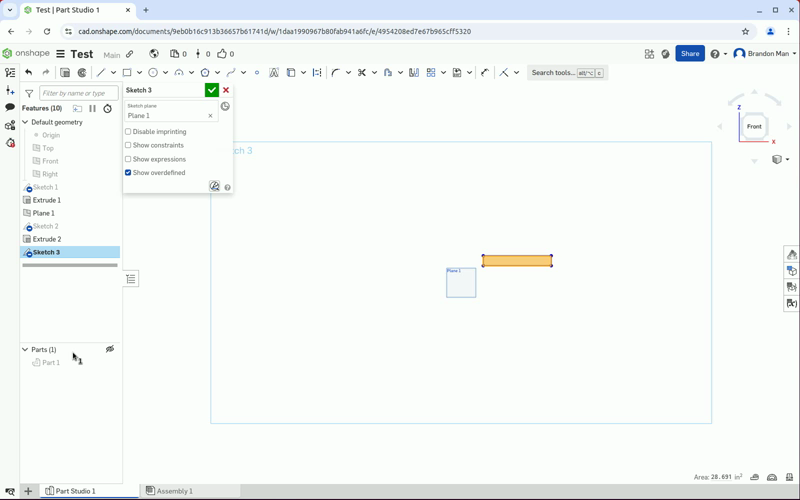
key(shift+y)
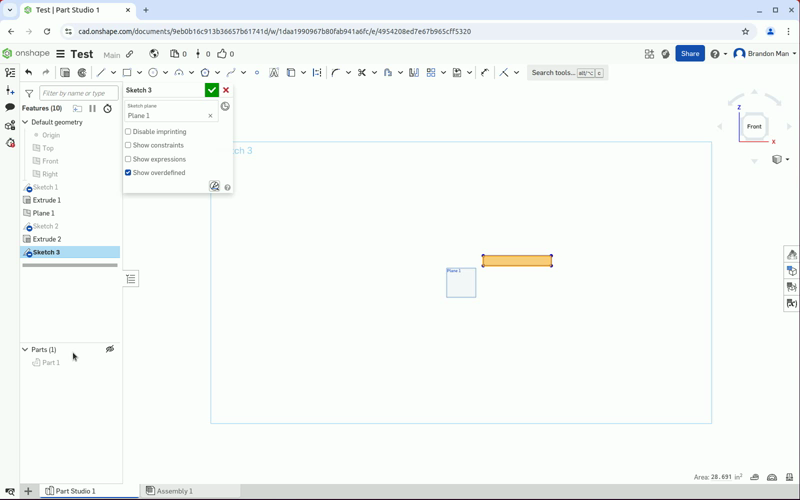
key(shift+e)
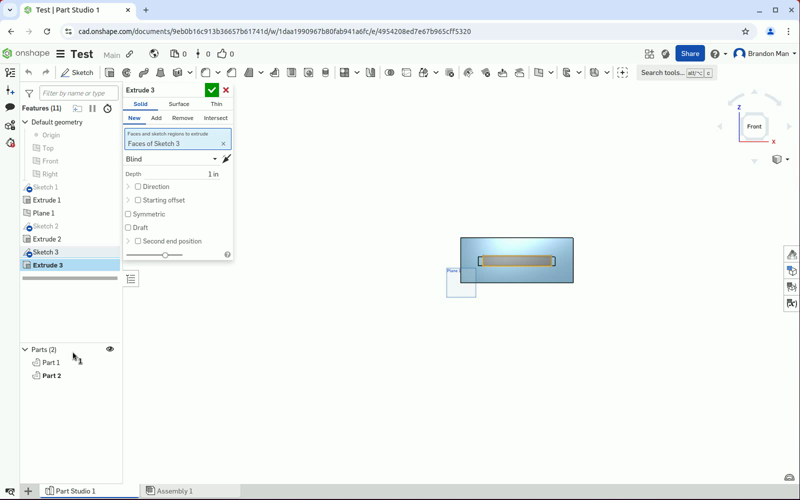
mouse_move(143, 106)
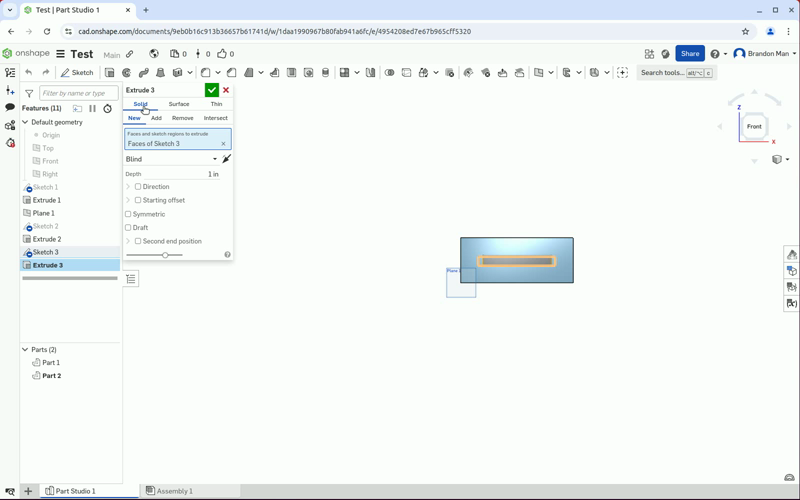
click(143, 106)
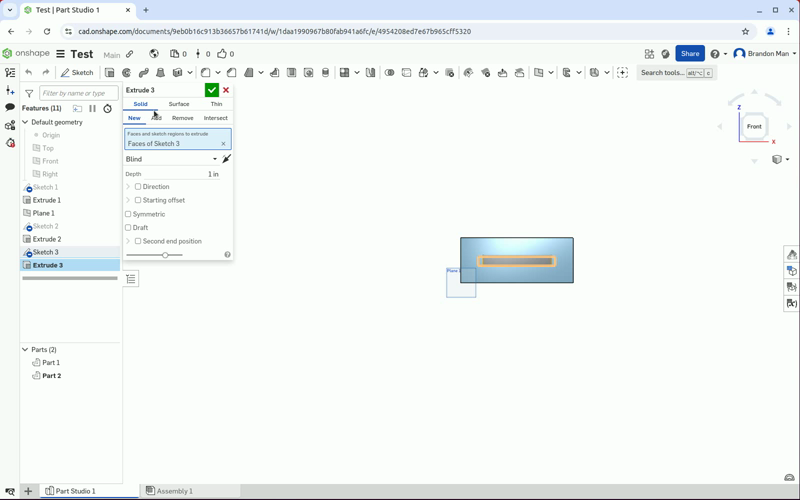
mouse_move(186, 120)
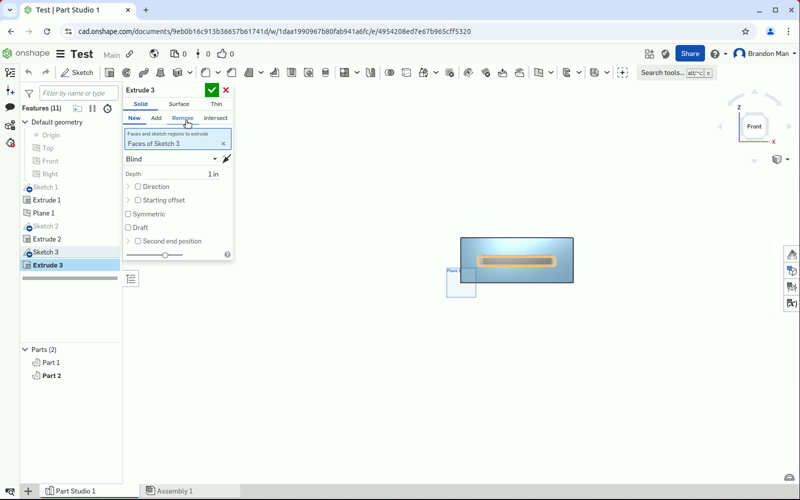
click(186, 120)
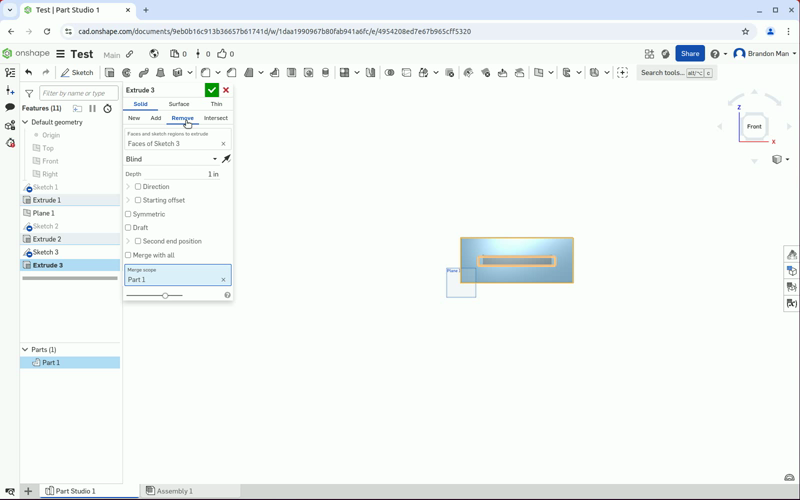
key(tab, 4)
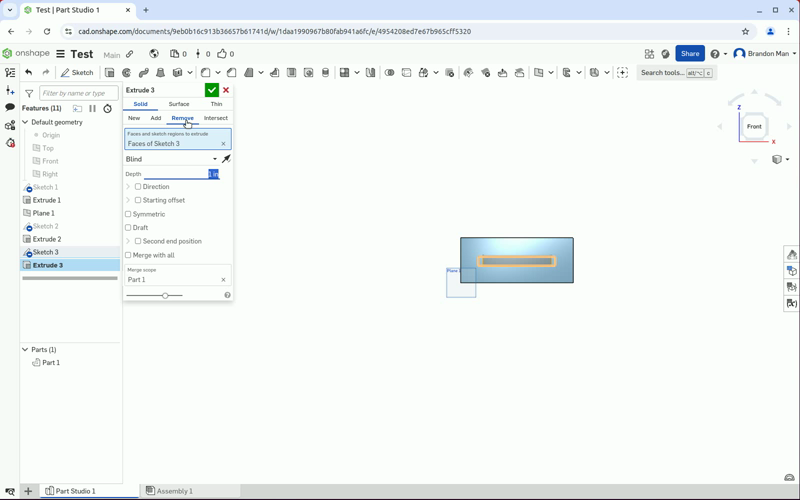
text(3.611)
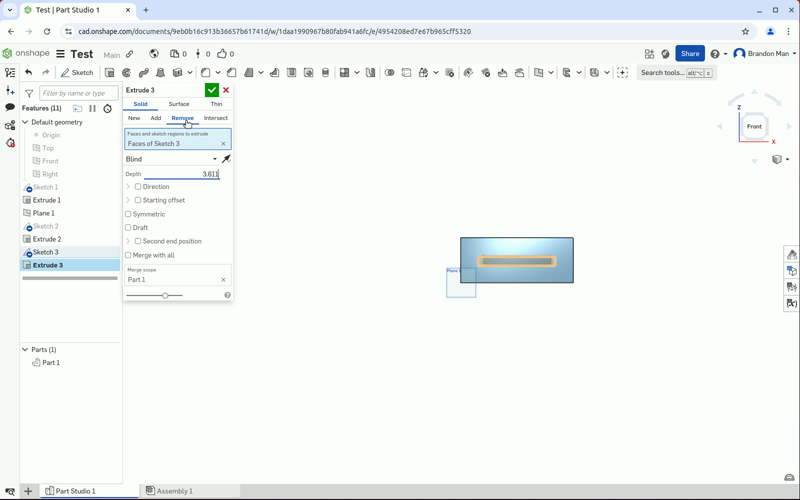
key(tab, 6)
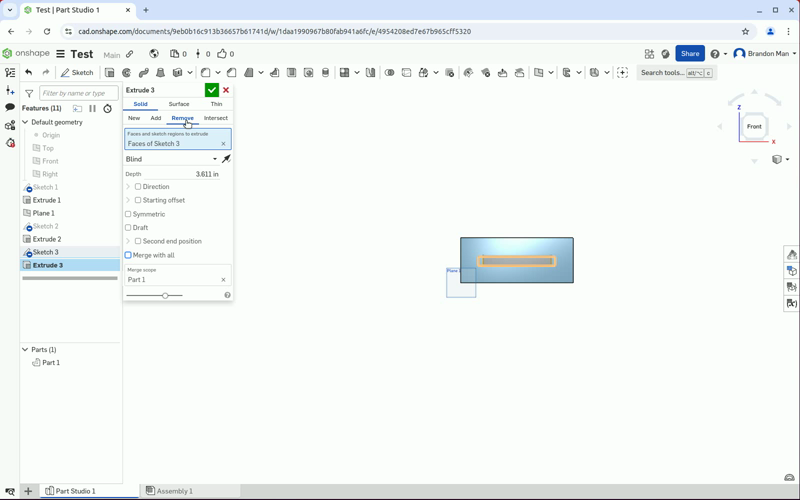
key(space)
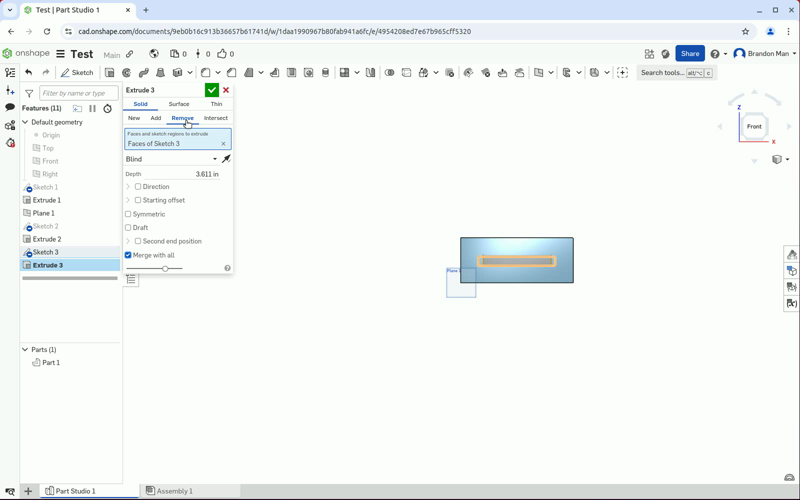
key(enter)
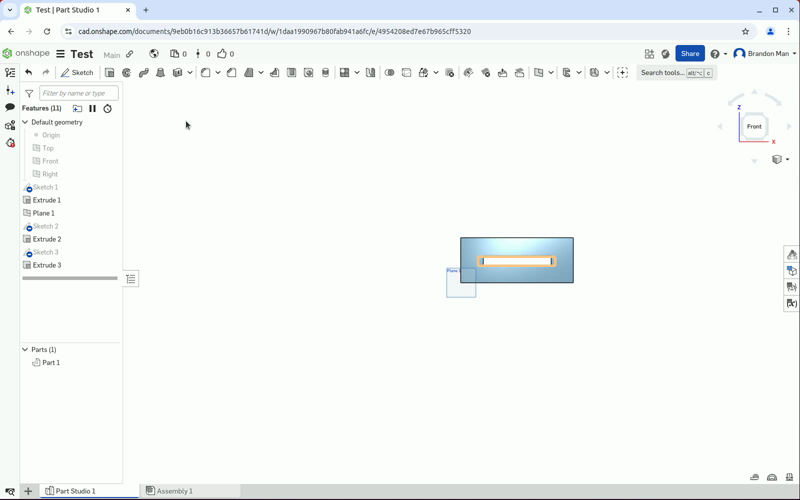
key(shift+h)
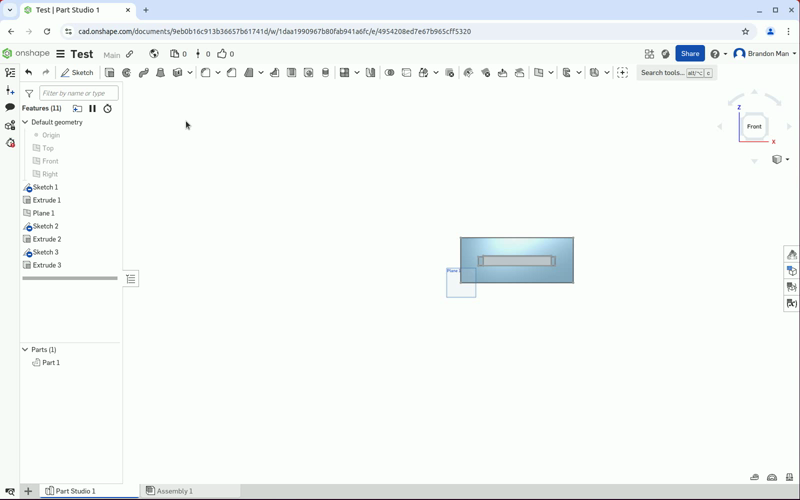
key(shift+h)
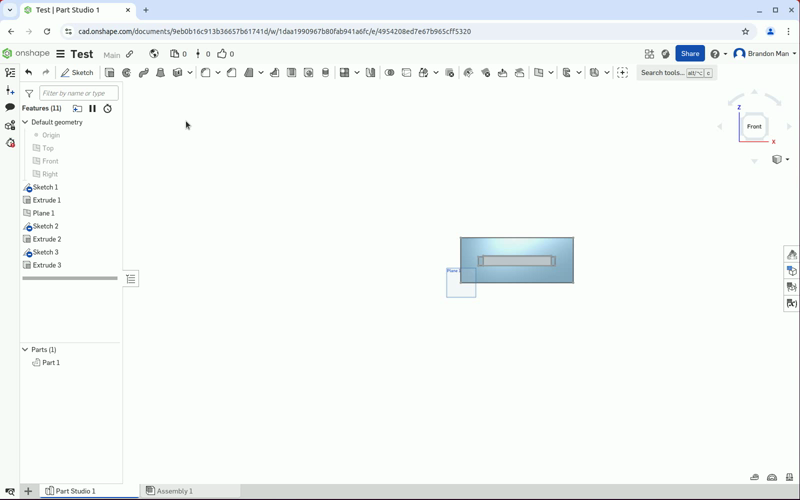
key(shift+7)
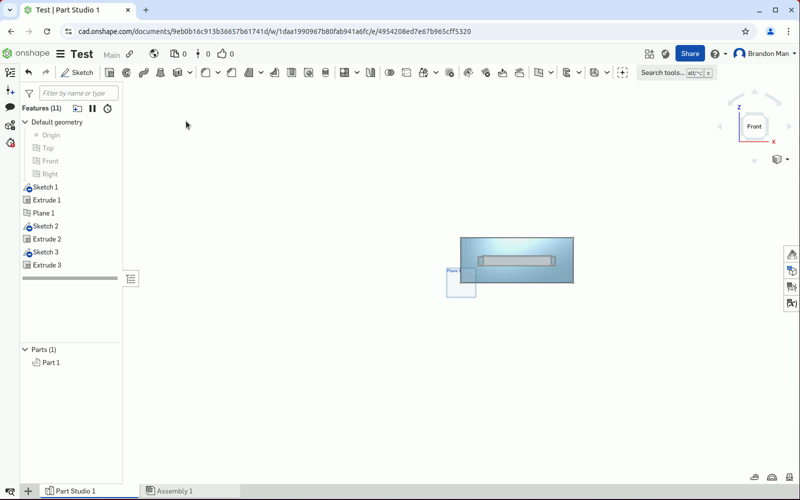
key(left, 2)
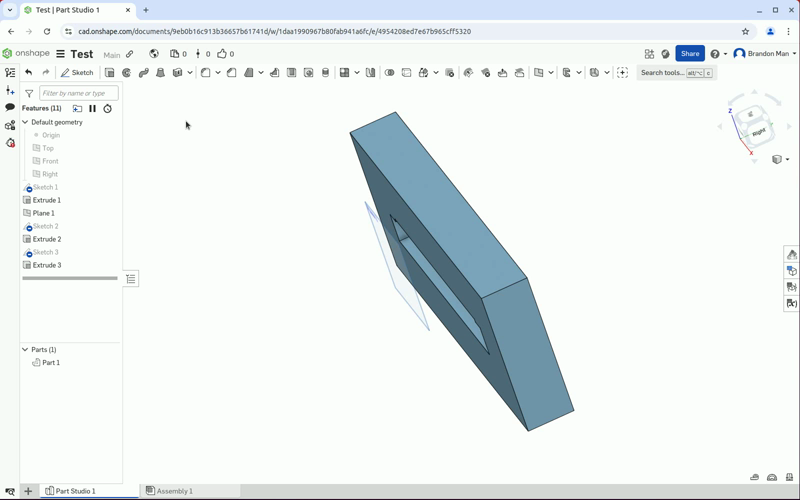
key(down, 2)
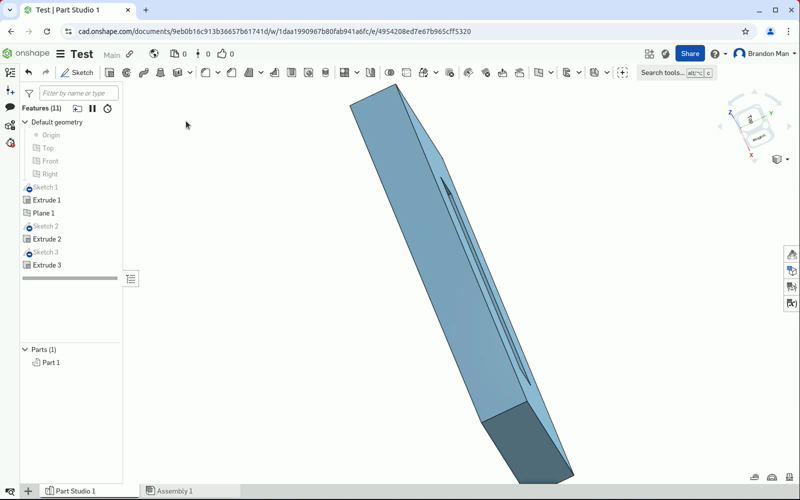
key(up, 2)
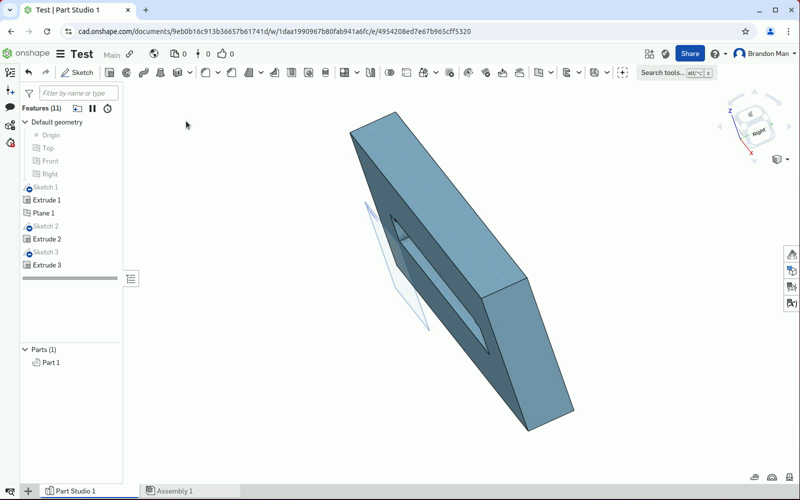
key(right, 2)
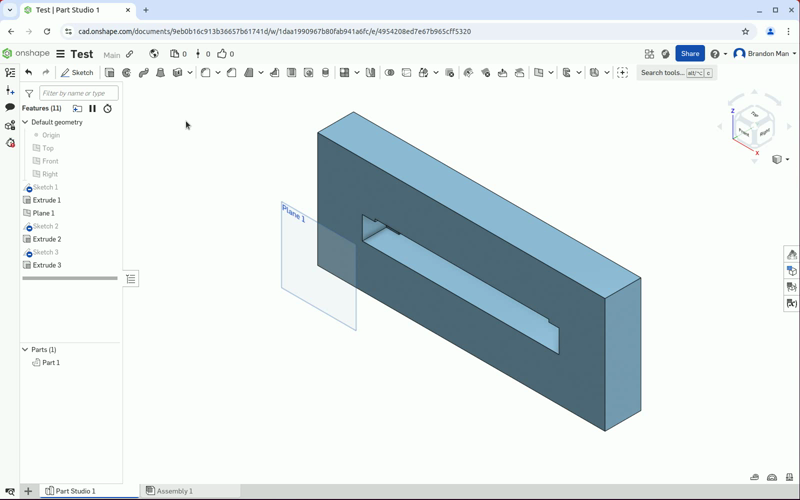
mouse_move(73, 189)
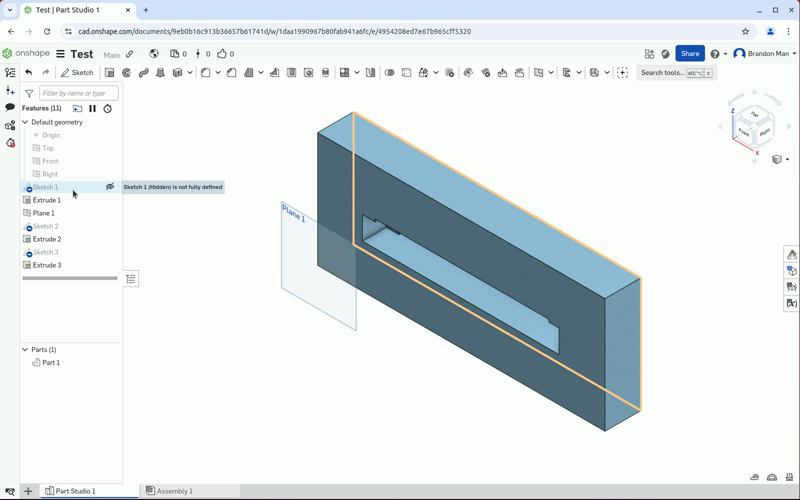
click(73, 189)